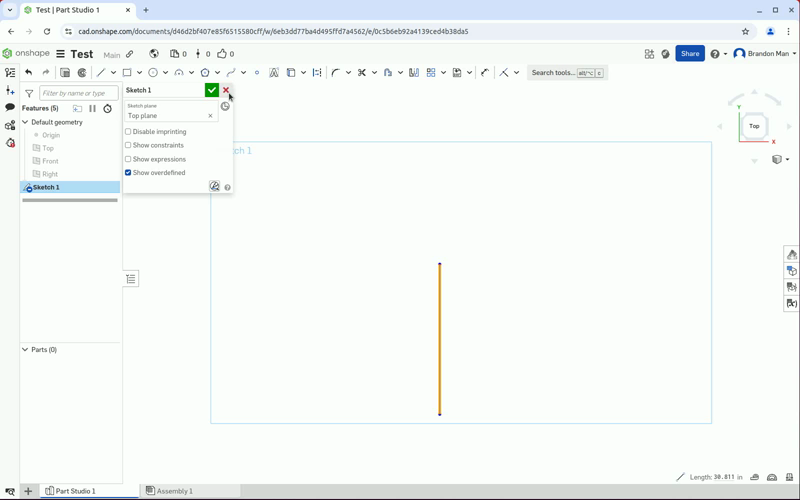
key(shift+h)
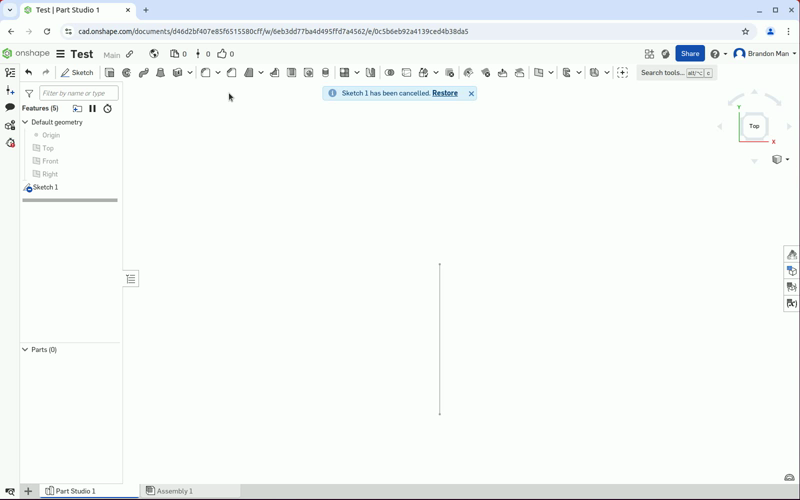
mouse_move(73, 352)
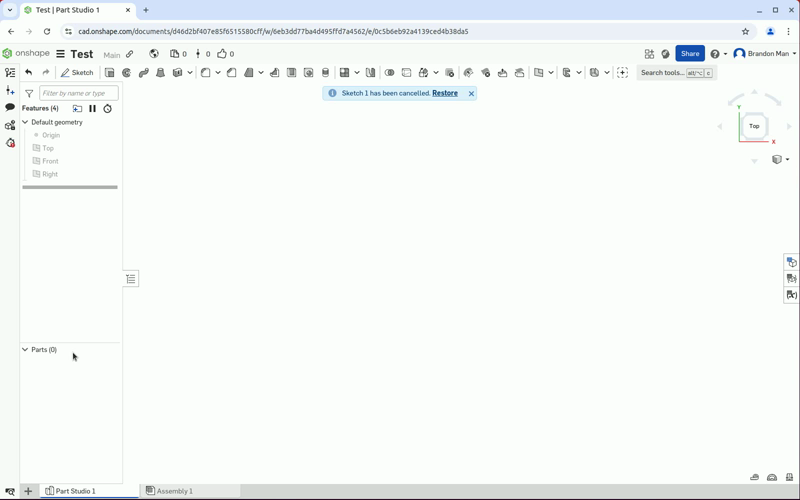
key(y)
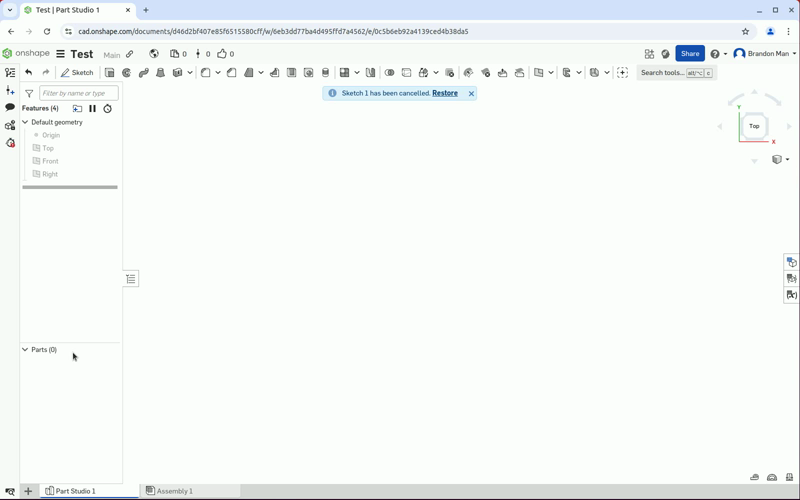
key(shift+p)
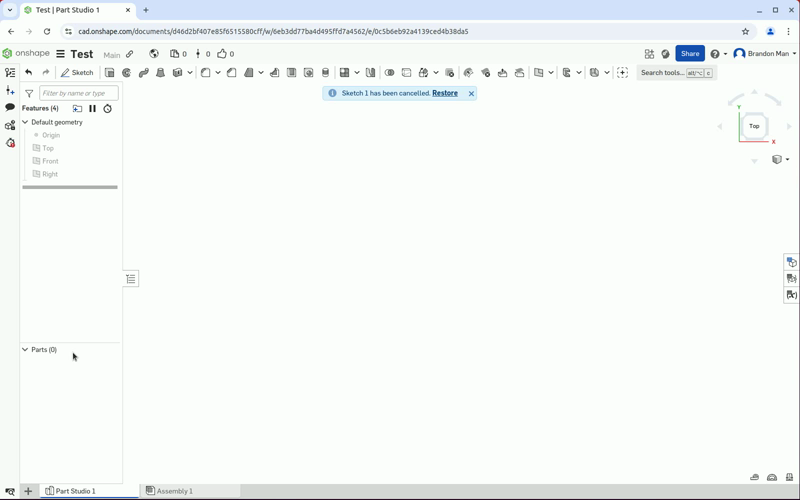
key(space)
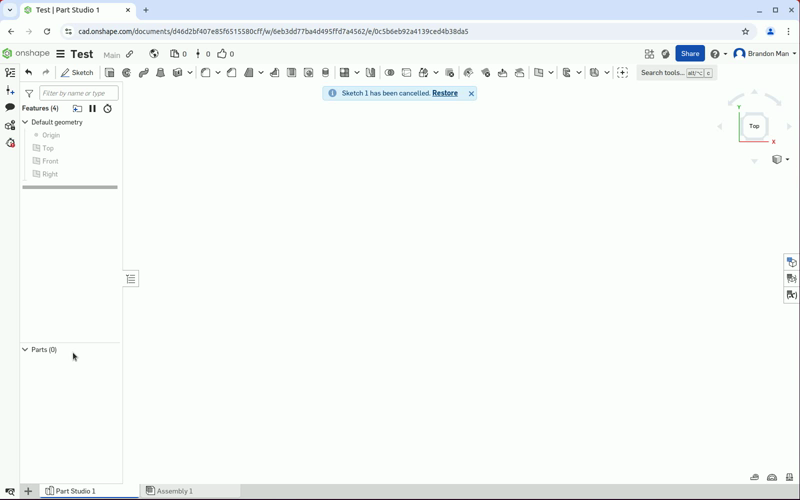
key_down(shift)
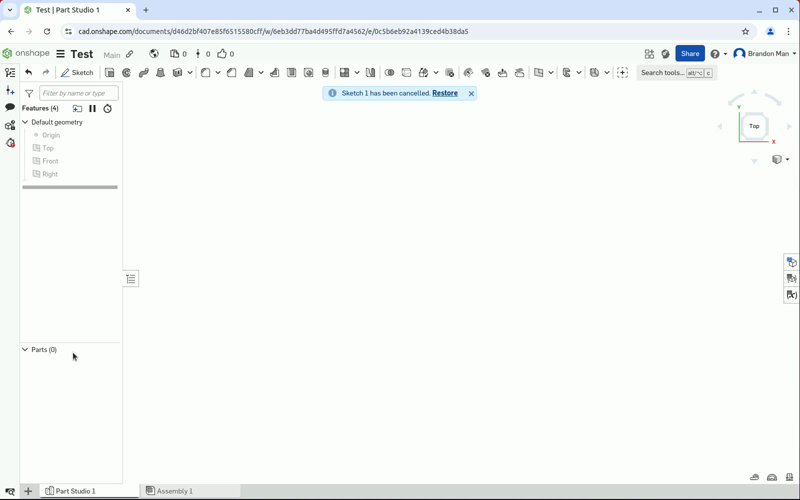
key(up)
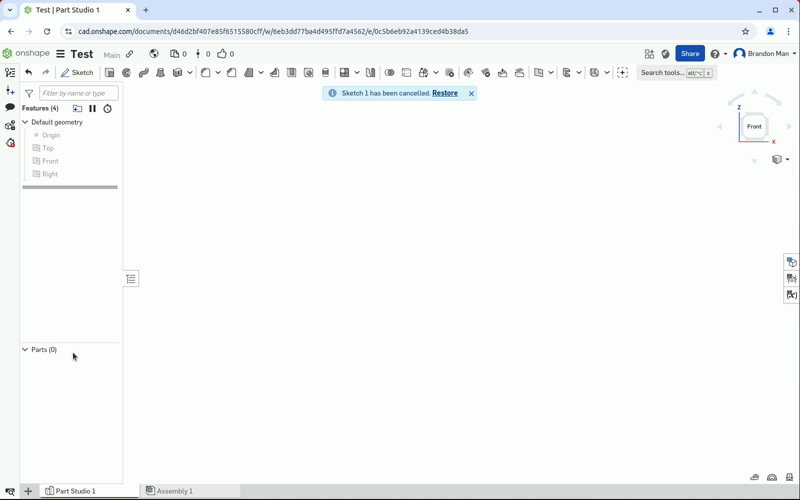
key_up(shift)
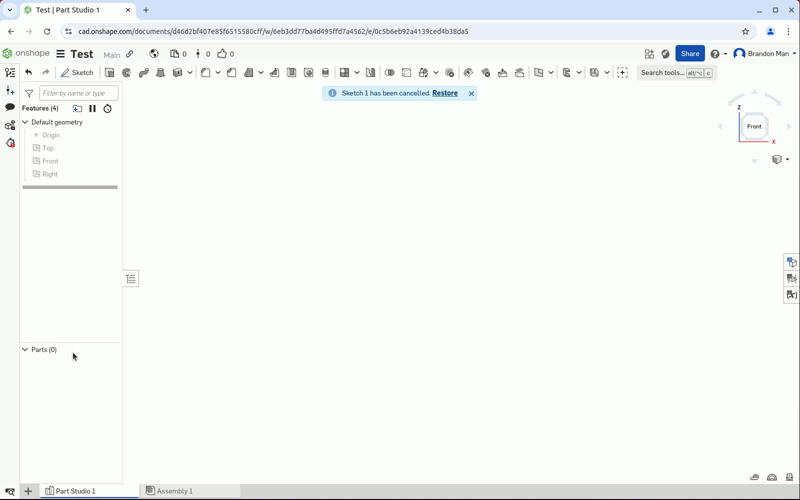
mouse_move(73, 352)
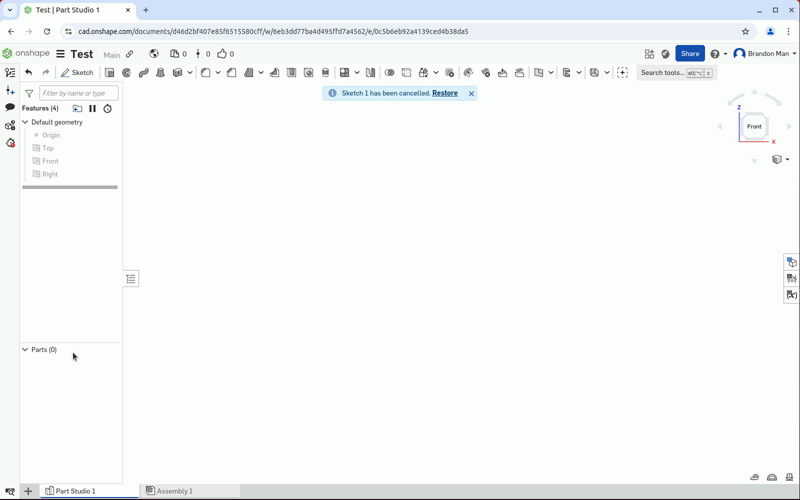
key(shift+y)
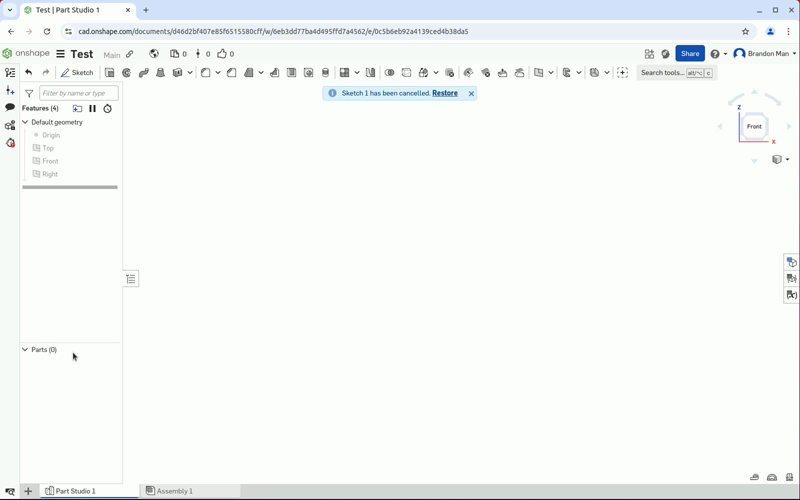
key(shift+s)
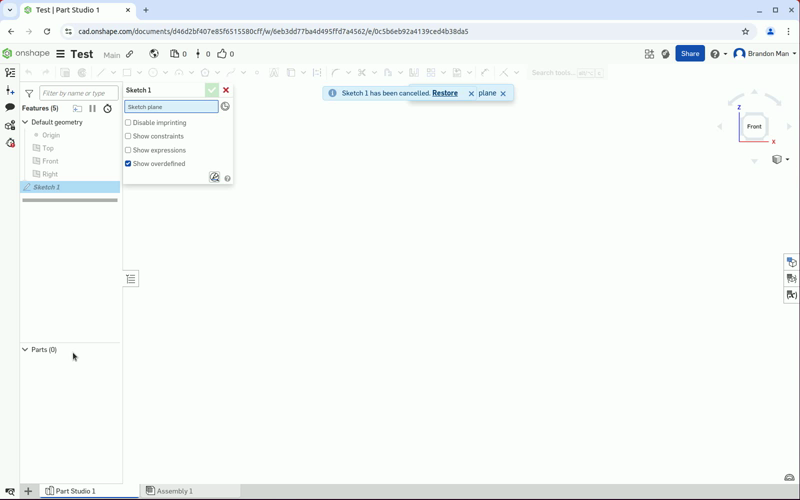
mouse_move(73, 163)
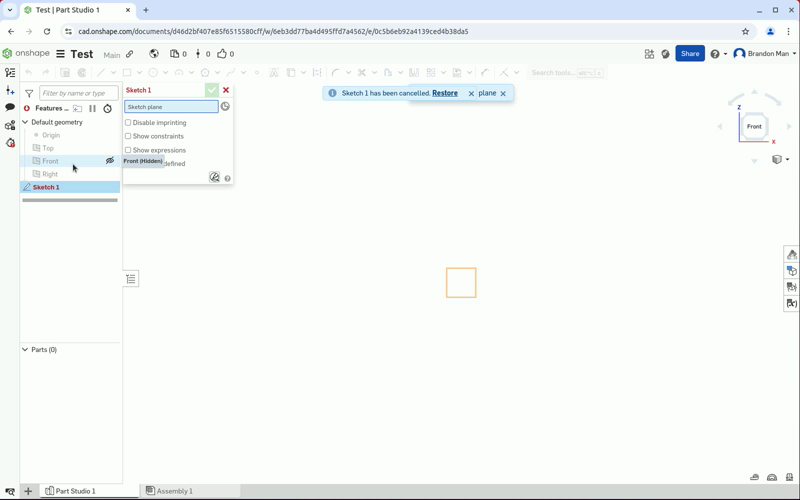
click(73, 163)
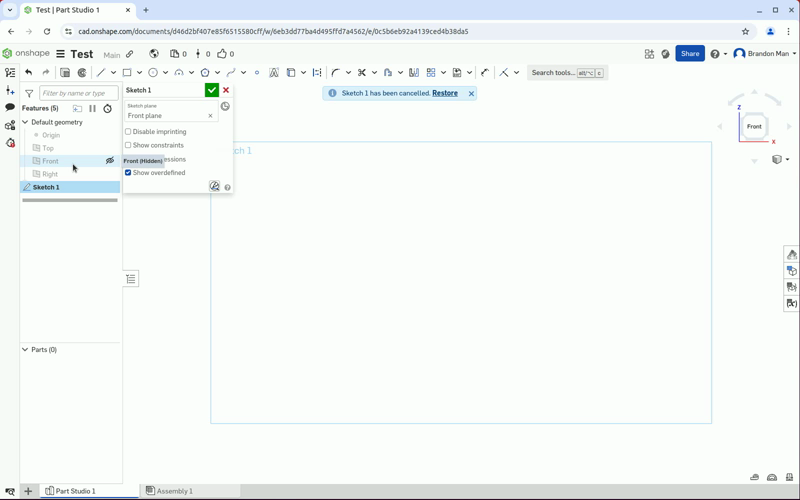
mouse_move(73, 352)
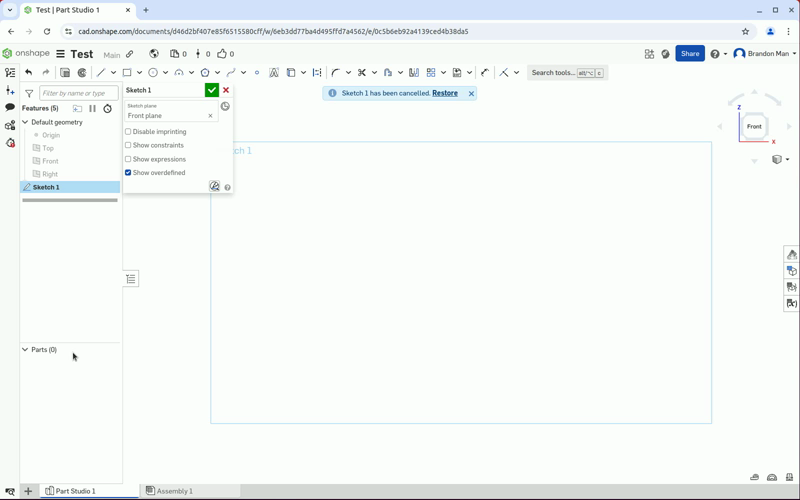
key(y)
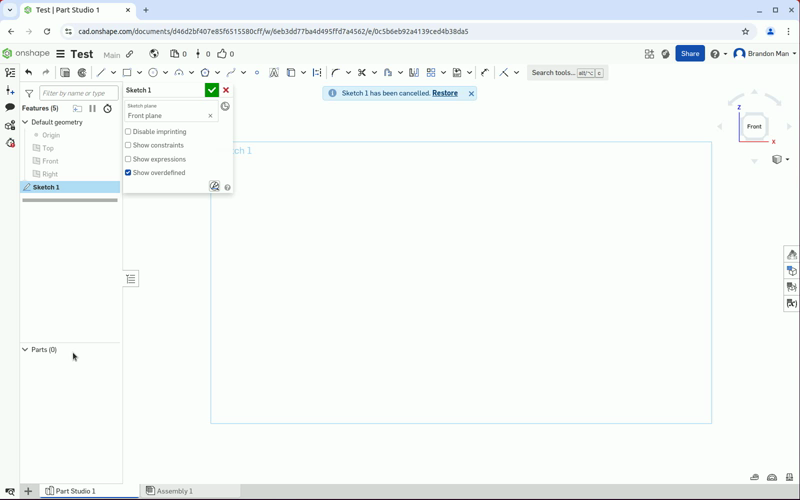
key(l)
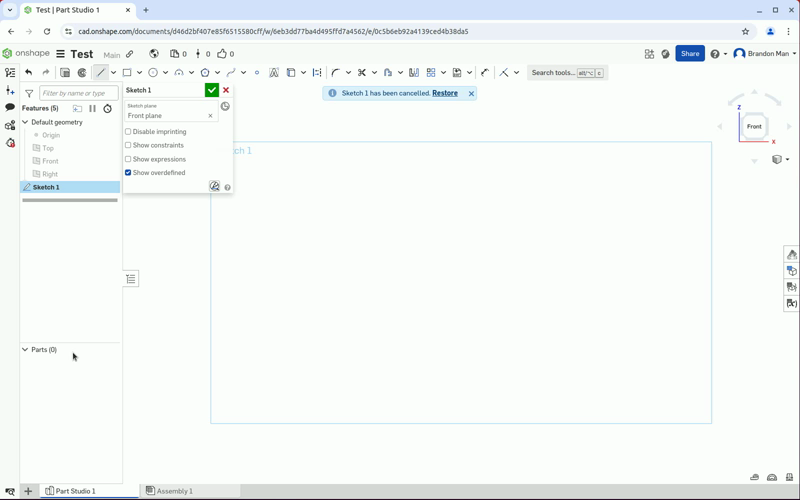
key_down(shift)
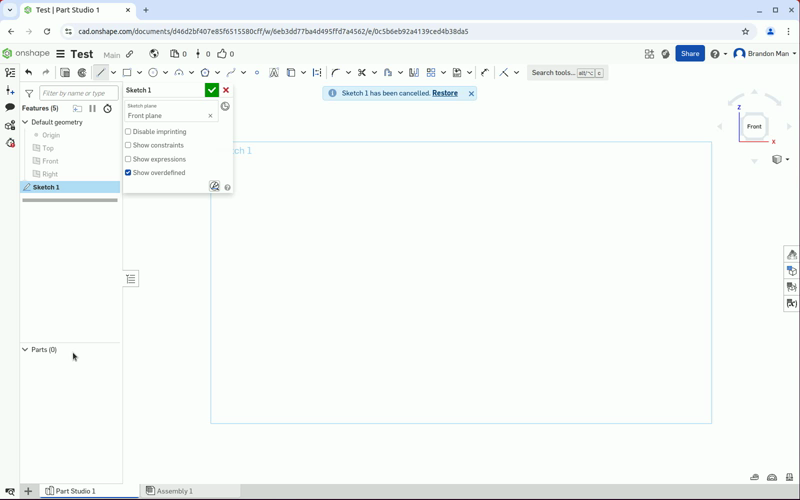
mouse_move(534, 301)
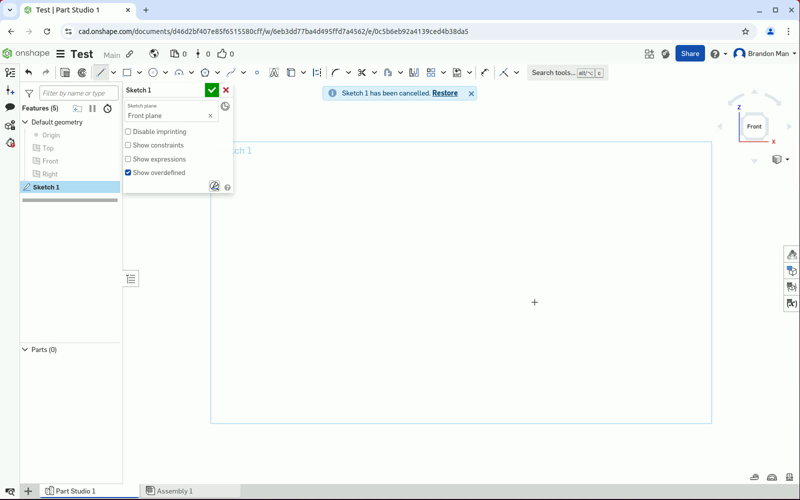
click(534, 301)
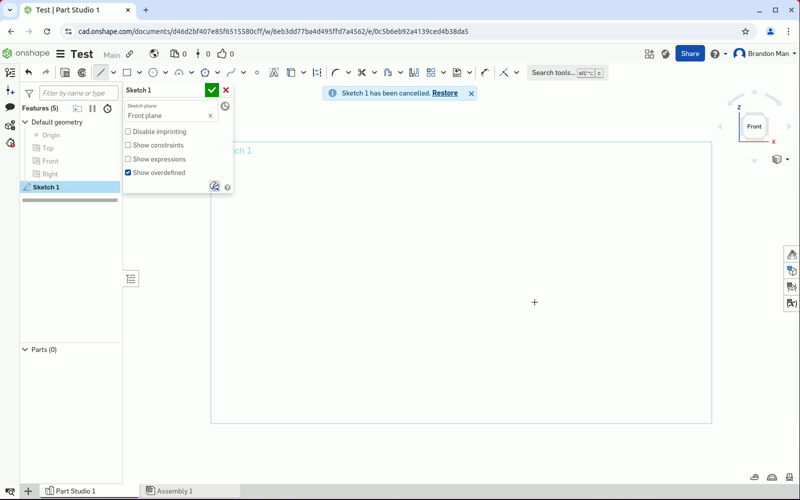
key_up(shift)
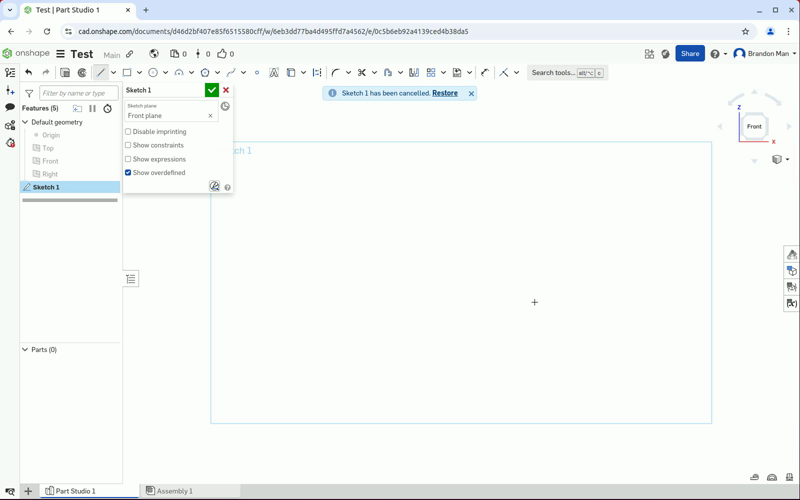
key_down(shift)
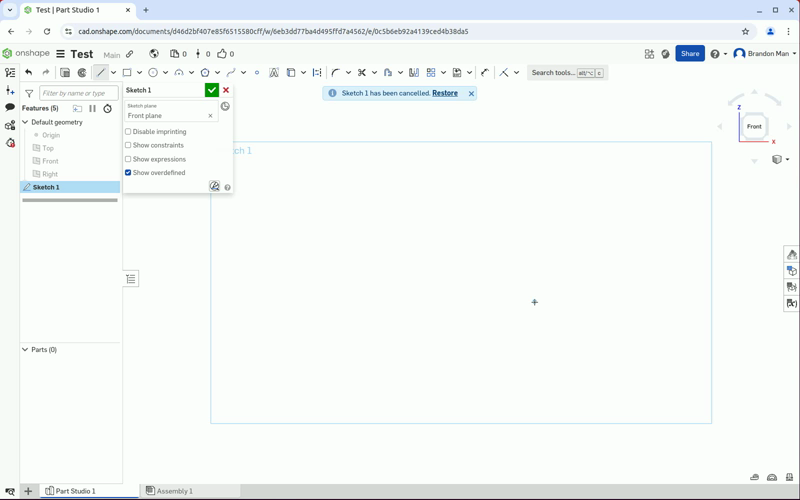
mouse_move(564, 301)
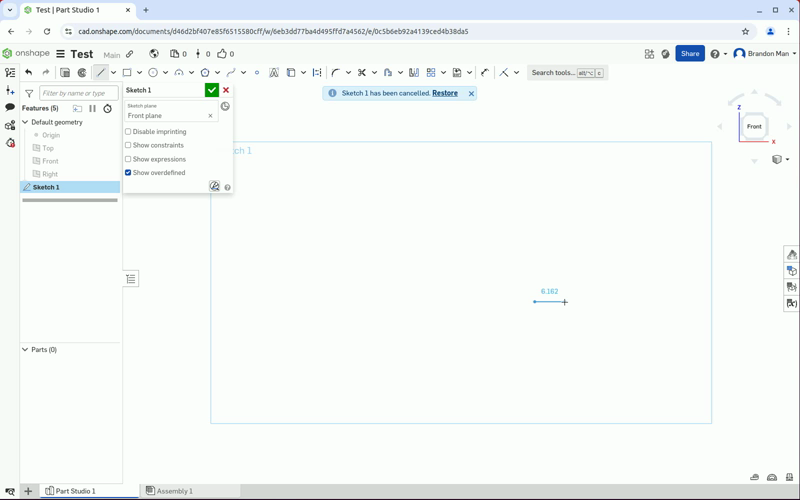
mouse_move(539, 301)
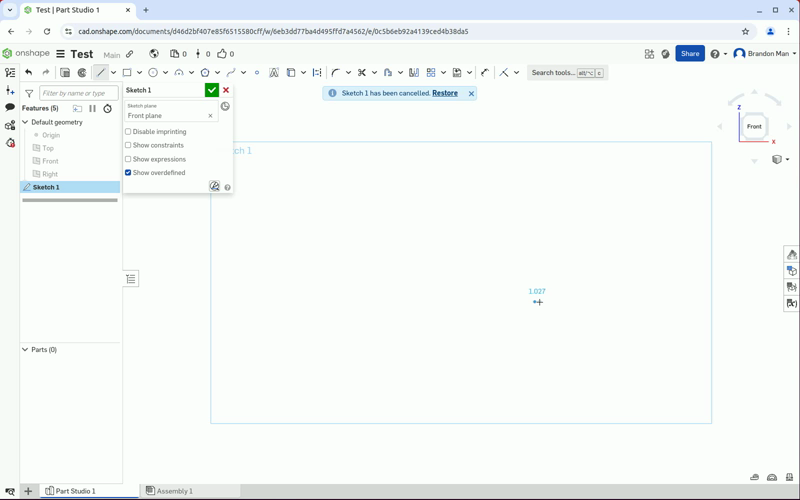
scroll(6)
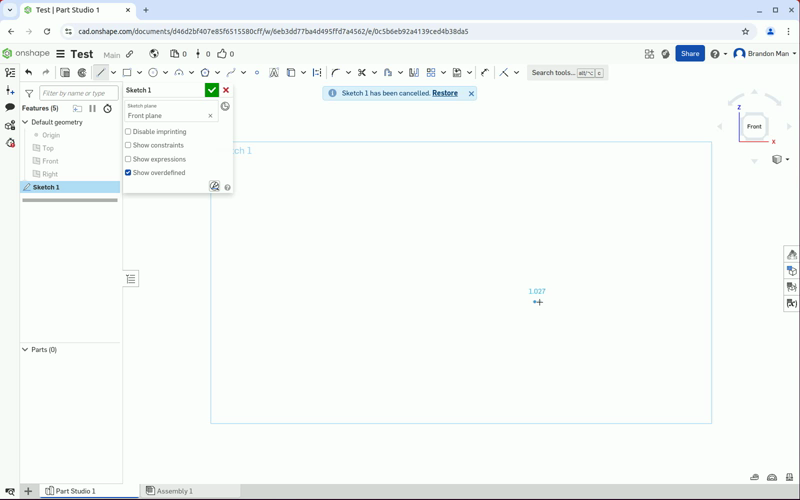
scroll(6)
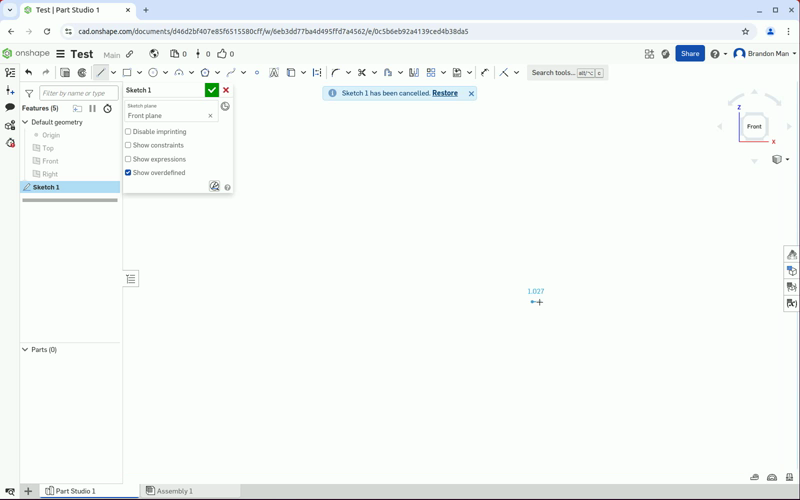
scroll(6)
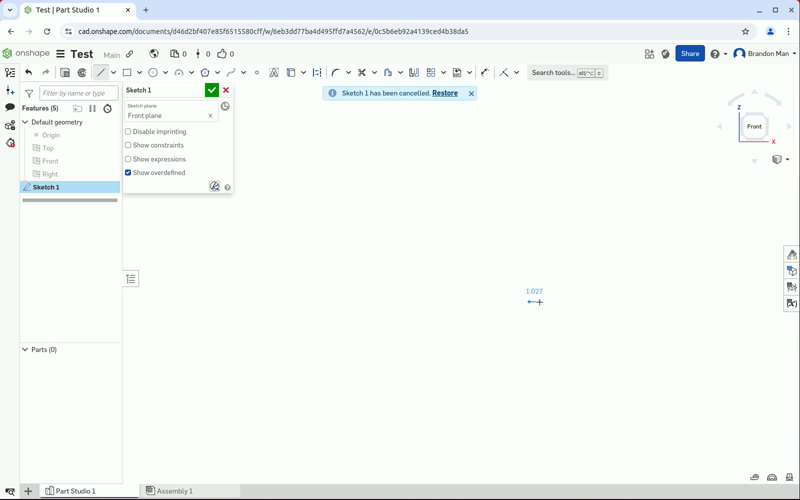
scroll(6)
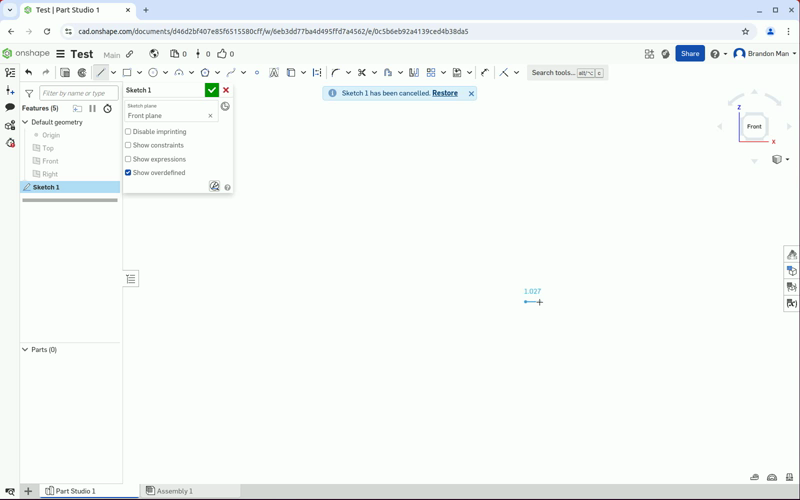
scroll(6)
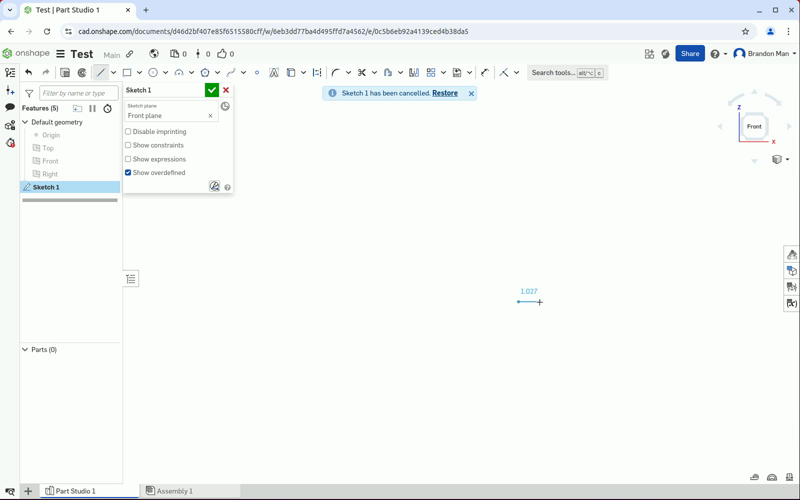
scroll(6)
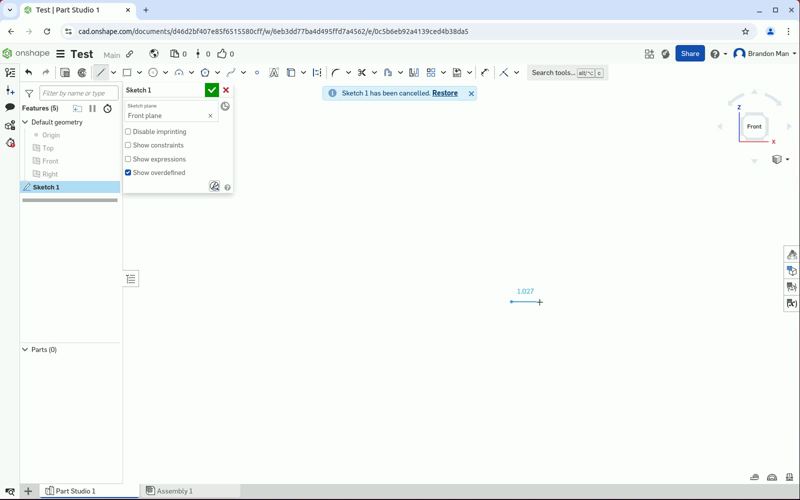
scroll(6)
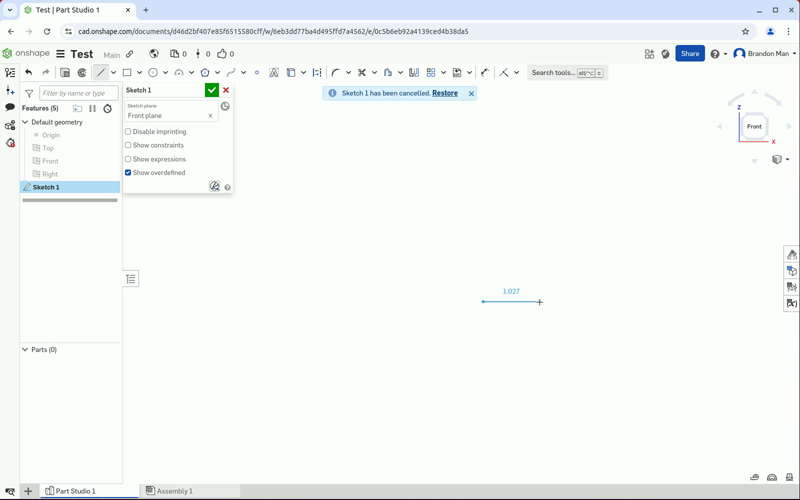
click(539, 301)
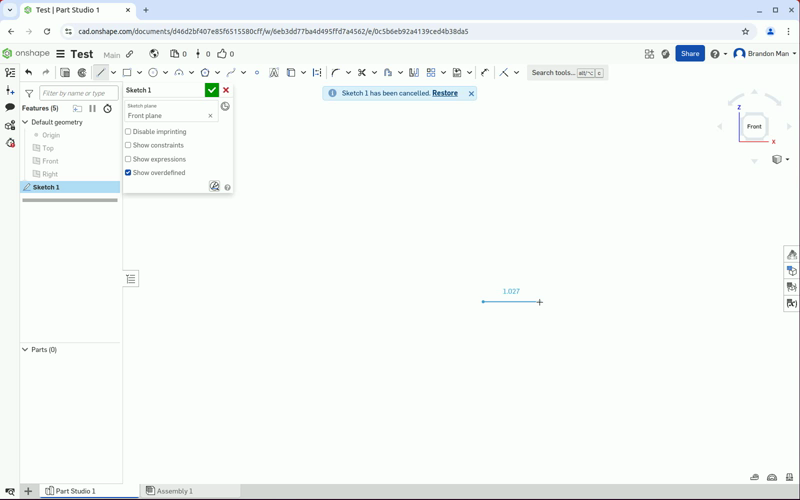
scroll(-6)
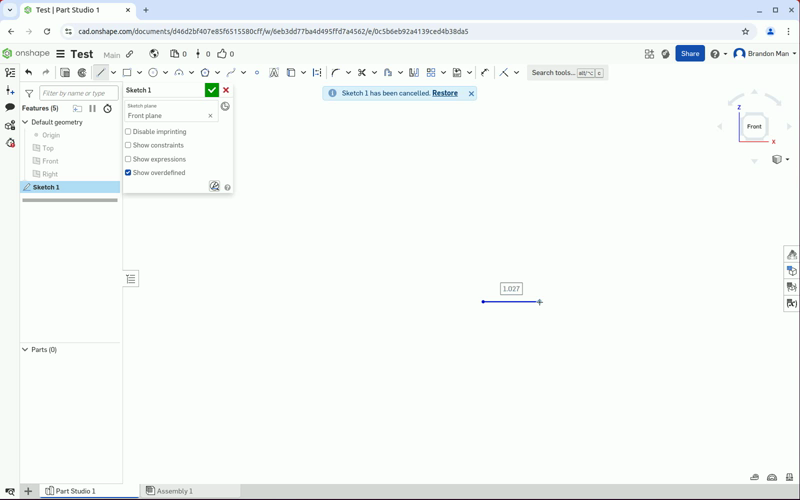
scroll(-6)
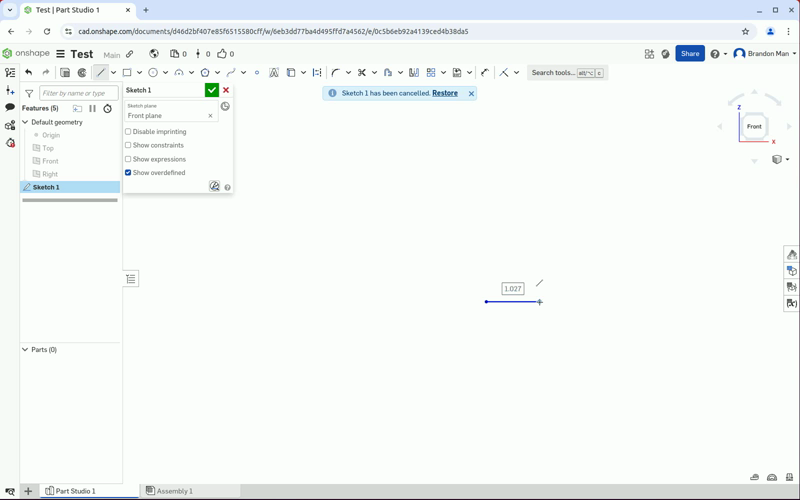
scroll(-6)
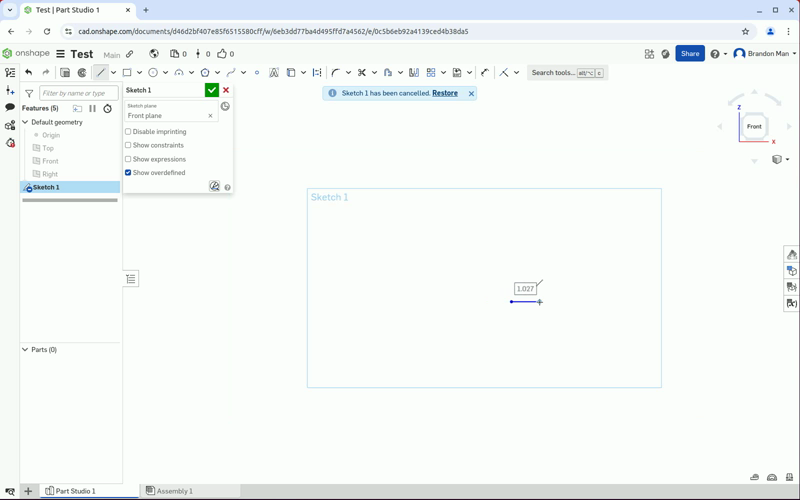
scroll(-6)
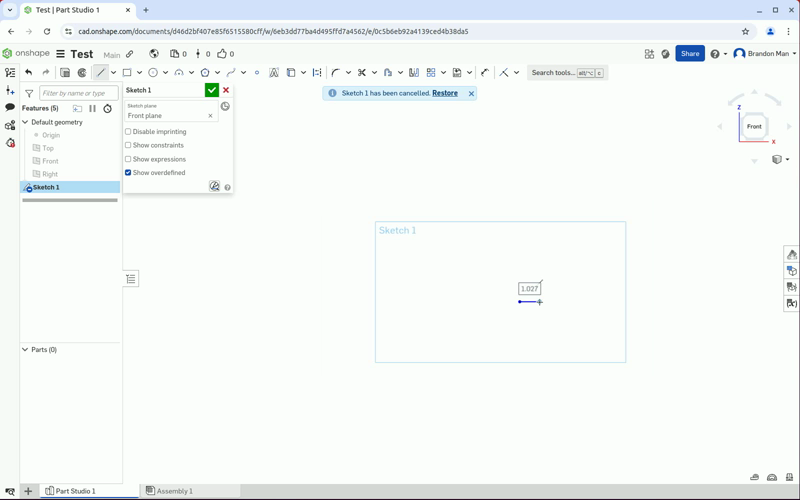
scroll(-6)
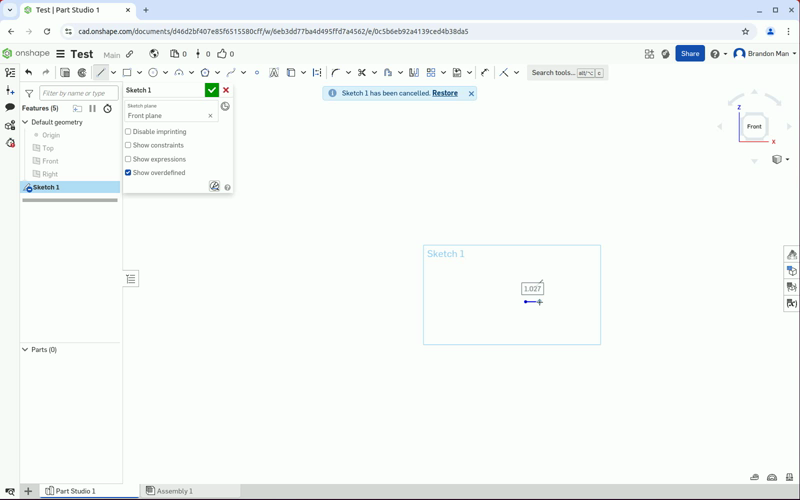
scroll(-6)
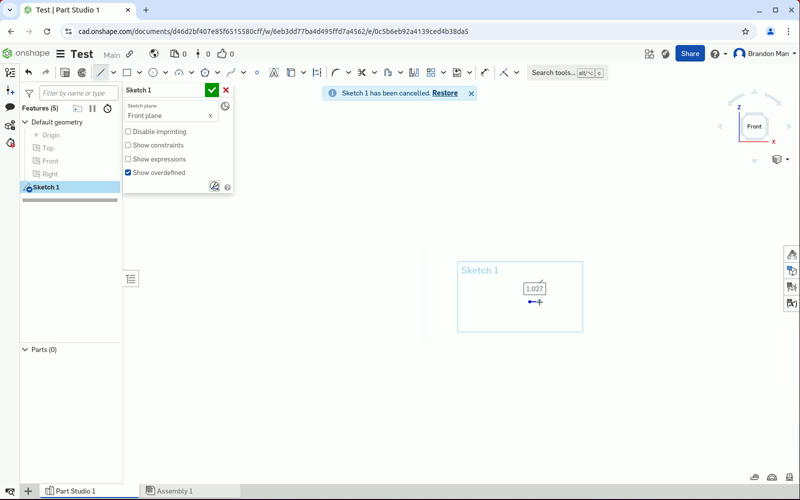
scroll(-6)
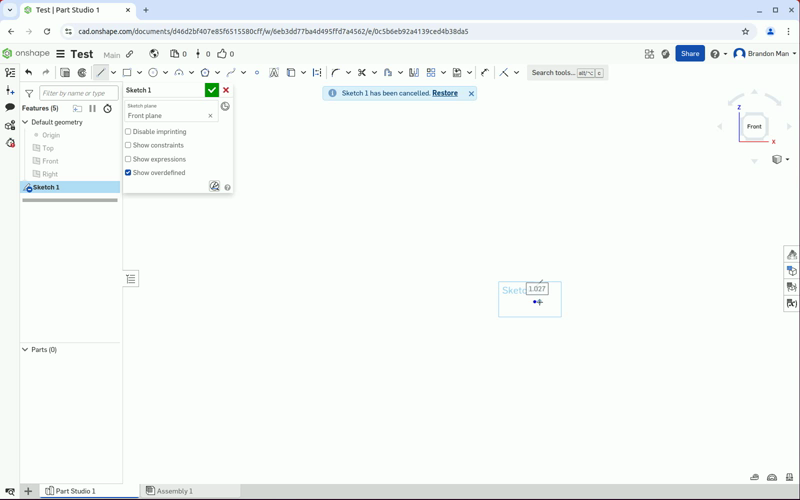
key_up(shift)
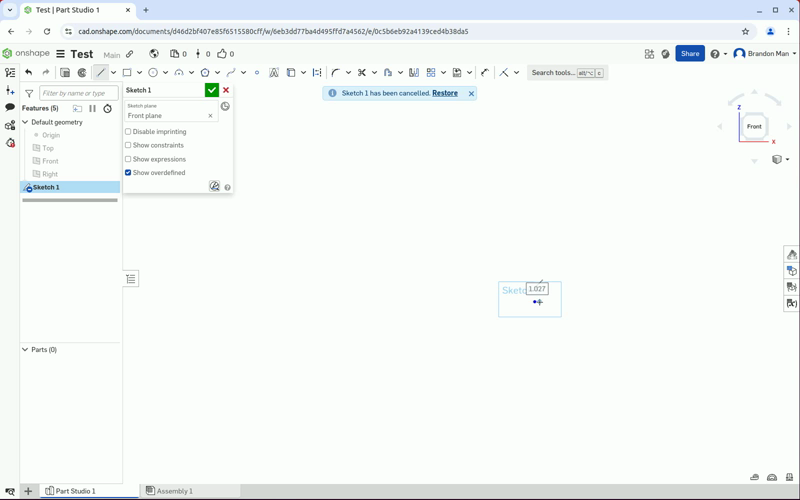
key_down(shift)
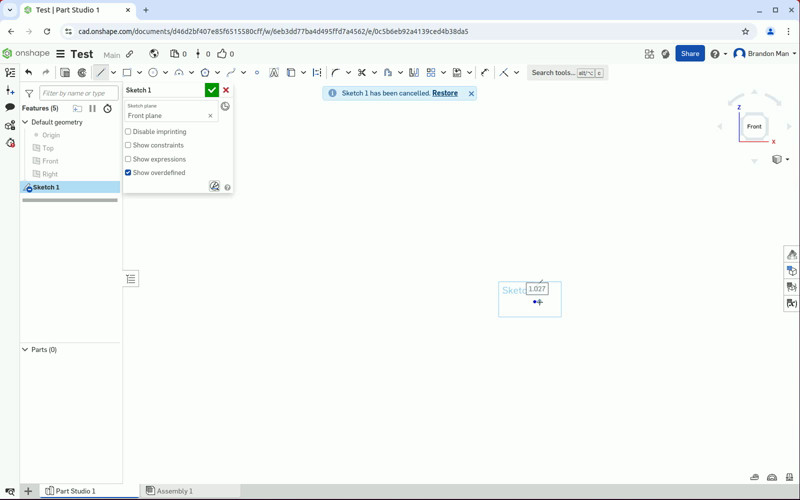
mouse_move(569, 301)
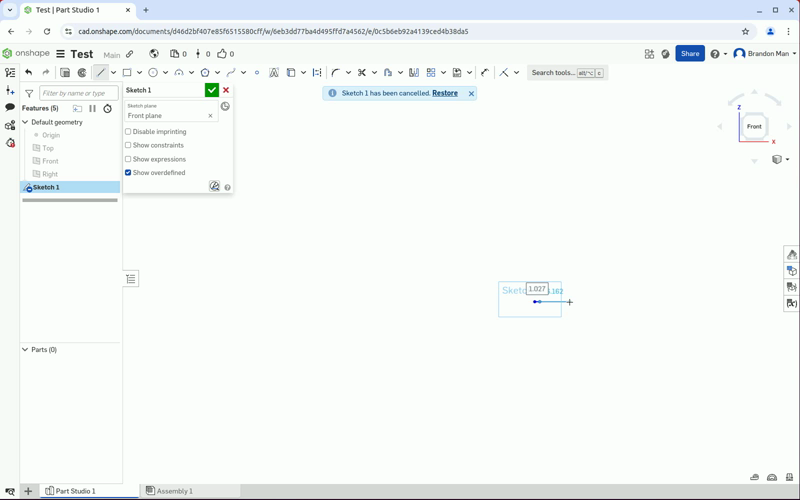
mouse_move(539, 282)
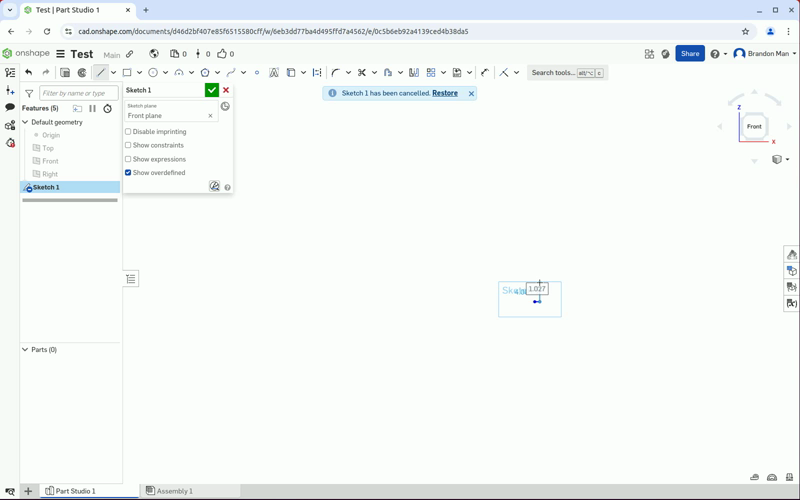
click(539, 282)
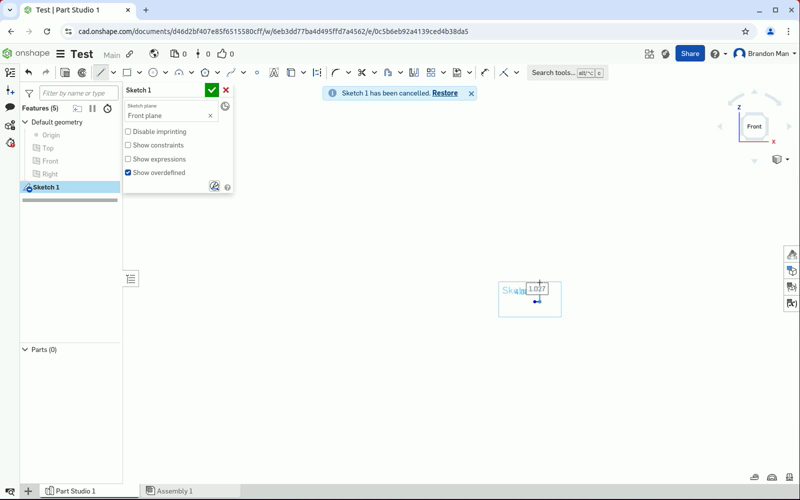
key_up(shift)
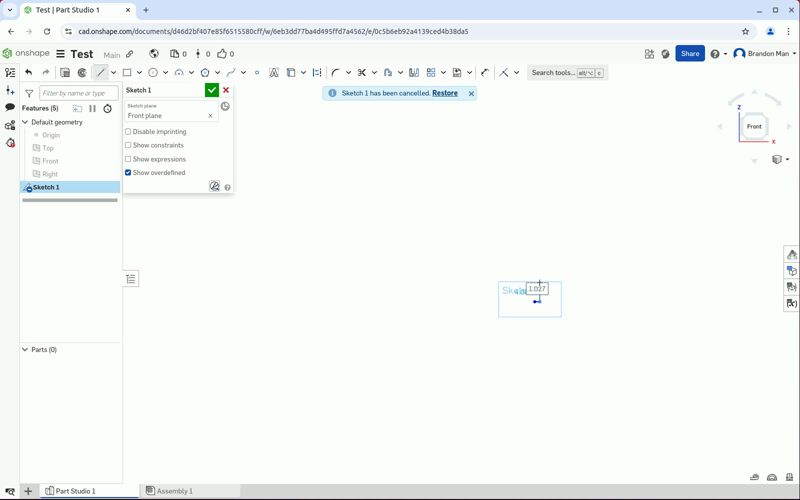
key_down(shift)
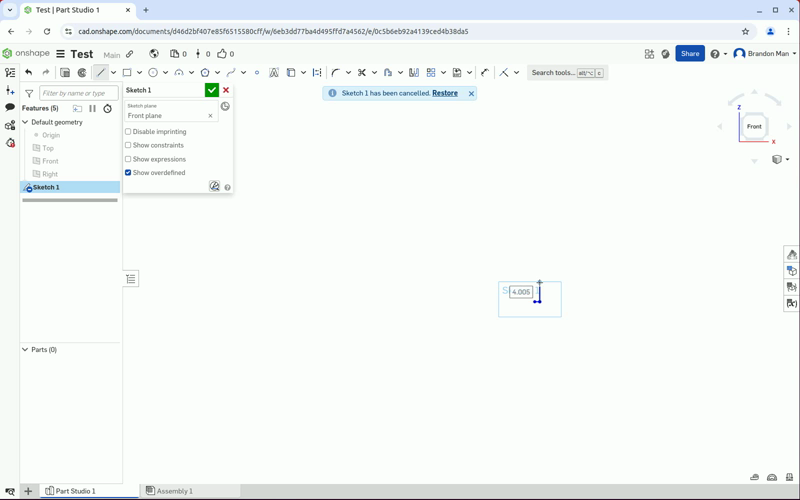
mouse_move(569, 282)
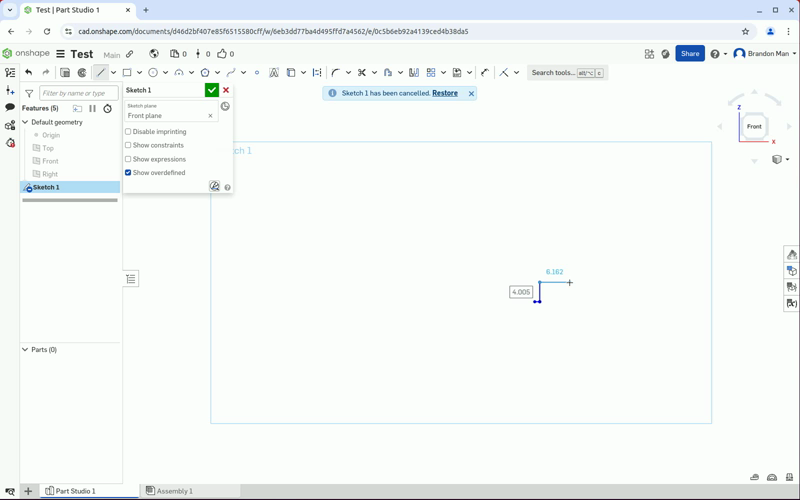
mouse_move(534, 282)
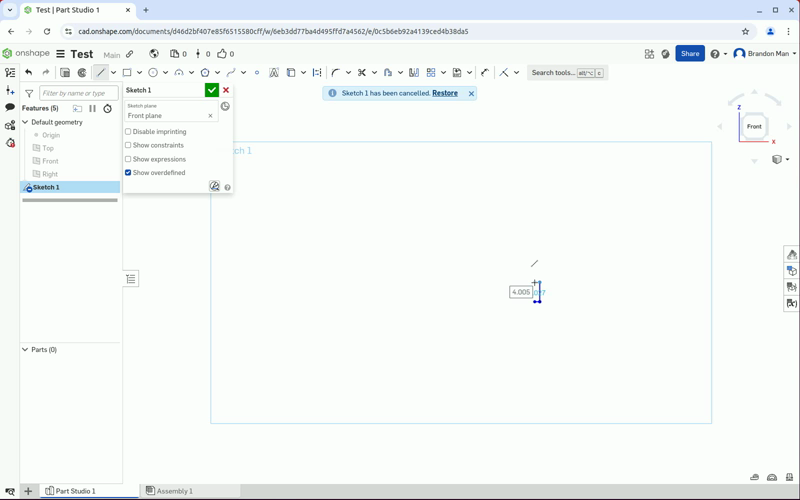
scroll(6)
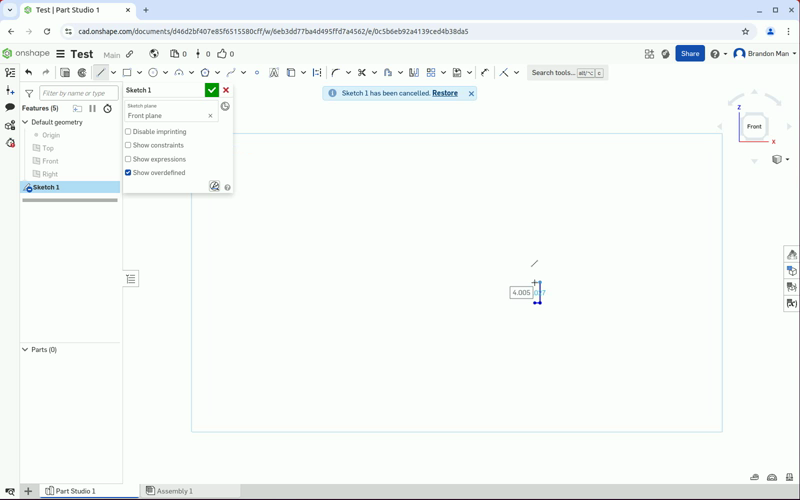
scroll(6)
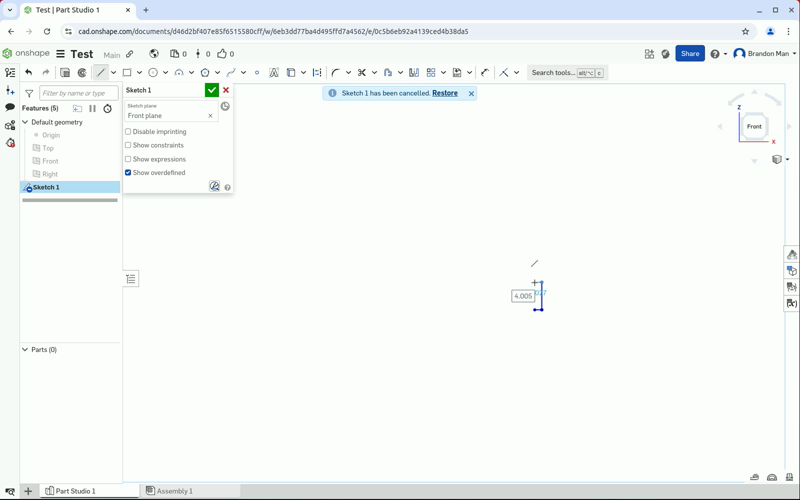
scroll(6)
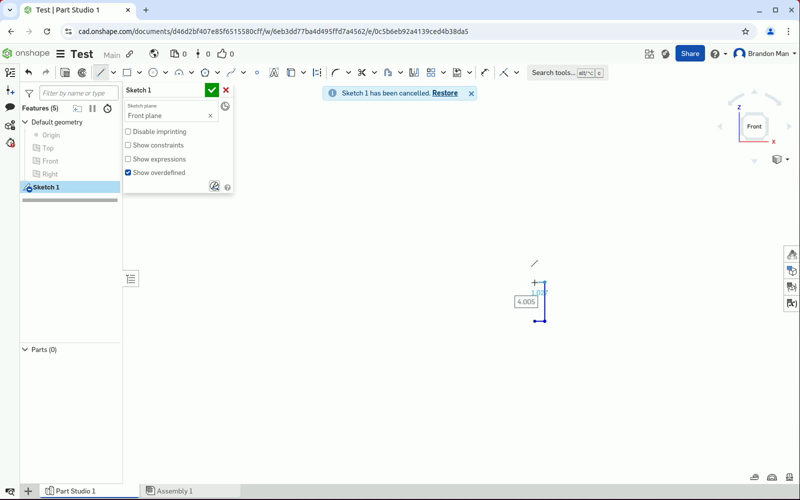
scroll(6)
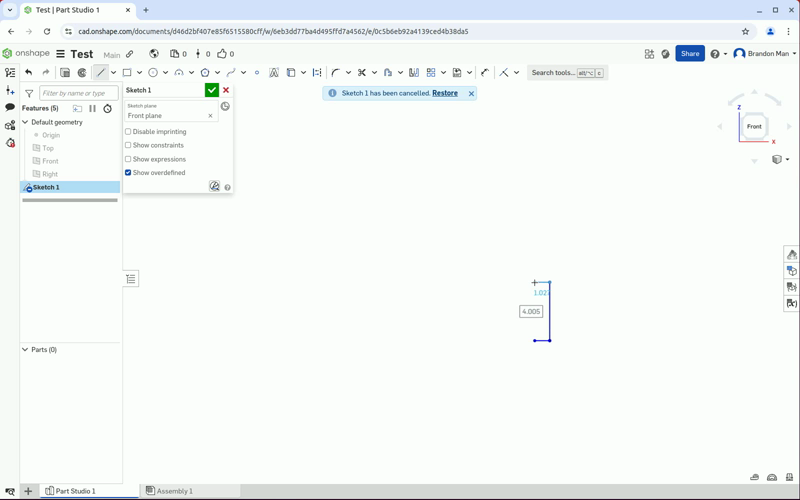
scroll(6)
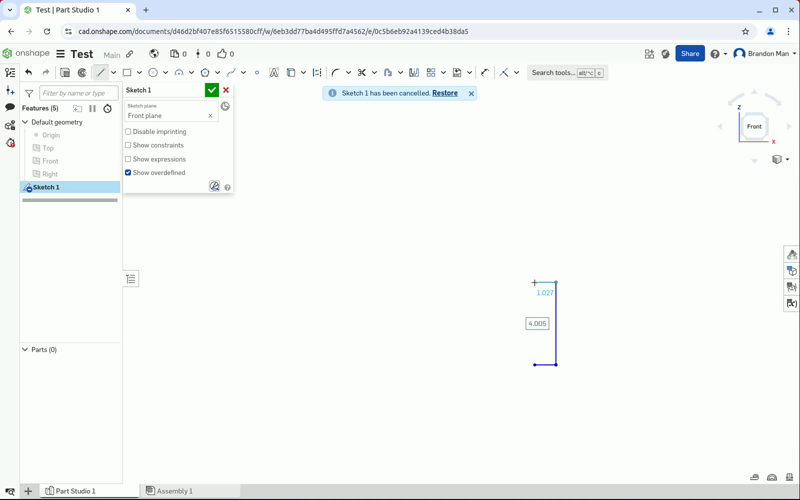
scroll(6)
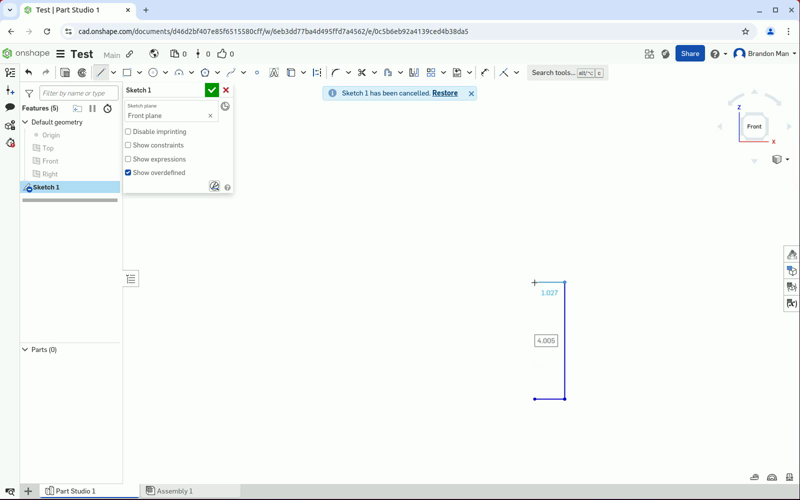
scroll(6)
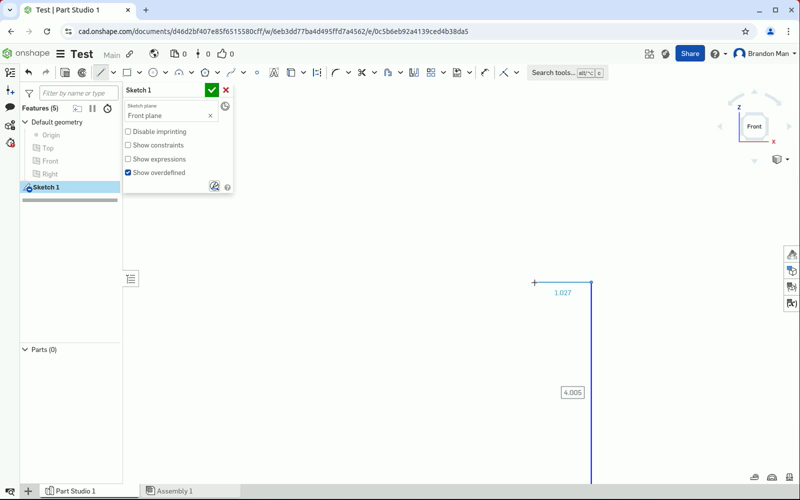
click(534, 282)
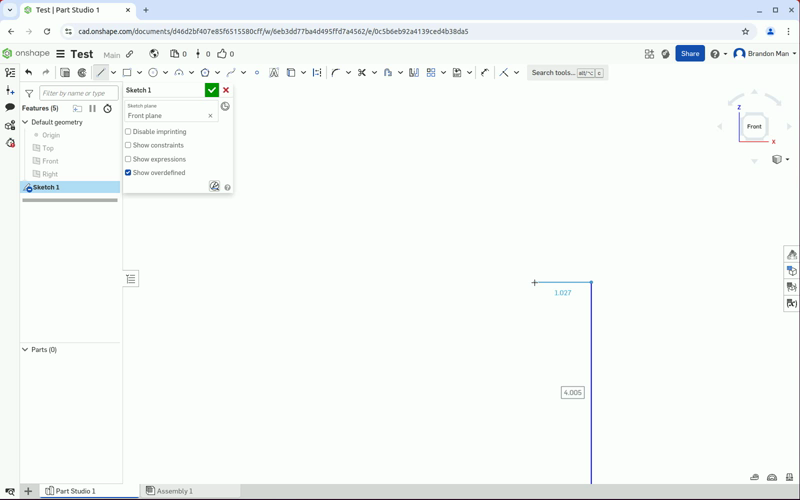
scroll(-6)
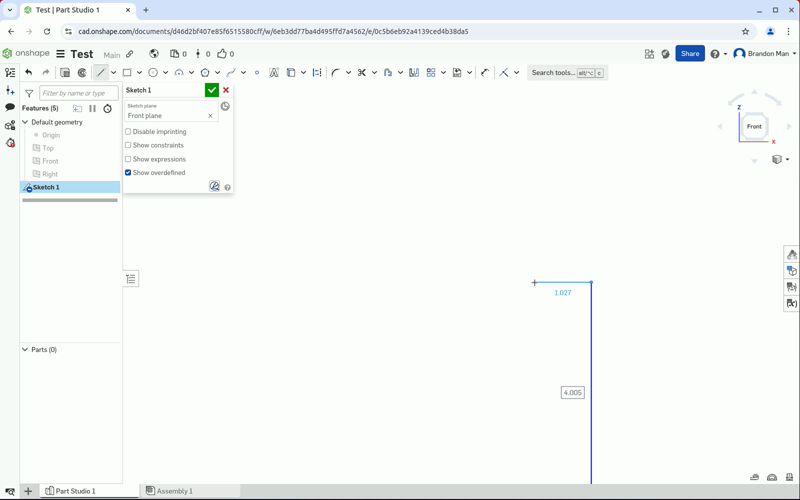
scroll(-6)
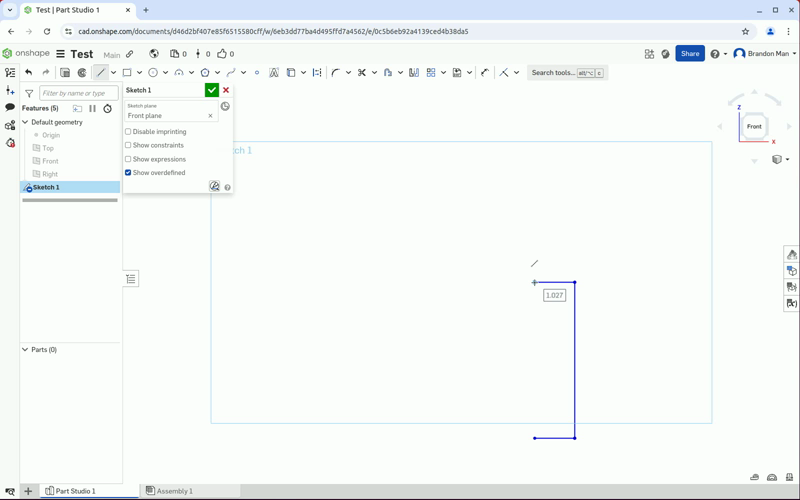
scroll(-6)
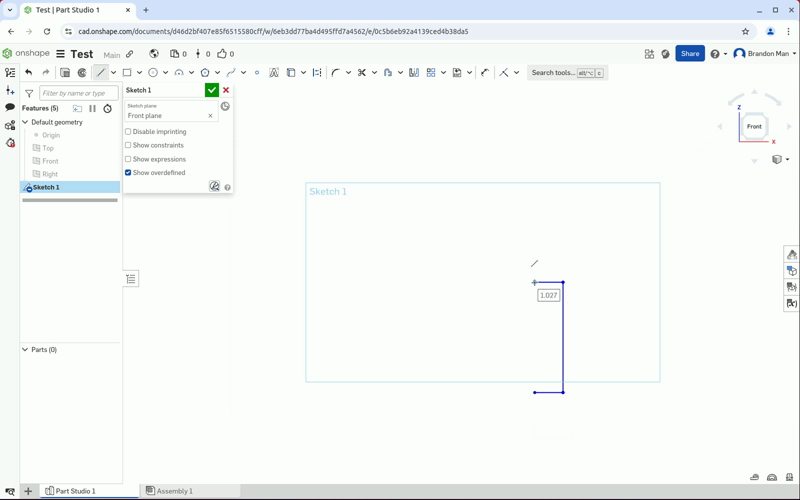
scroll(-6)
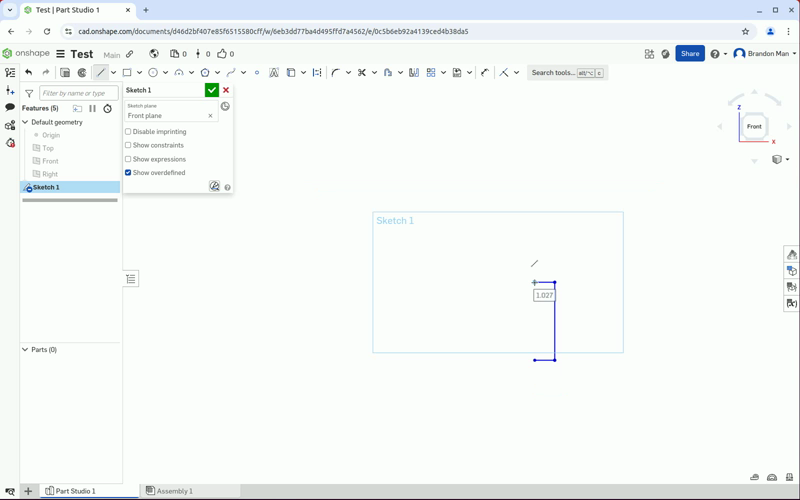
scroll(-6)
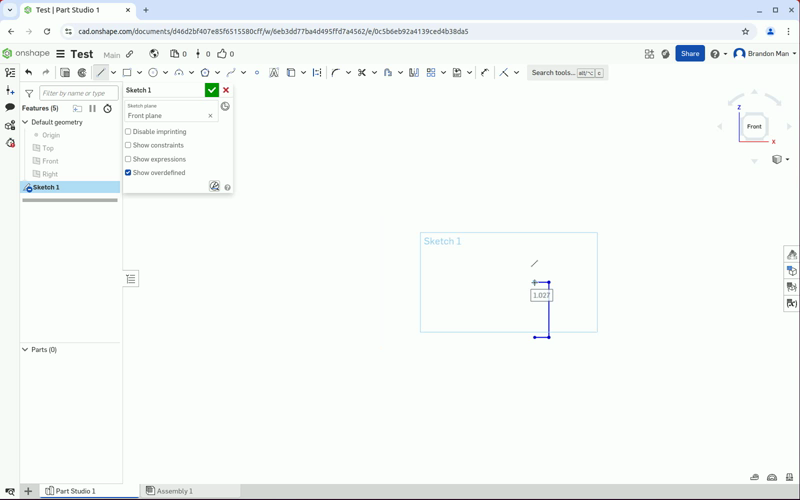
scroll(-6)
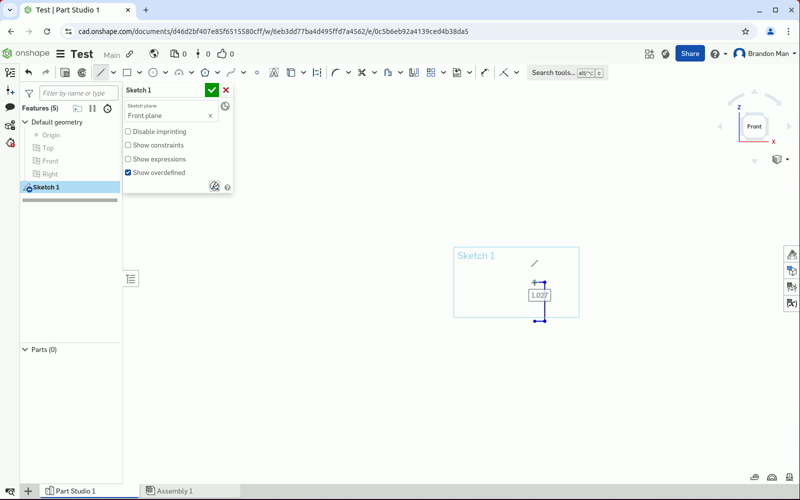
scroll(-6)
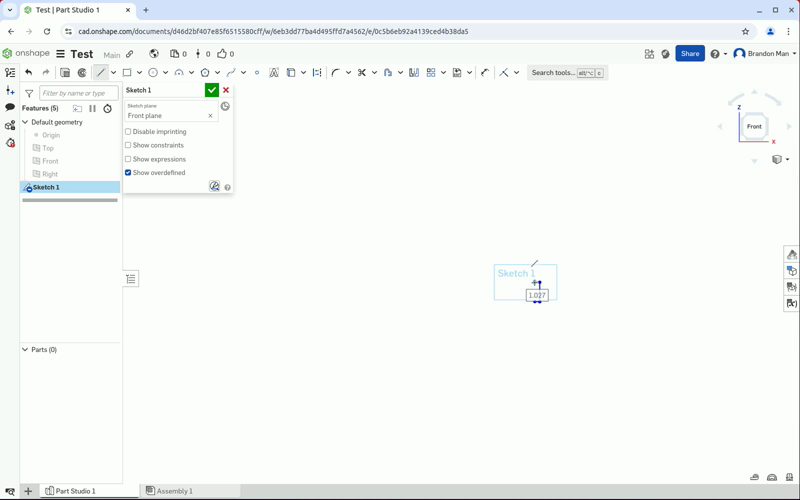
key_up(shift)
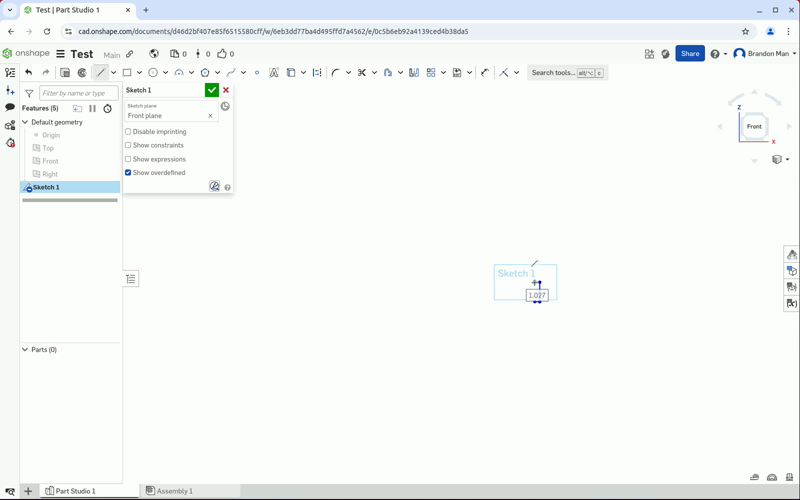
mouse_move(564, 282)
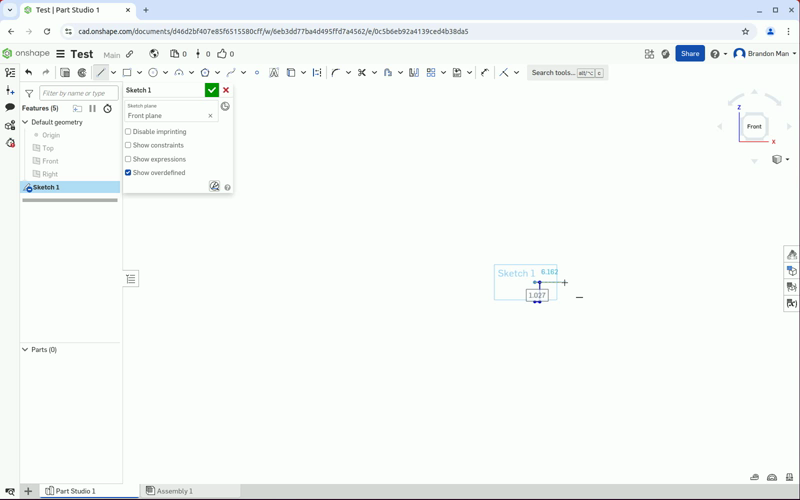
key_down(shift)
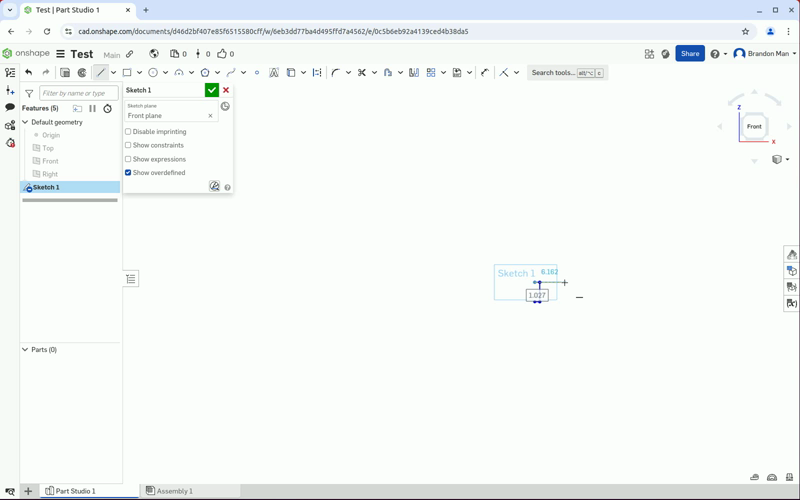
mouse_move(534, 301)
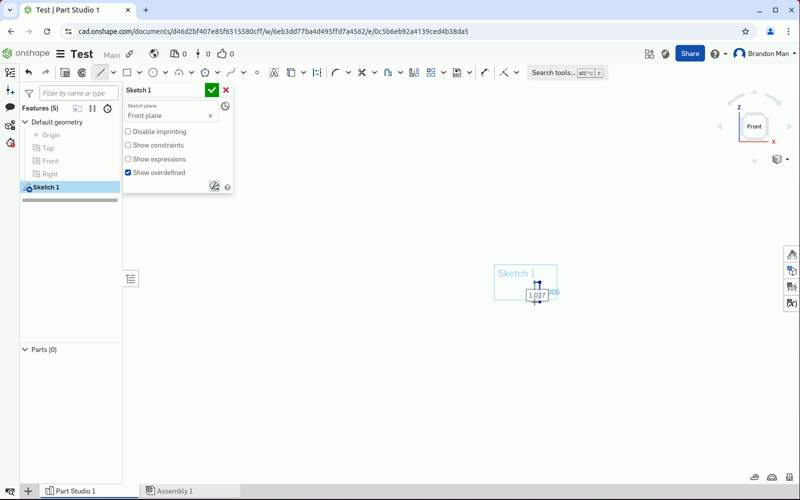
key_up(shift)
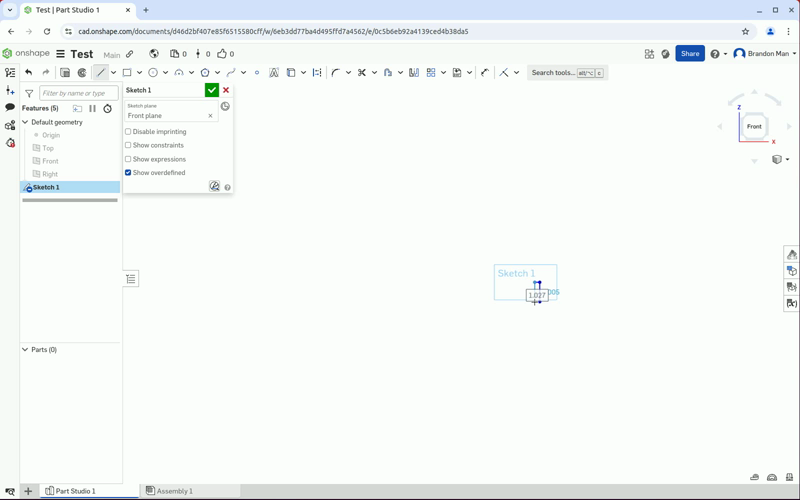
click(534, 301)
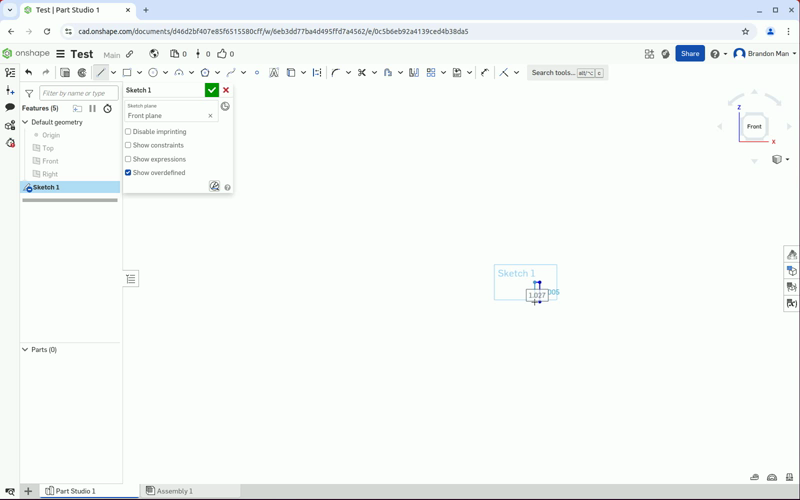
key(esc)
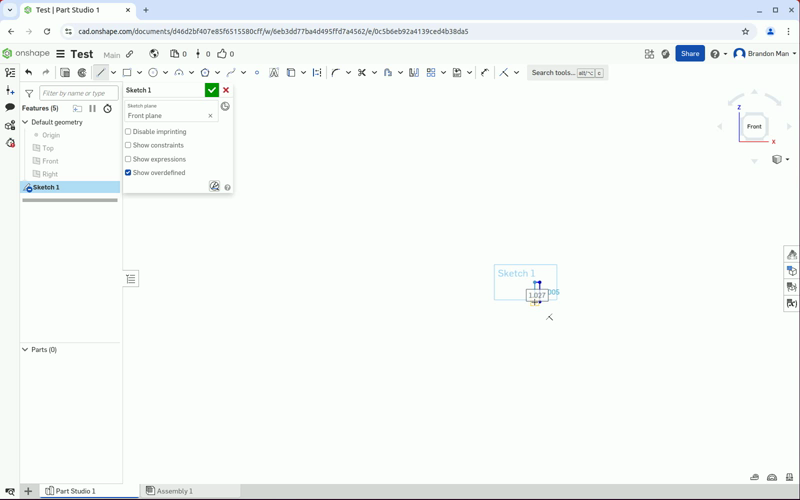
mouse_move(538, 297)
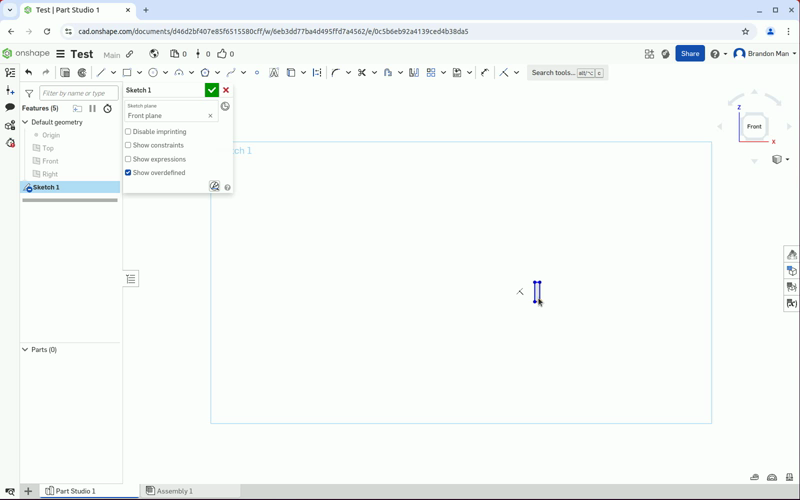
scroll(6)
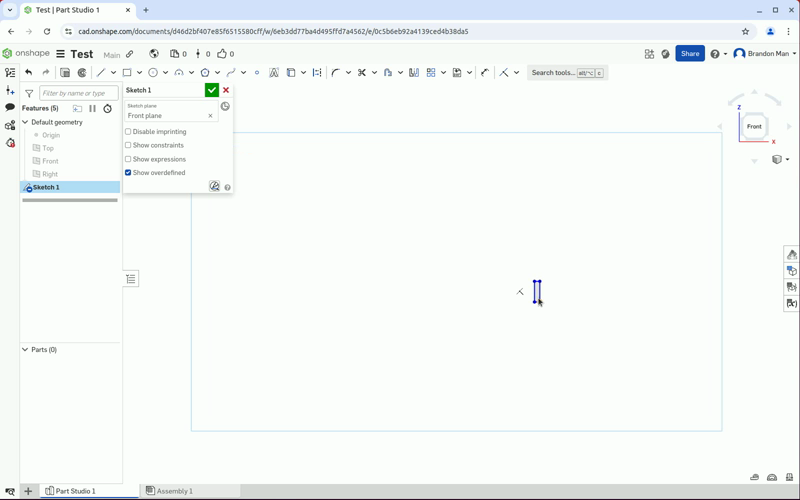
scroll(6)
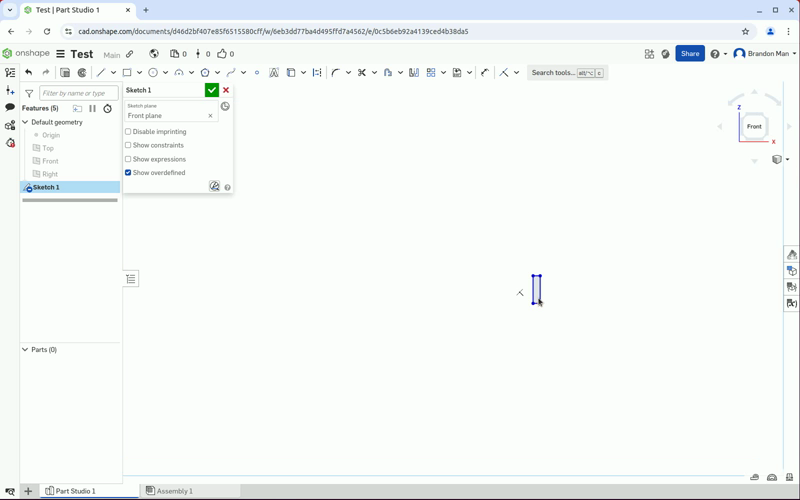
scroll(6)
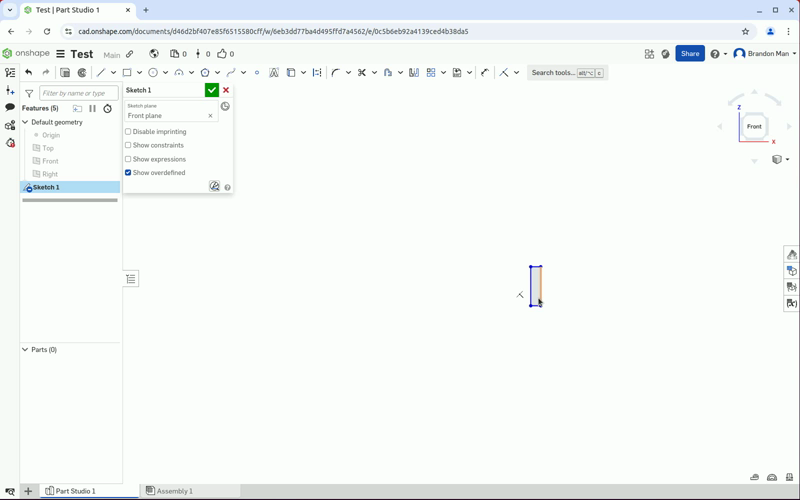
scroll(6)
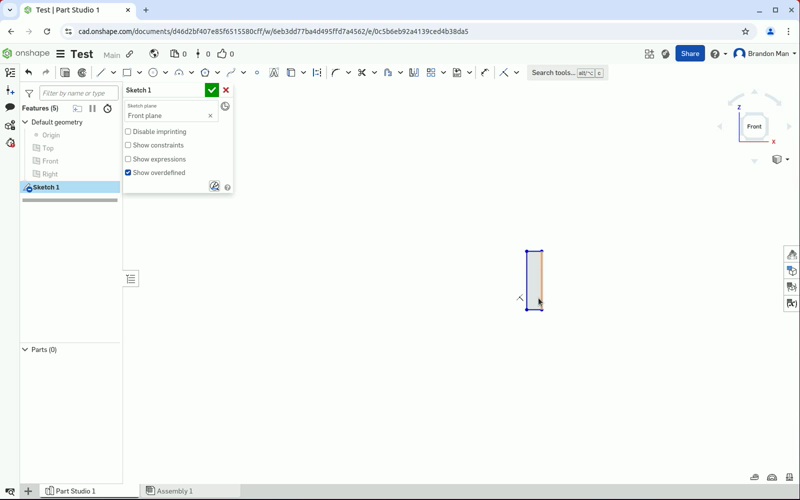
scroll(6)
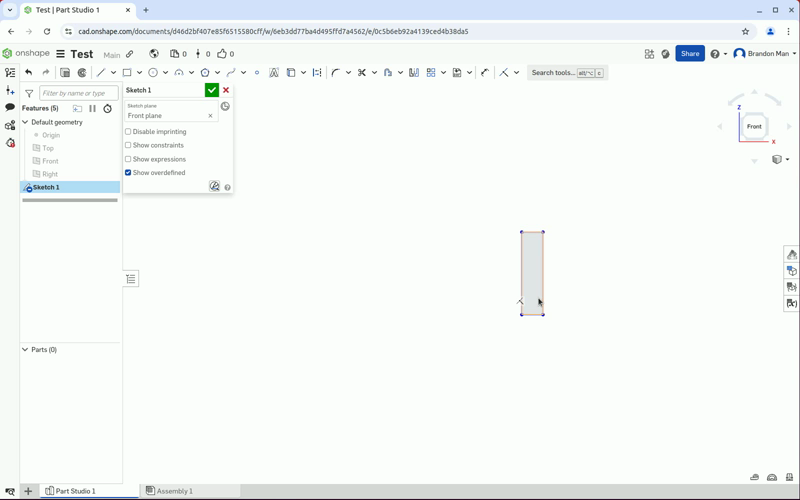
scroll(6)
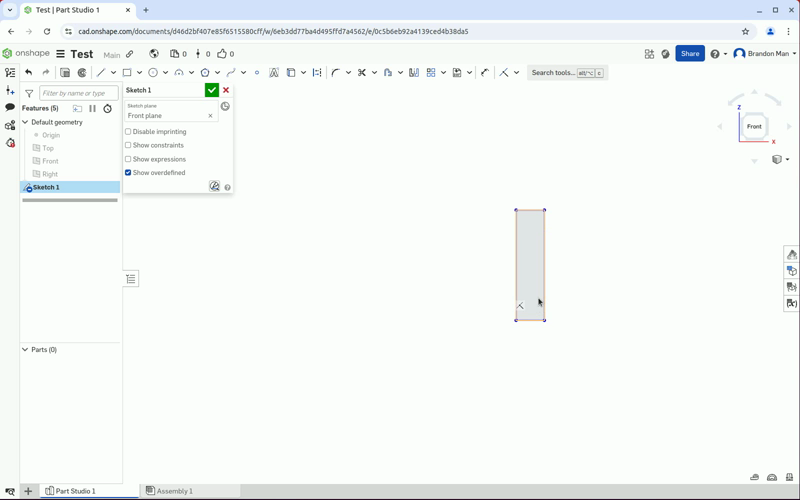
scroll(6)
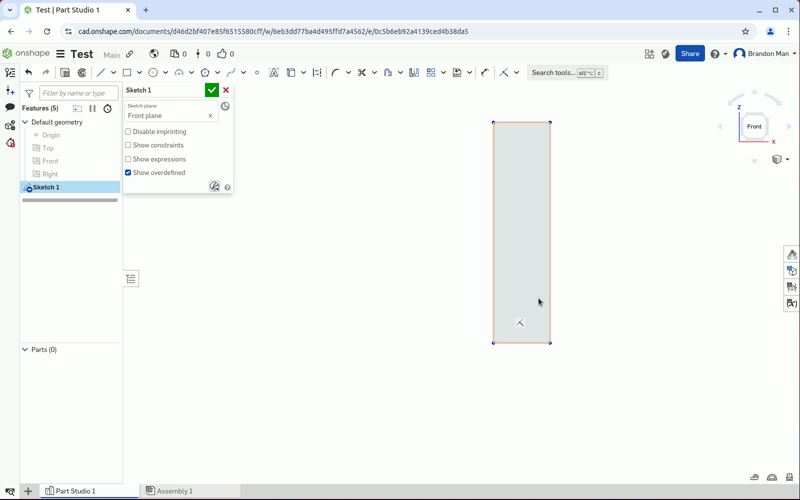
click(538, 297)
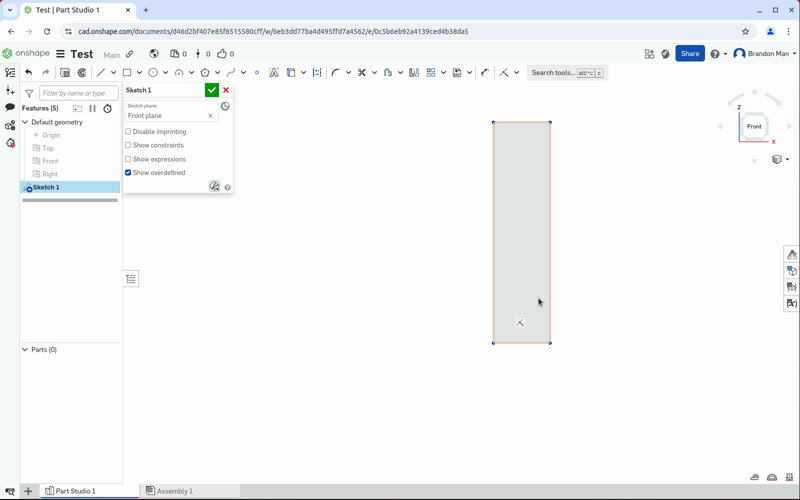
scroll(-6)
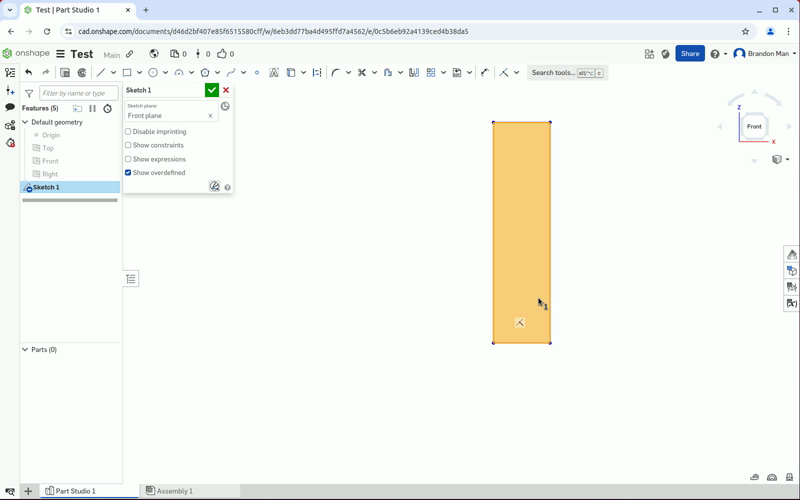
scroll(-6)
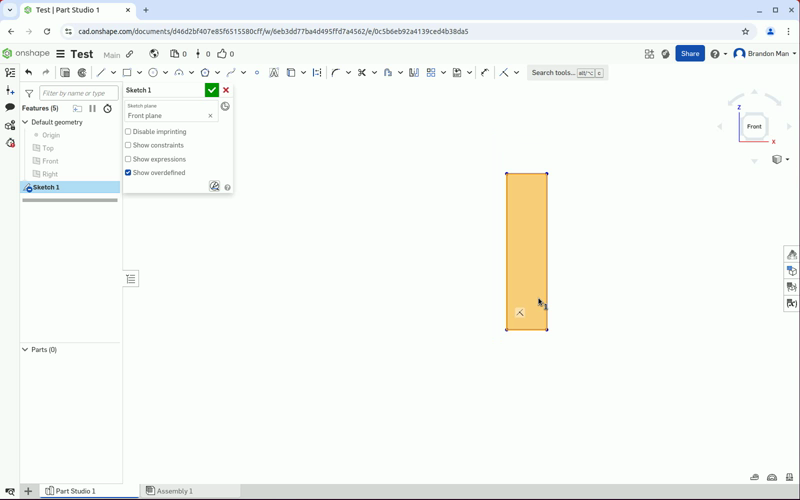
scroll(-6)
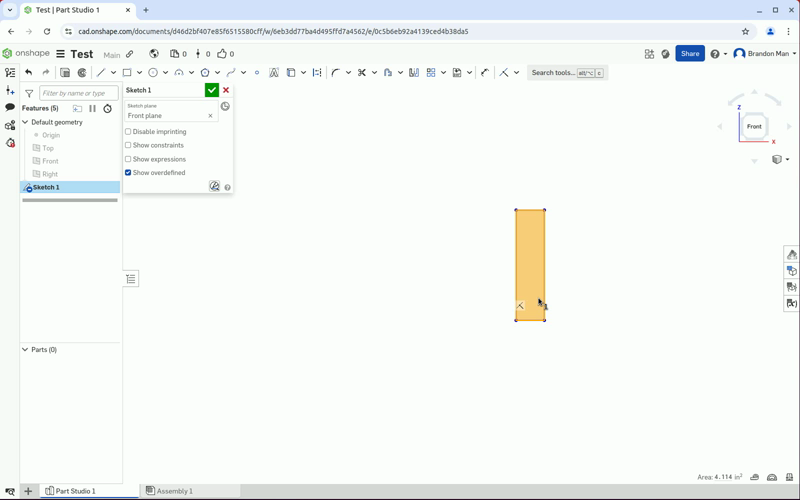
scroll(-6)
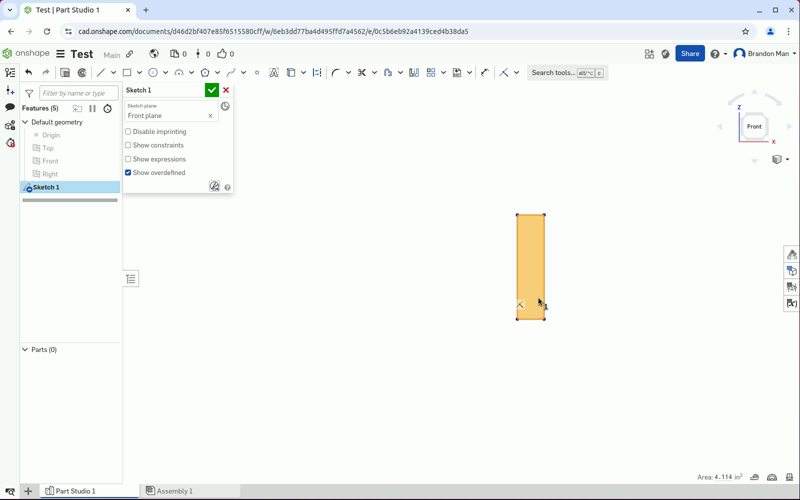
scroll(-6)
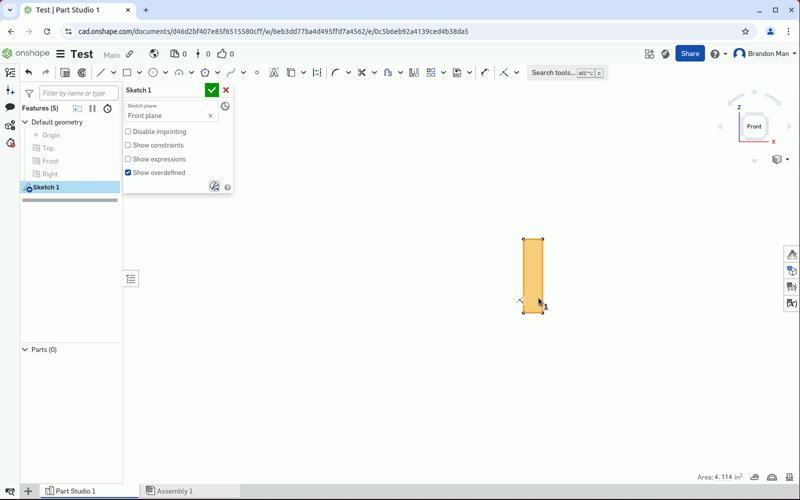
scroll(-6)
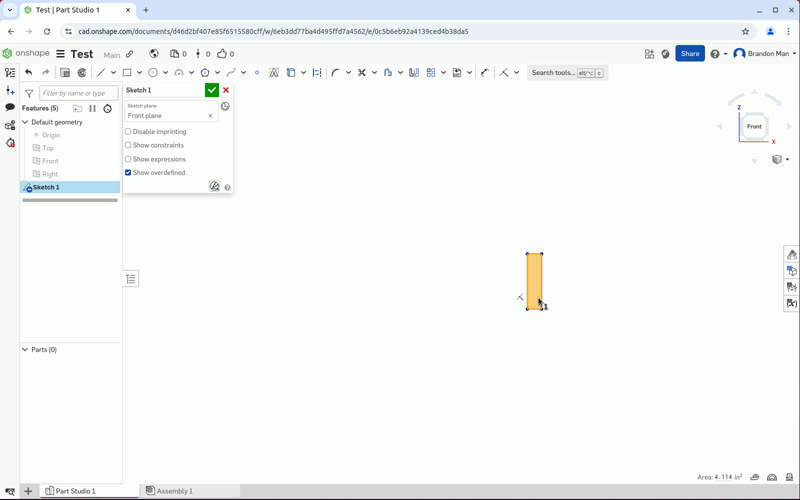
scroll(-6)
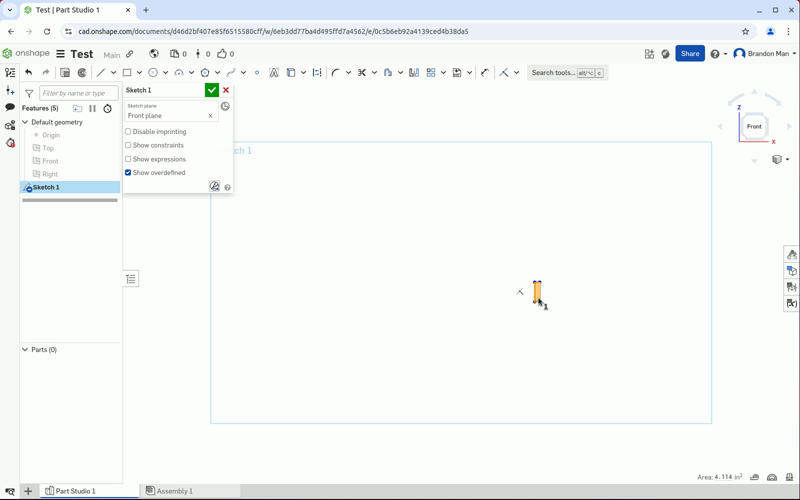
mouse_move(73, 352)
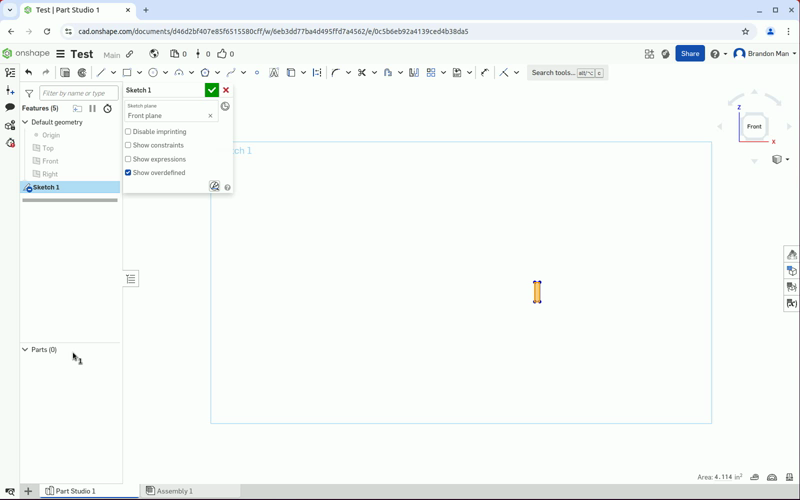
key(shift+y)
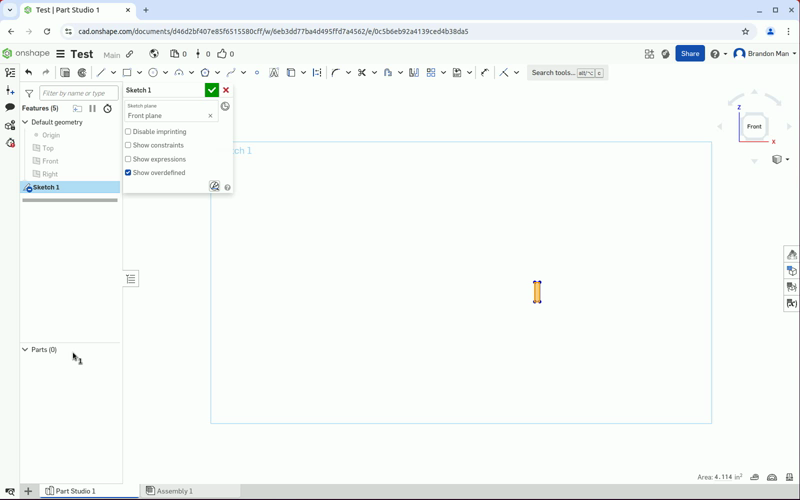
key(shift+e)
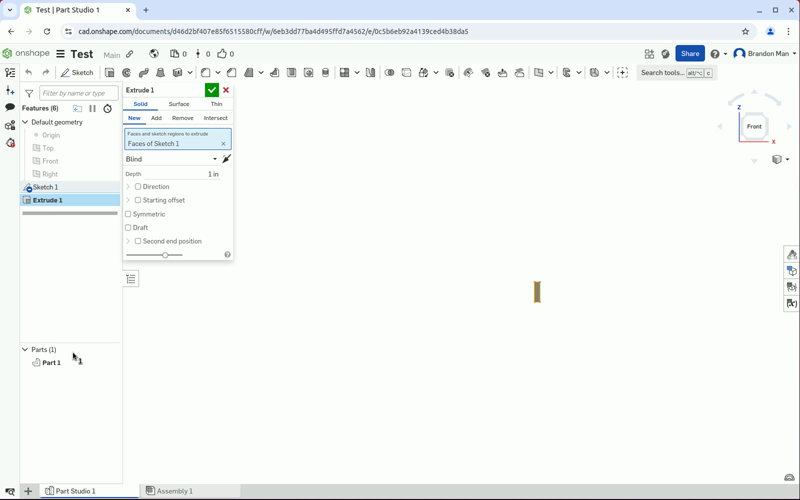
mouse_move(143, 106)
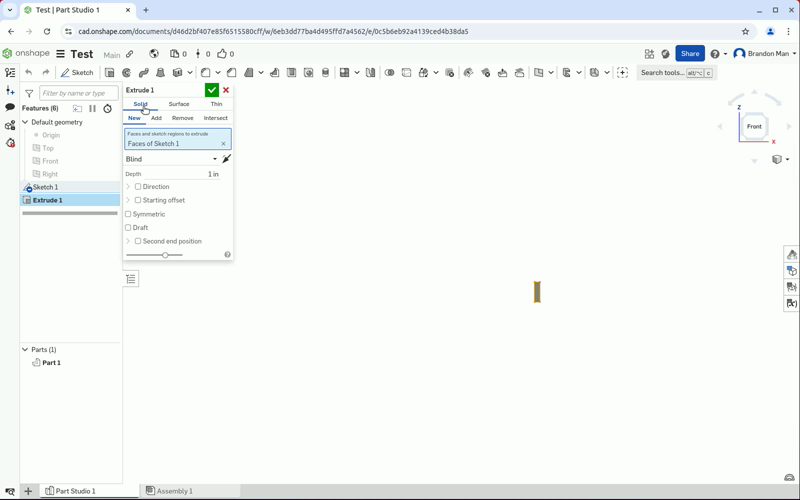
click(143, 106)
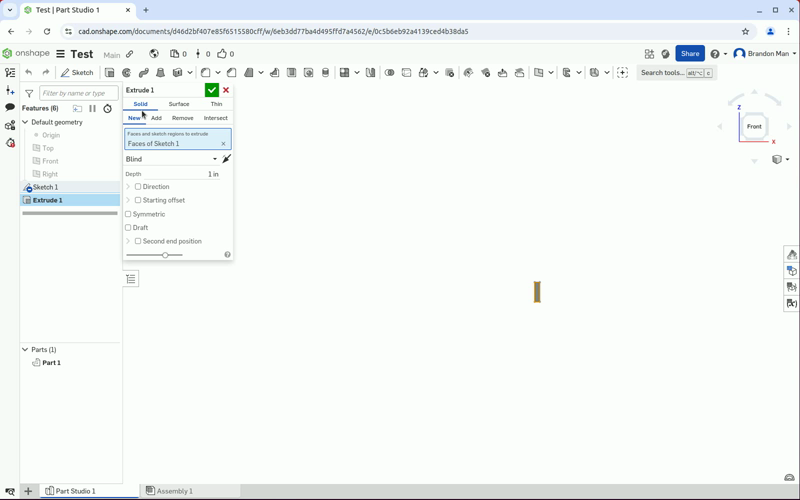
mouse_move(137, 120)
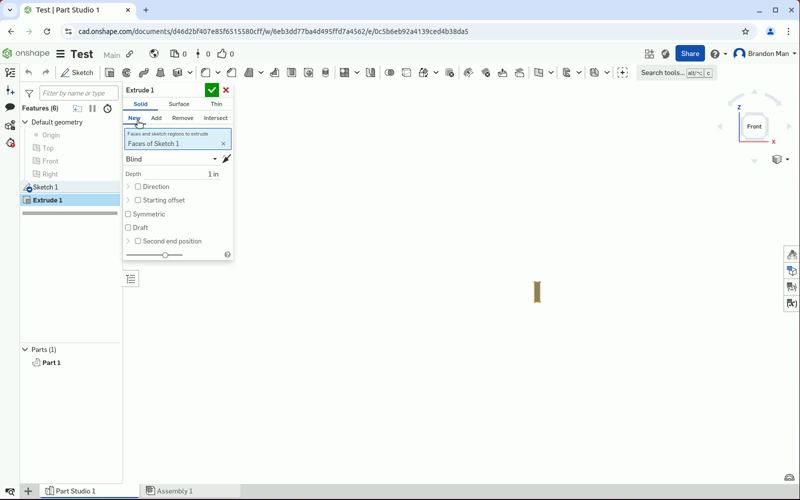
click(137, 120)
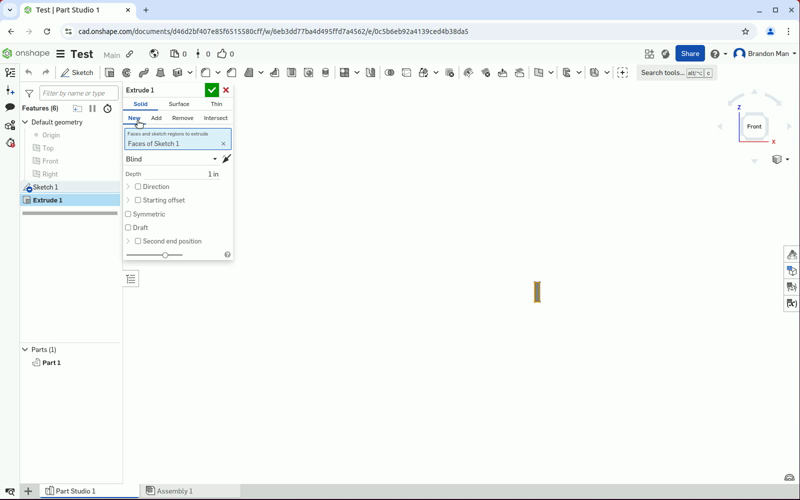
key(tab, 4)
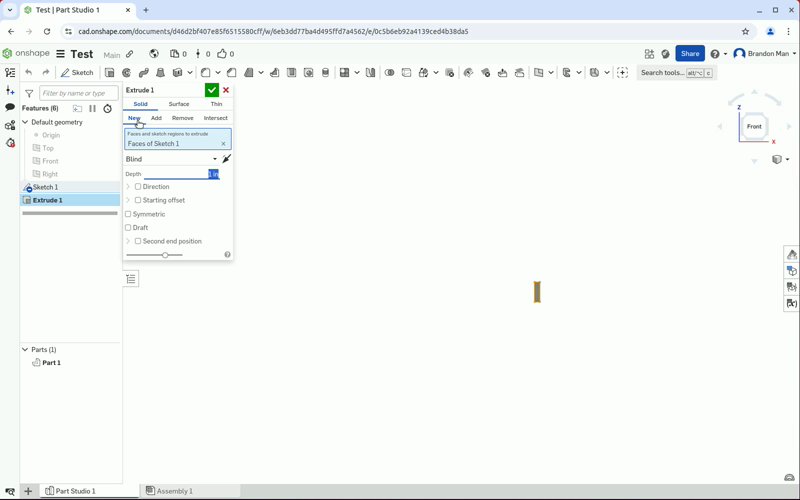
text(-23.108)
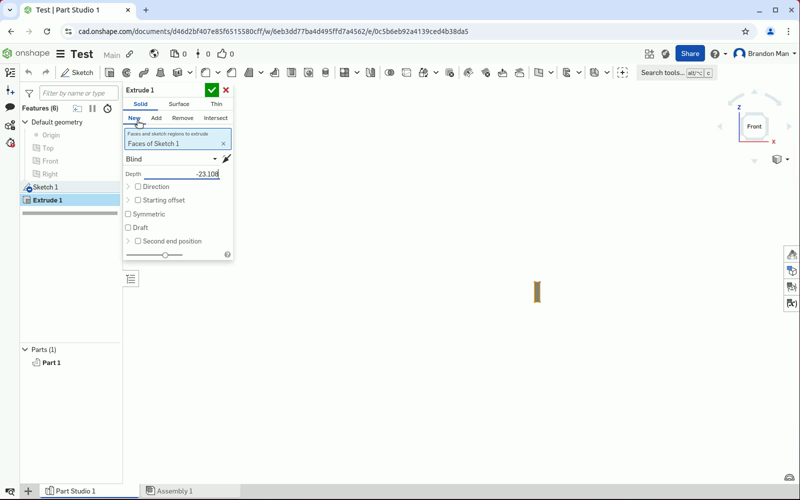
key(enter)
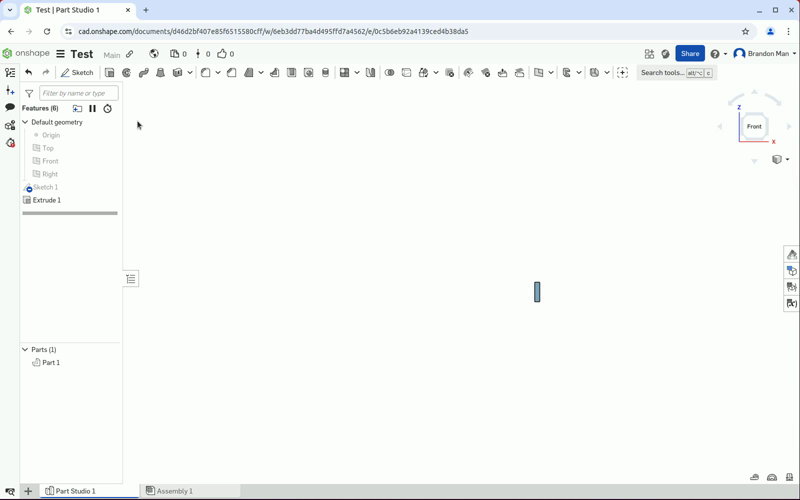
key(shift+h)
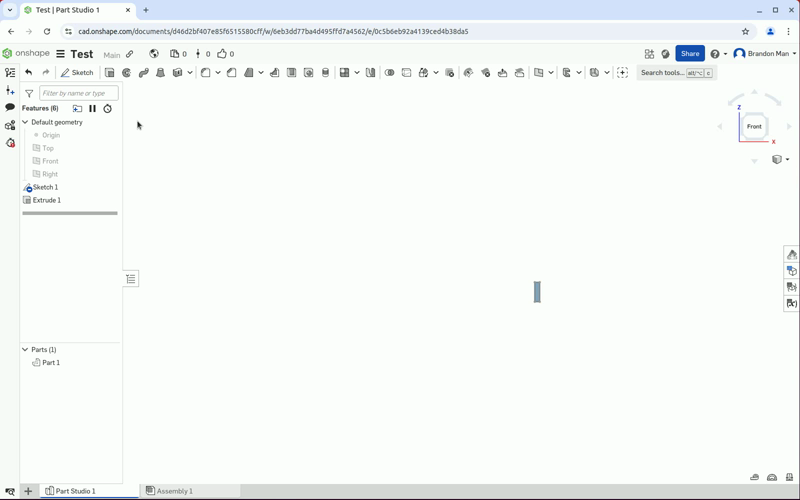
key(shift+h)
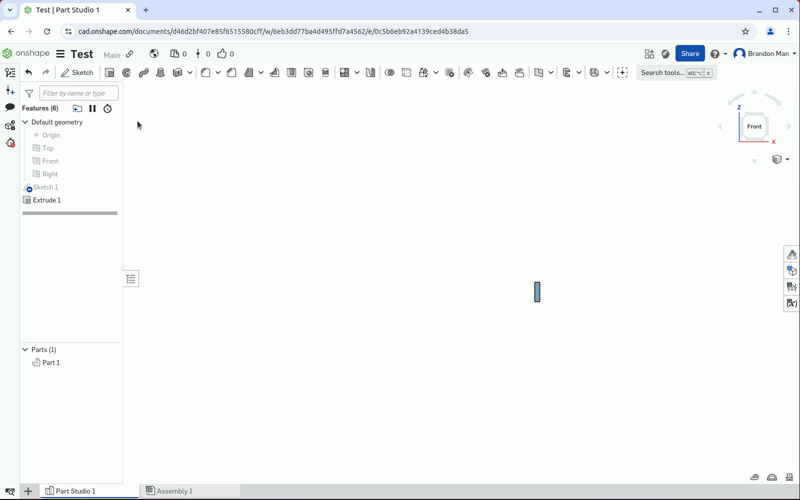
mouse_move(73, 189)
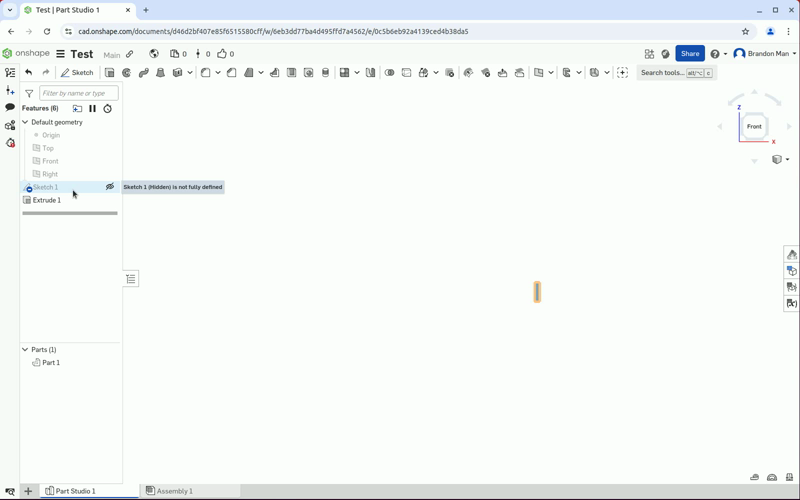
click(73, 189)
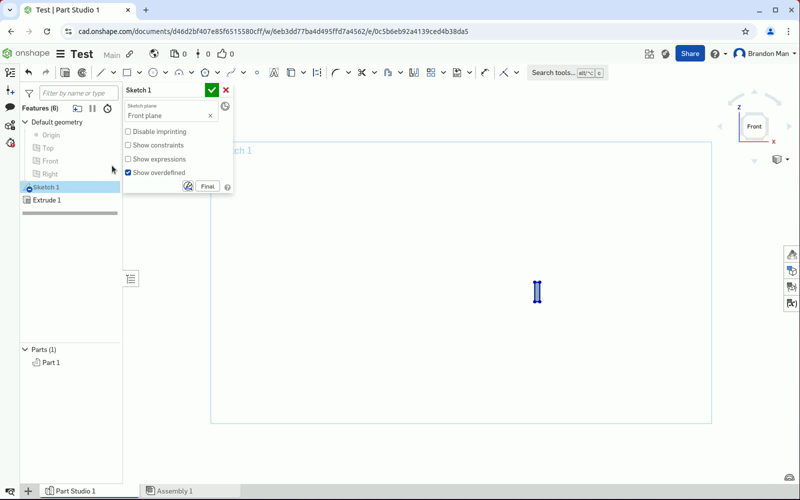
mouse_move(229, 92)
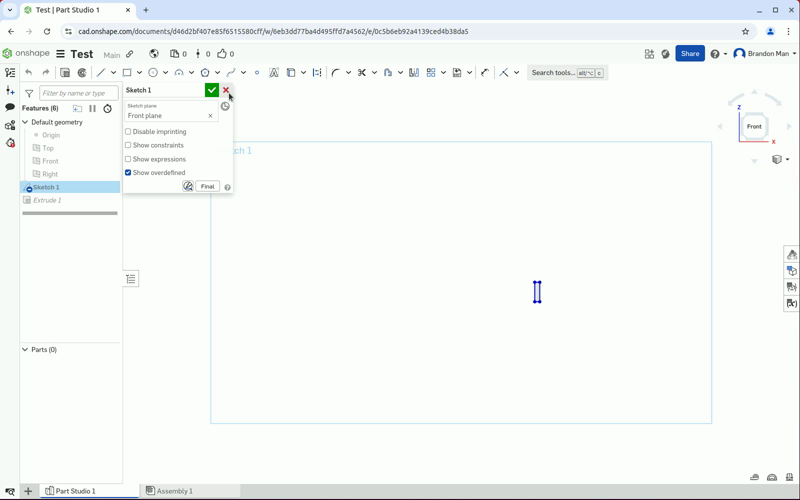
click(229, 92)
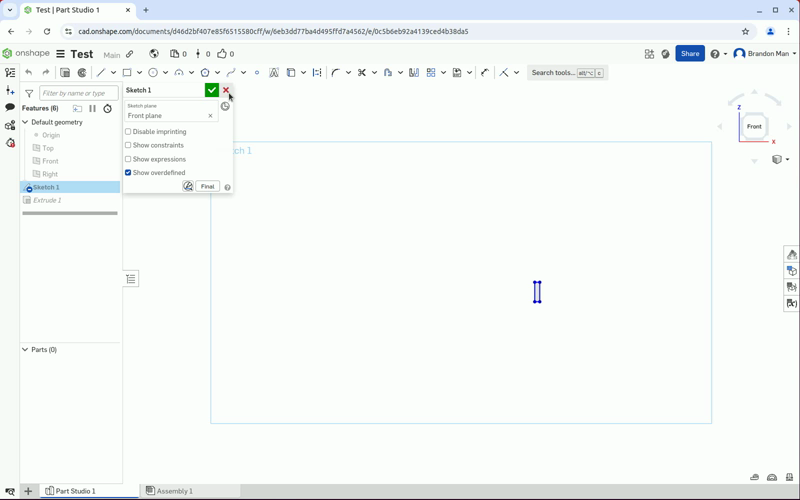
key(shift+s)
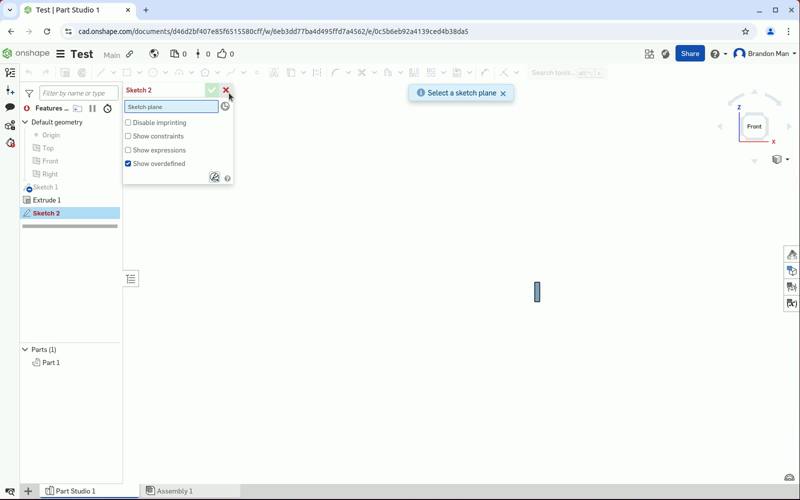
mouse_move(73, 163)
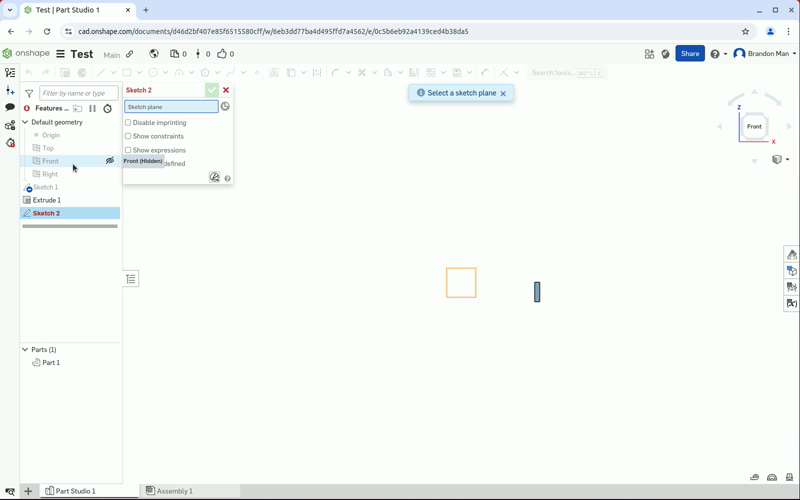
click(73, 163)
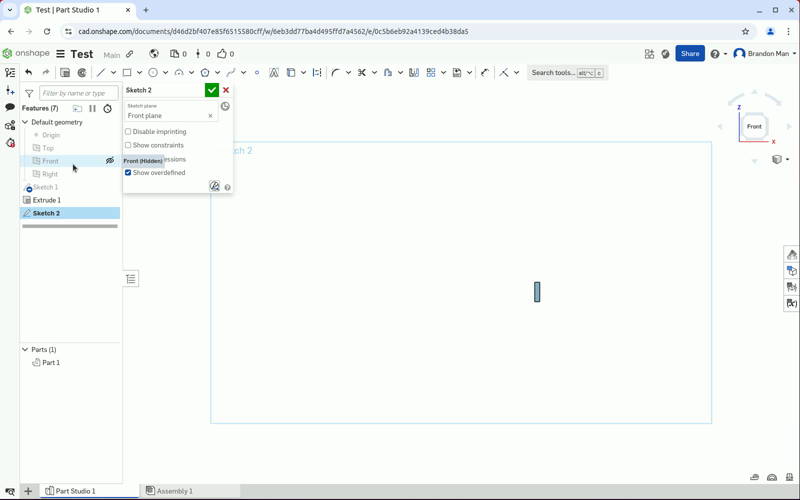
mouse_move(73, 352)
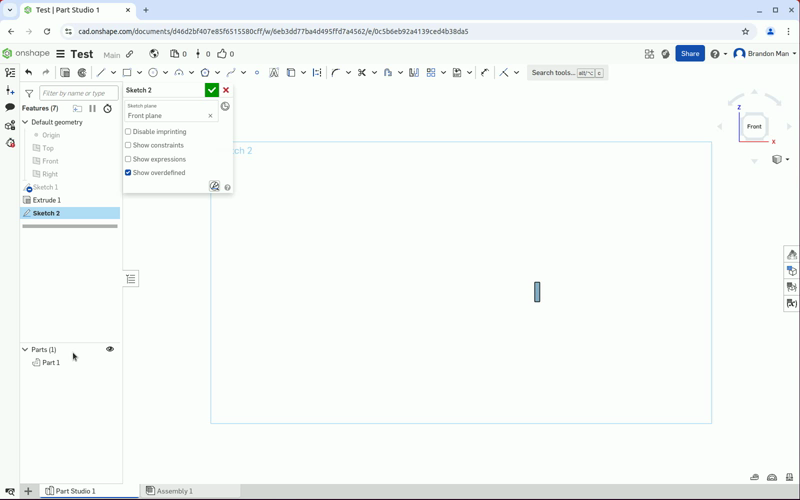
key(y)
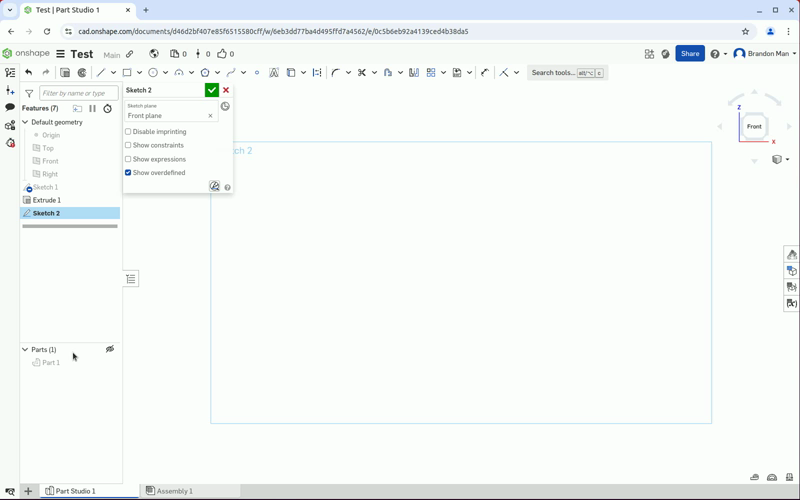
key(l)
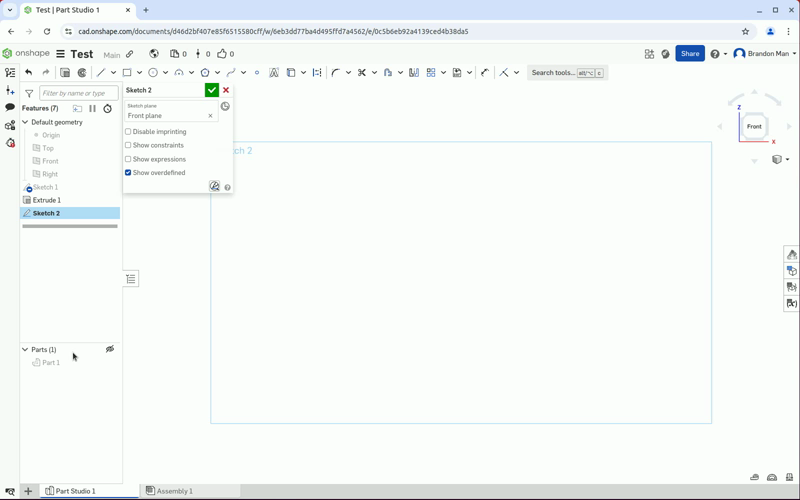
key_down(shift)
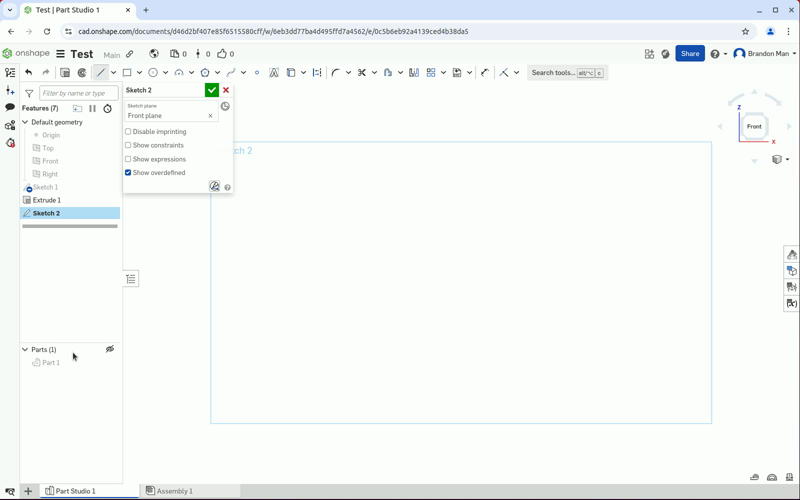
mouse_move(382, 301)
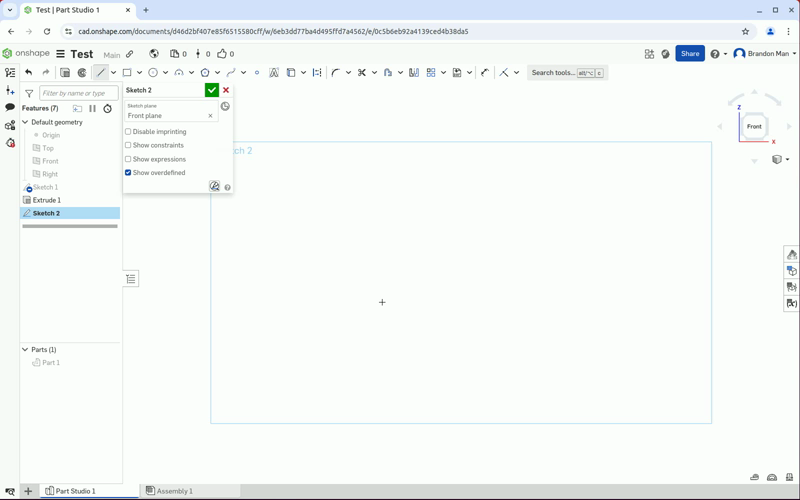
click(382, 301)
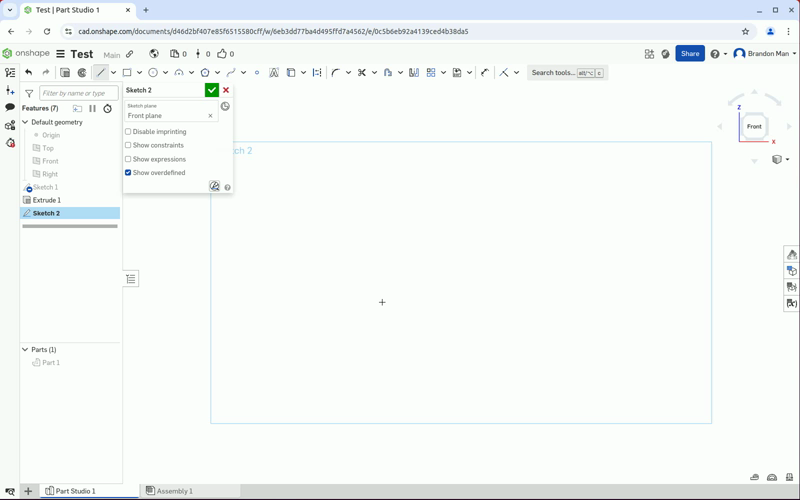
key_up(shift)
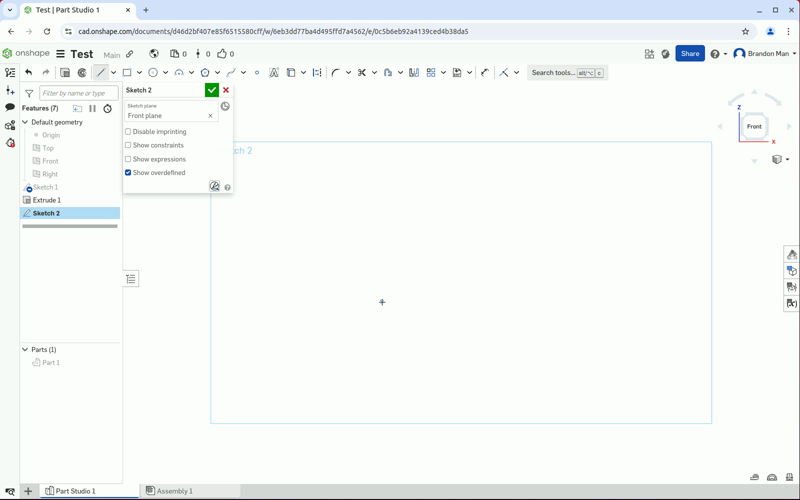
key_down(shift)
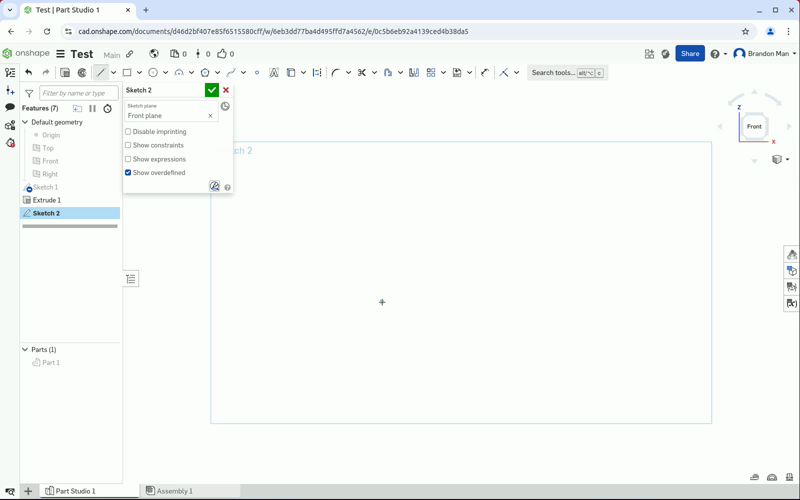
mouse_move(412, 301)
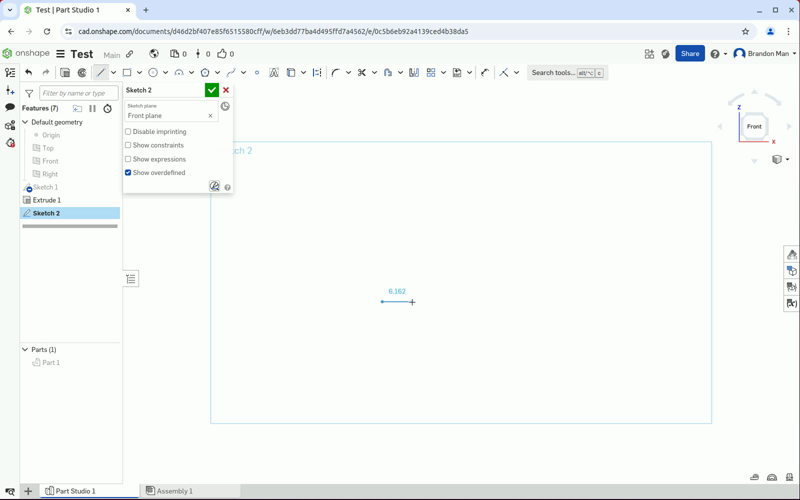
mouse_move(387, 301)
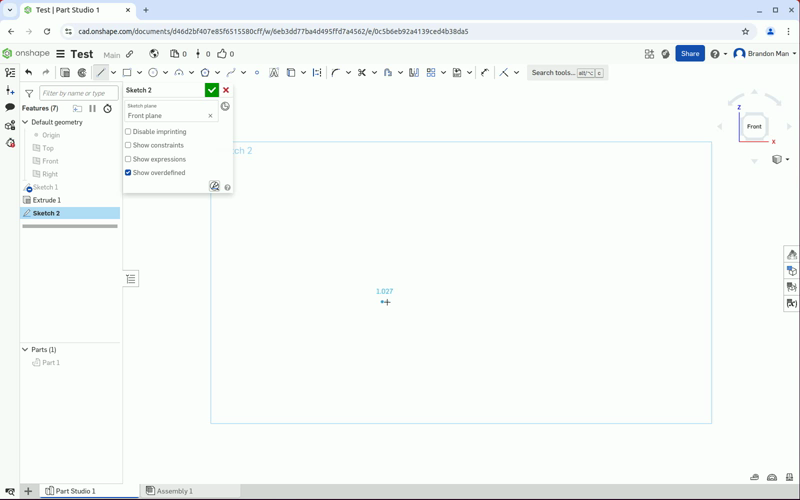
scroll(6)
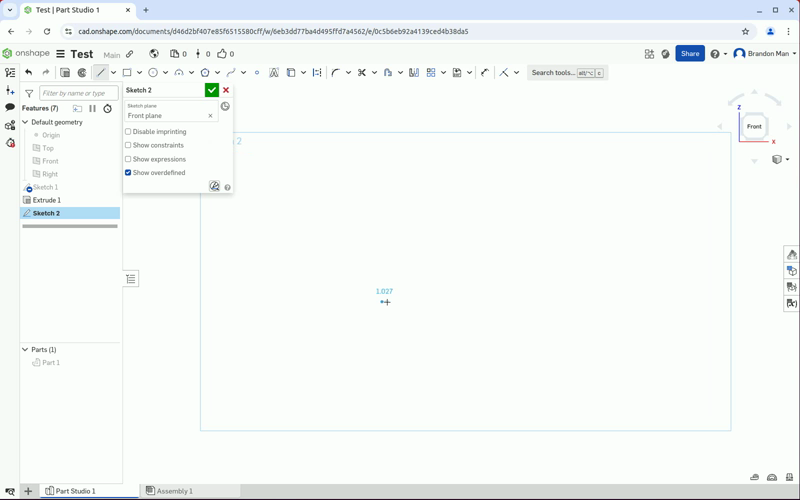
scroll(6)
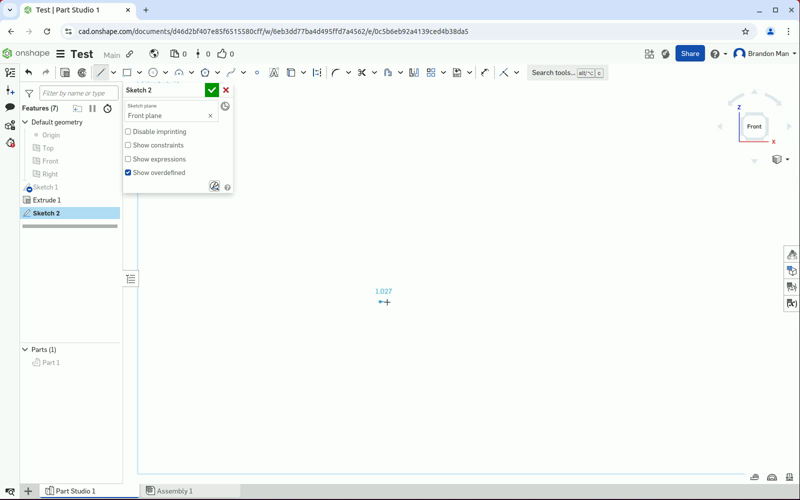
scroll(6)
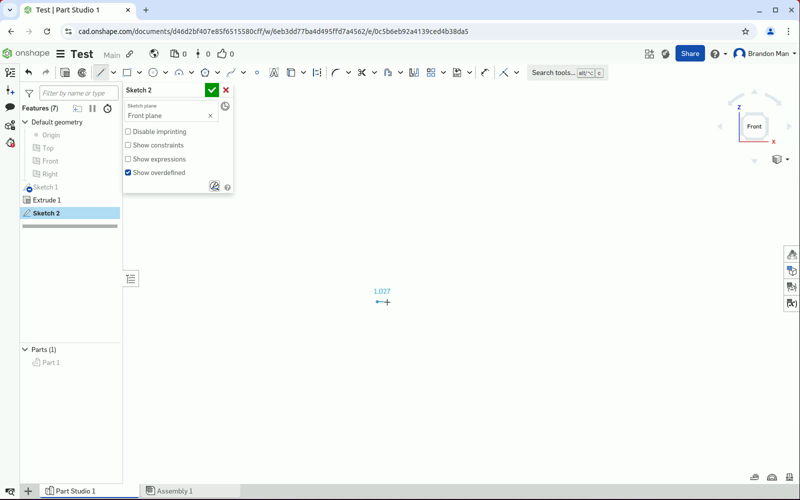
scroll(6)
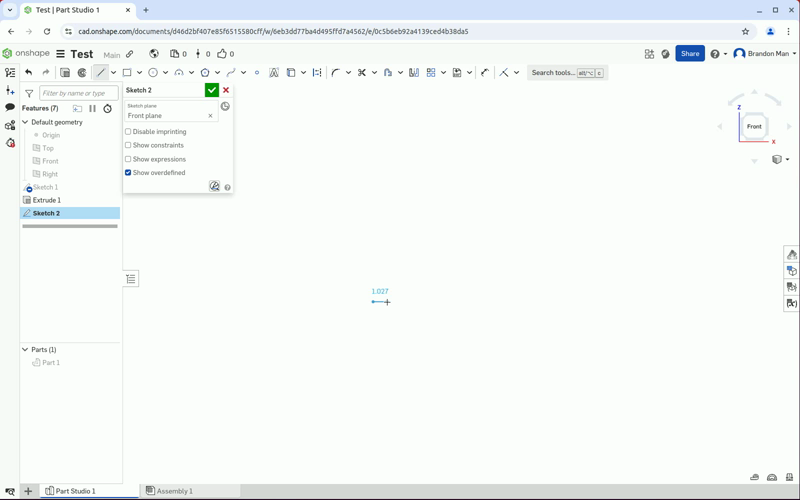
scroll(6)
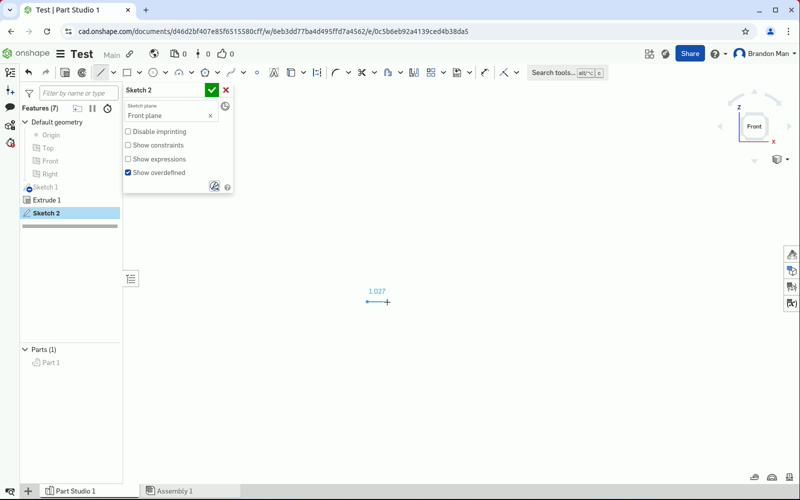
scroll(6)
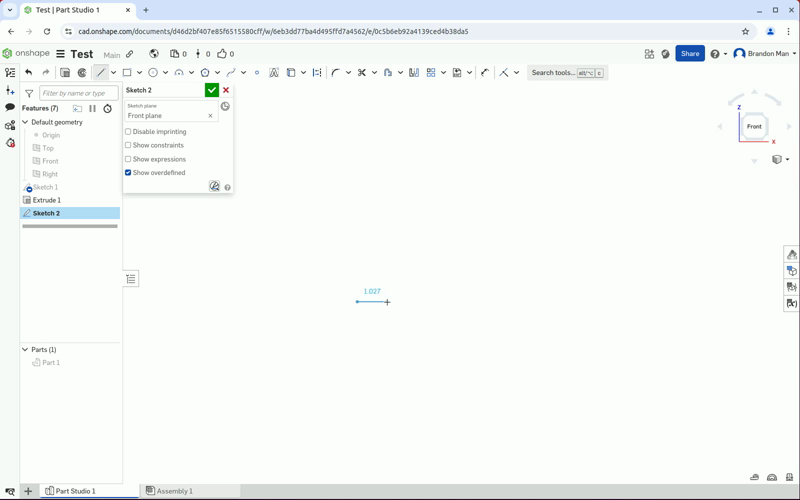
scroll(6)
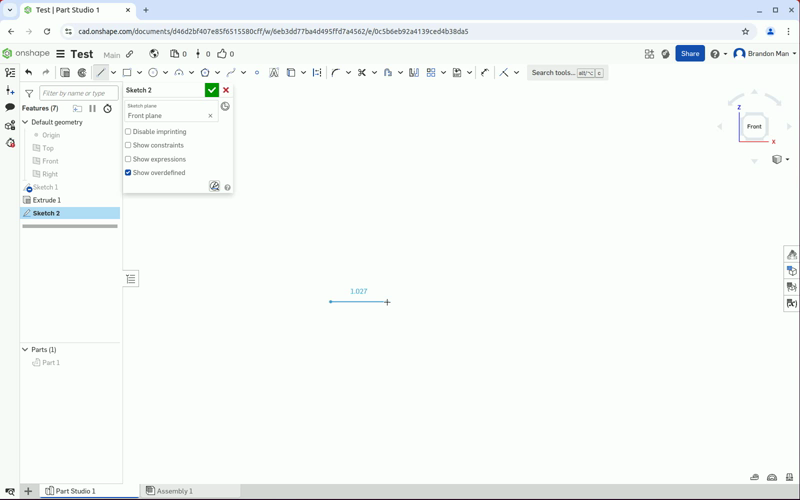
click(387, 301)
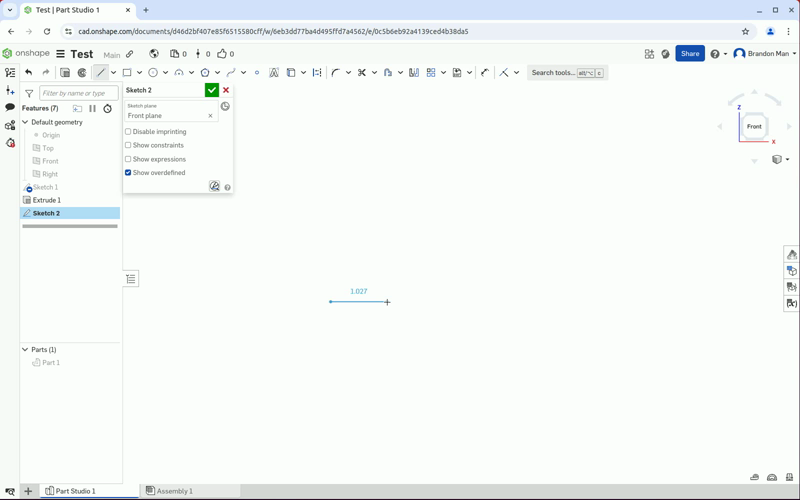
scroll(-6)
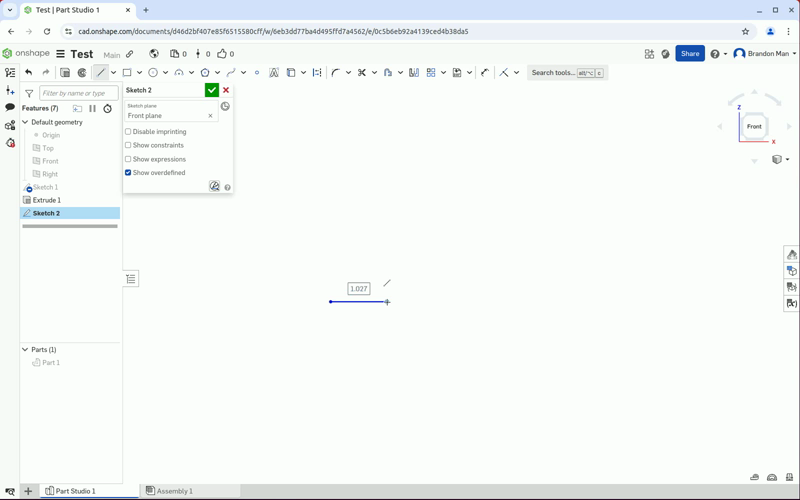
scroll(-6)
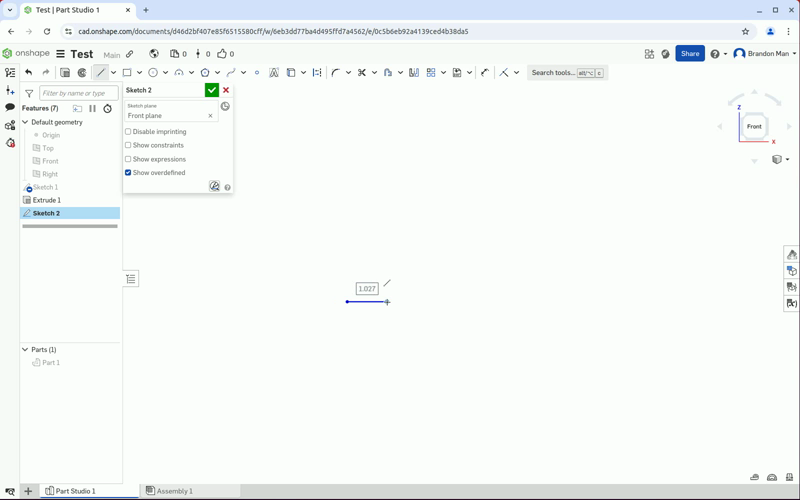
scroll(-6)
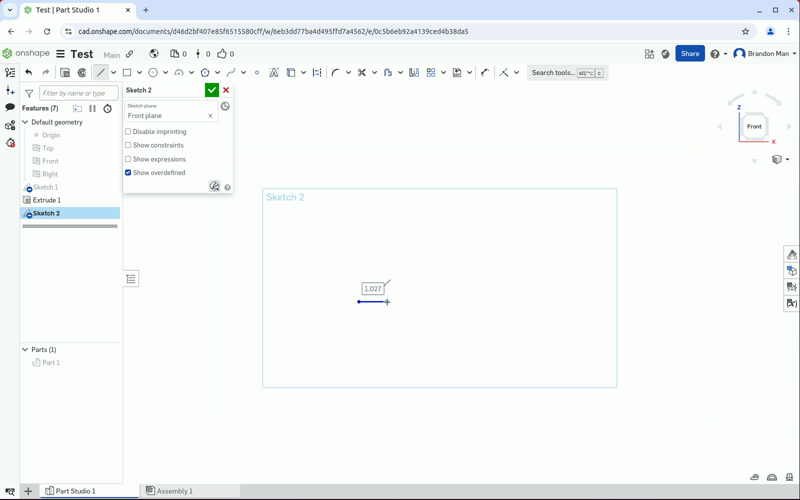
scroll(-6)
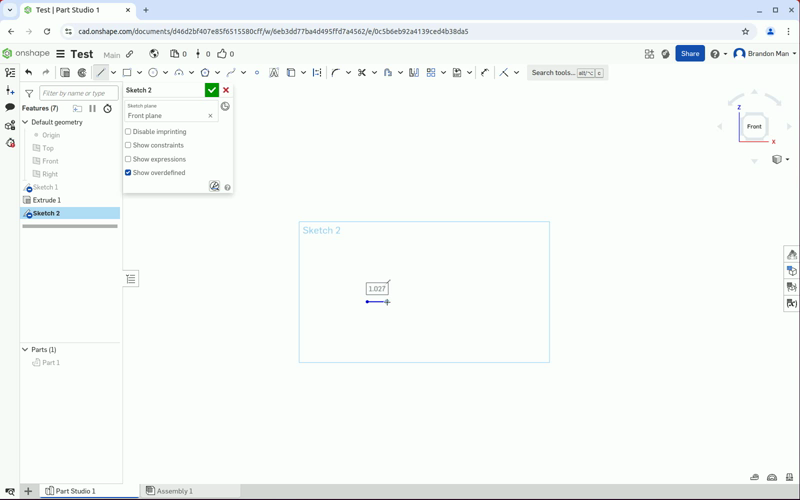
scroll(-6)
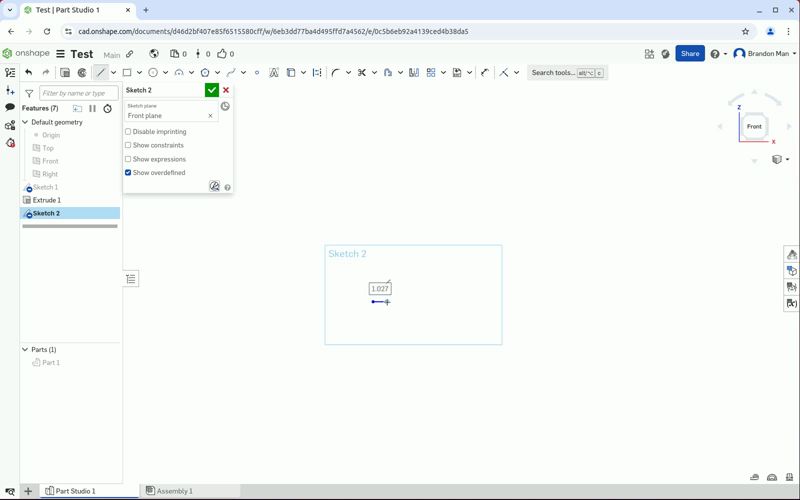
scroll(-6)
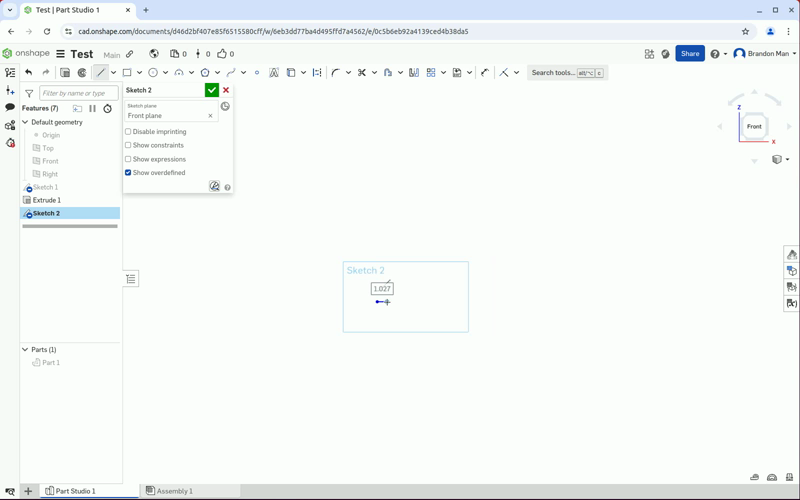
scroll(-6)
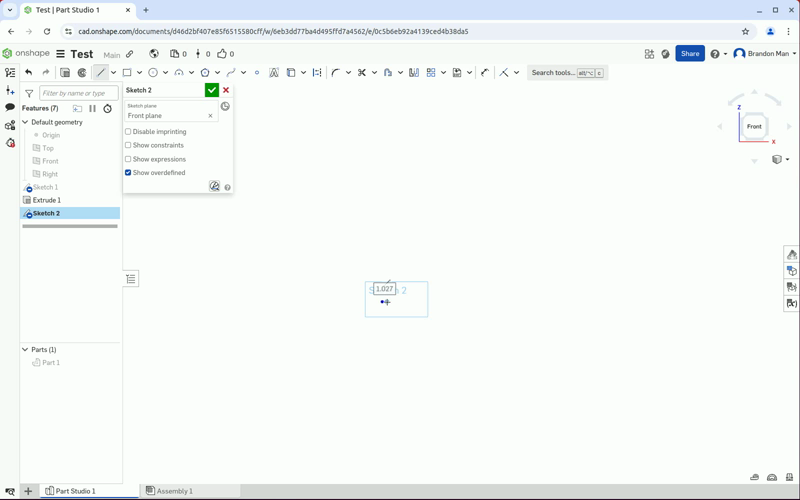
key_up(shift)
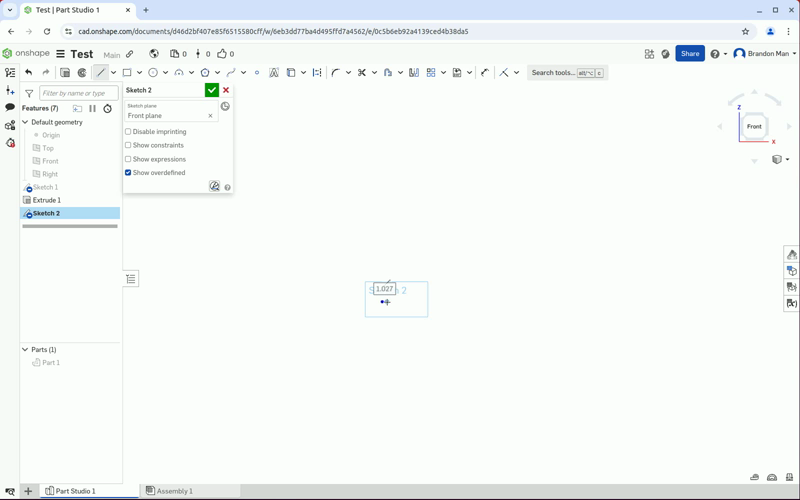
key_down(shift)
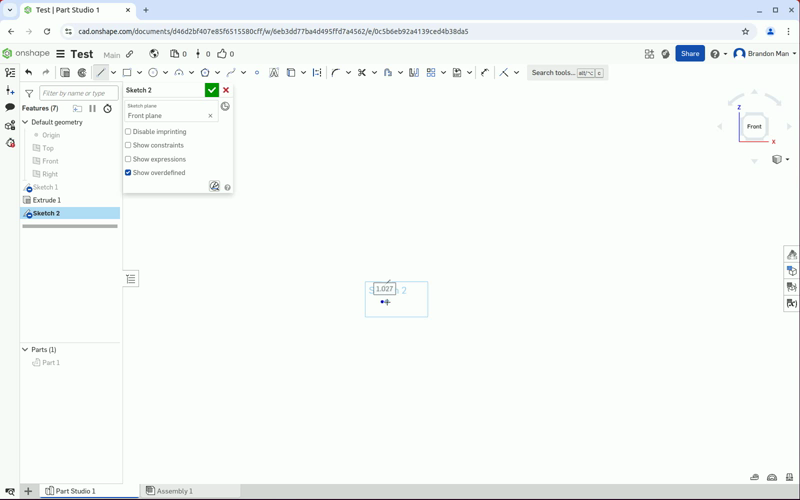
mouse_move(417, 301)
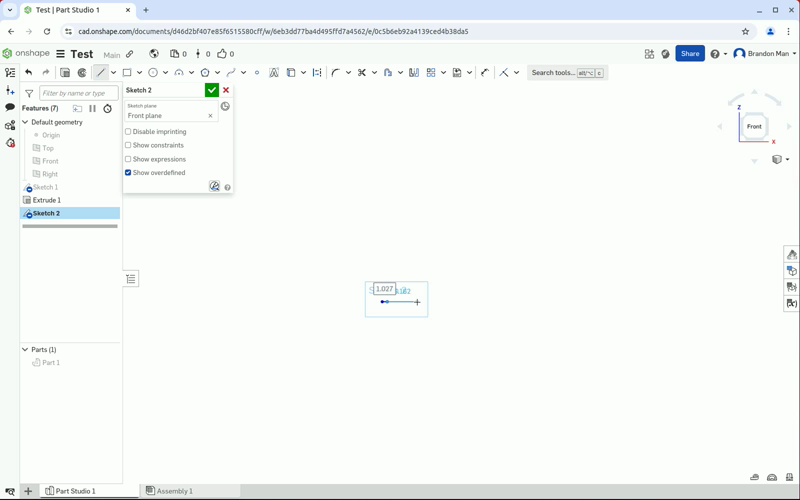
mouse_move(387, 282)
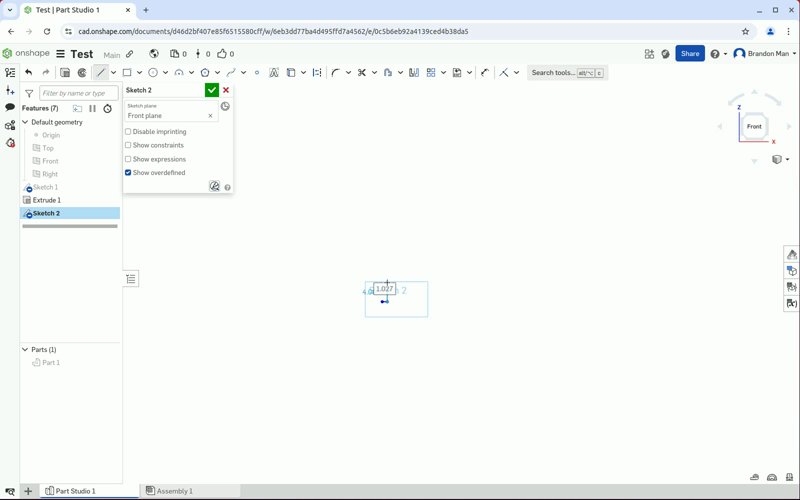
click(387, 282)
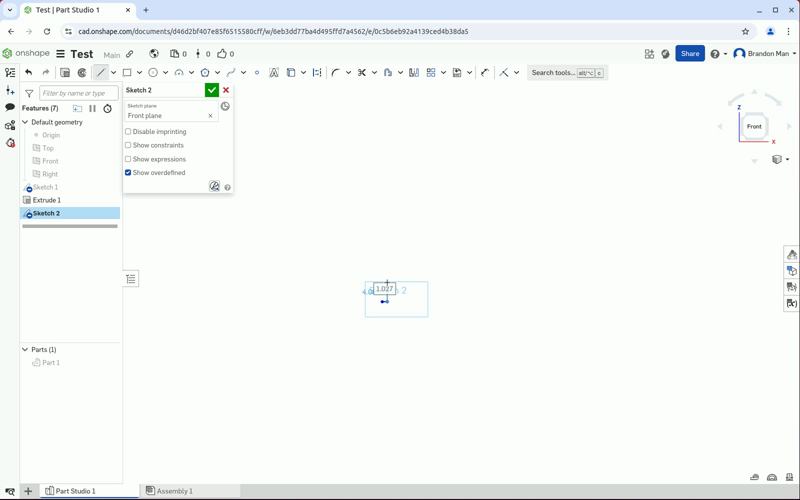
key_up(shift)
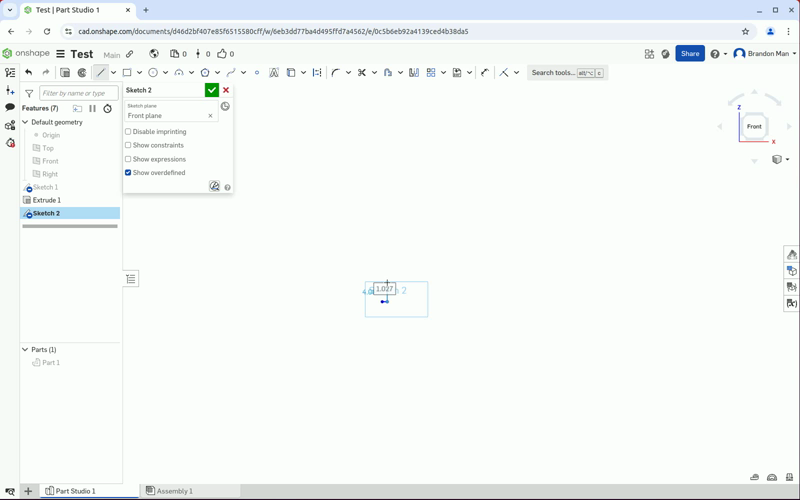
key_down(shift)
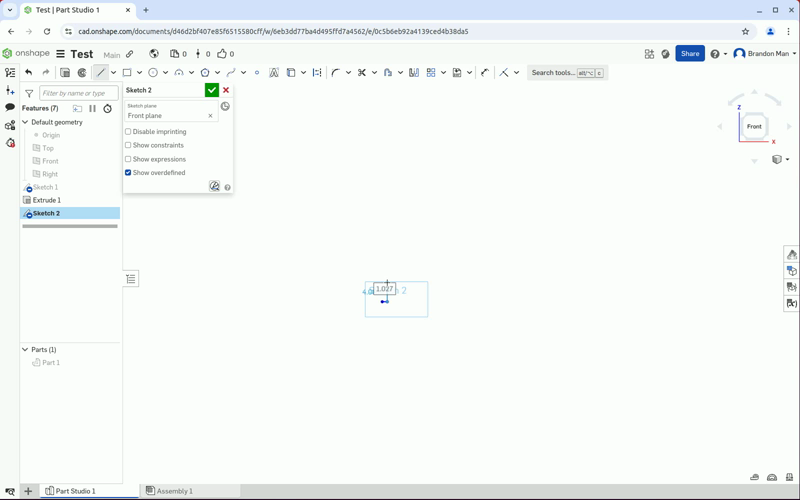
mouse_move(417, 282)
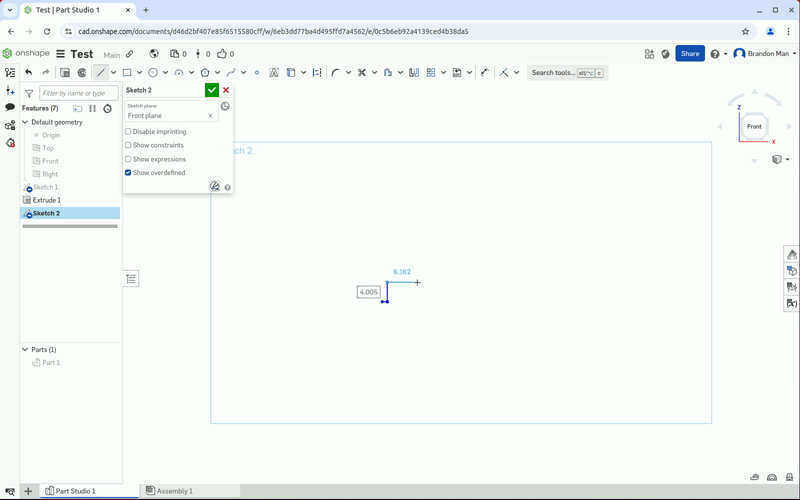
mouse_move(382, 282)
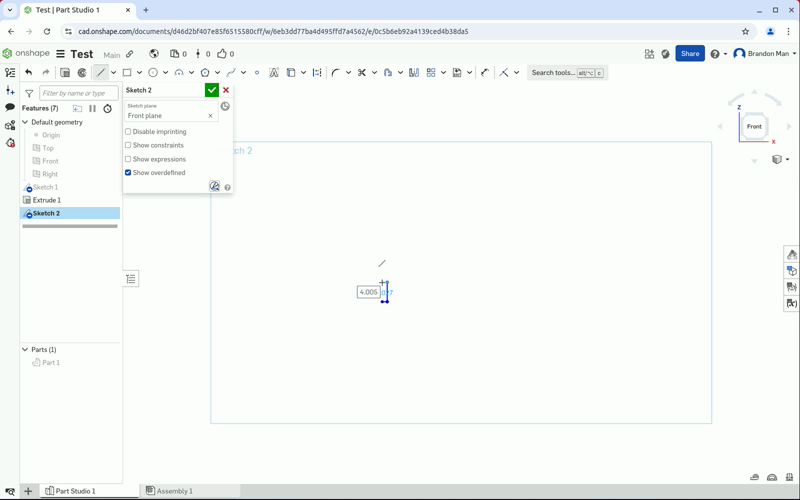
scroll(6)
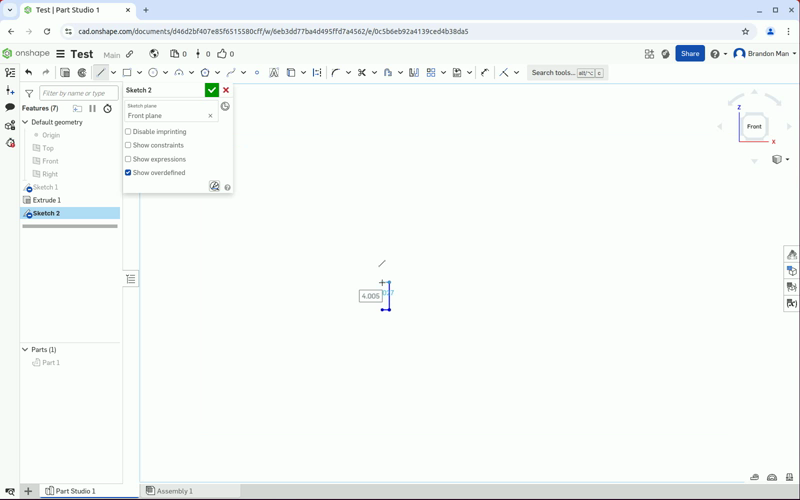
scroll(6)
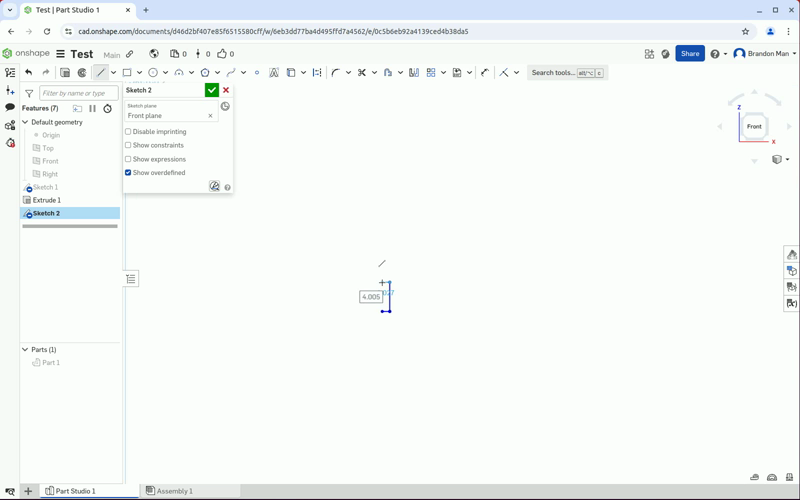
scroll(6)
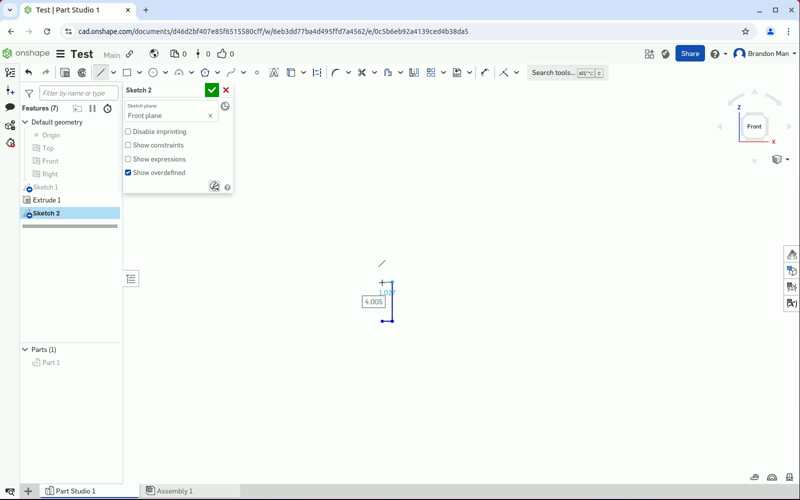
scroll(6)
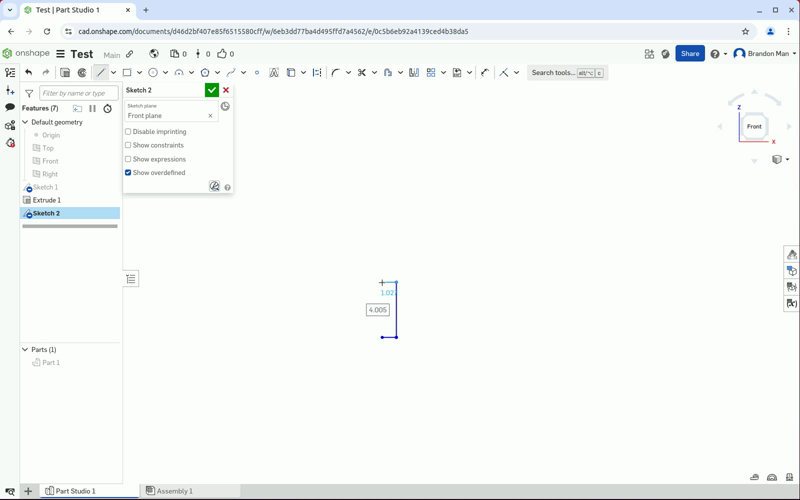
scroll(6)
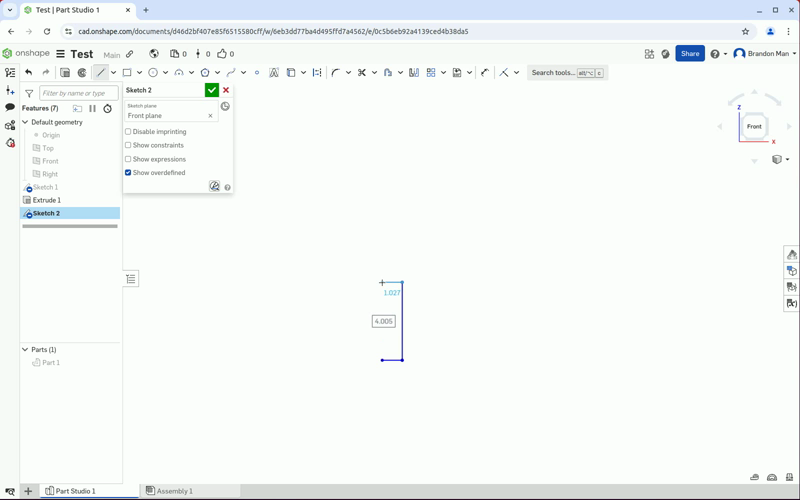
scroll(6)
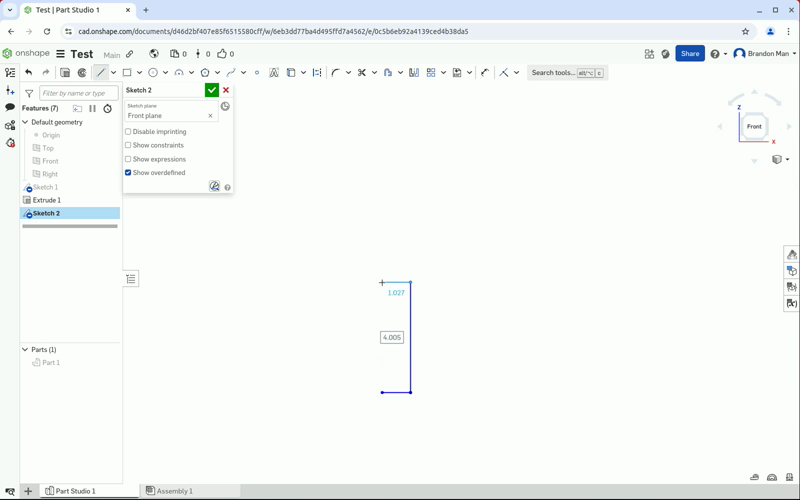
scroll(6)
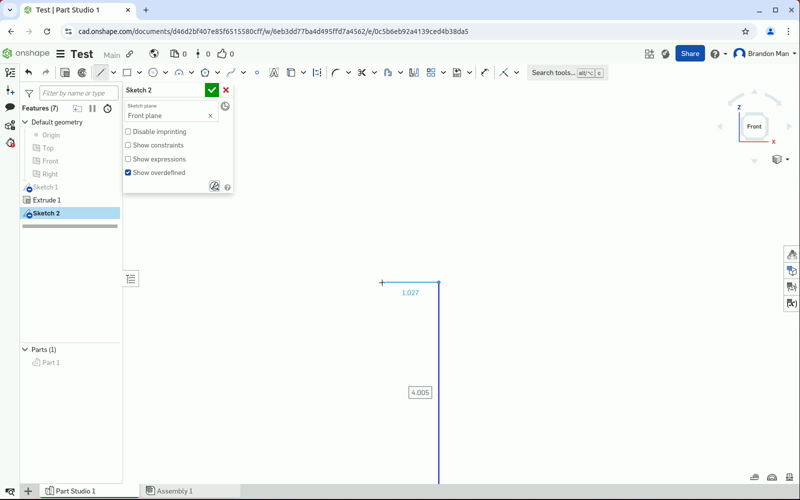
click(382, 282)
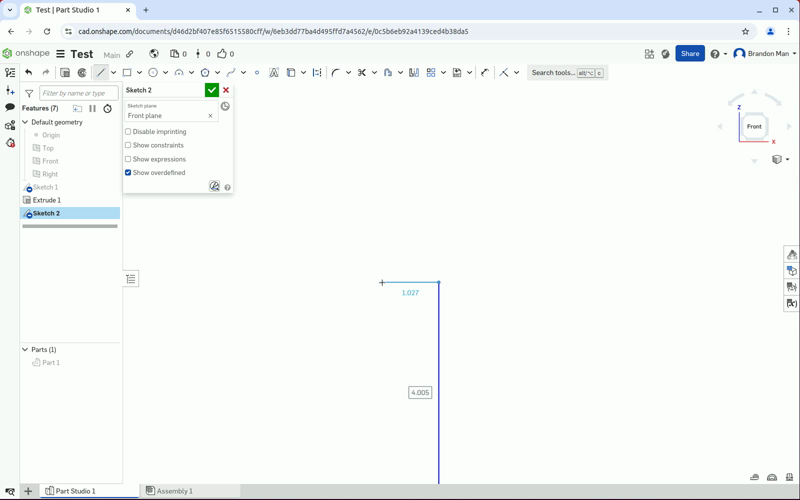
scroll(-6)
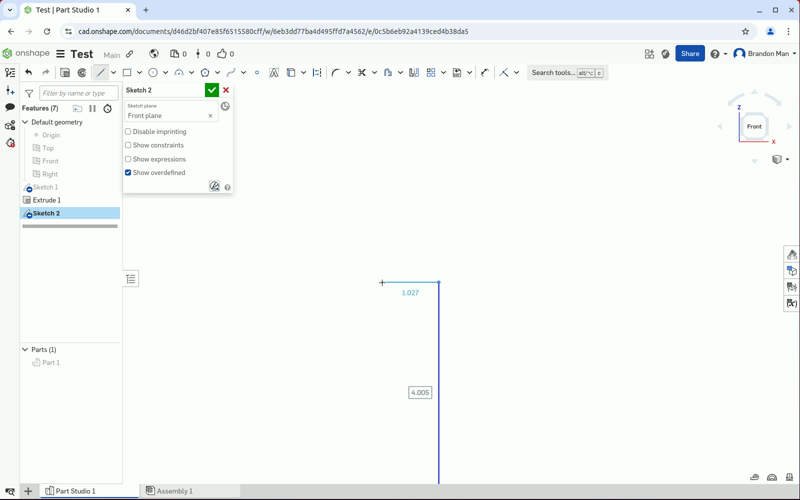
scroll(-6)
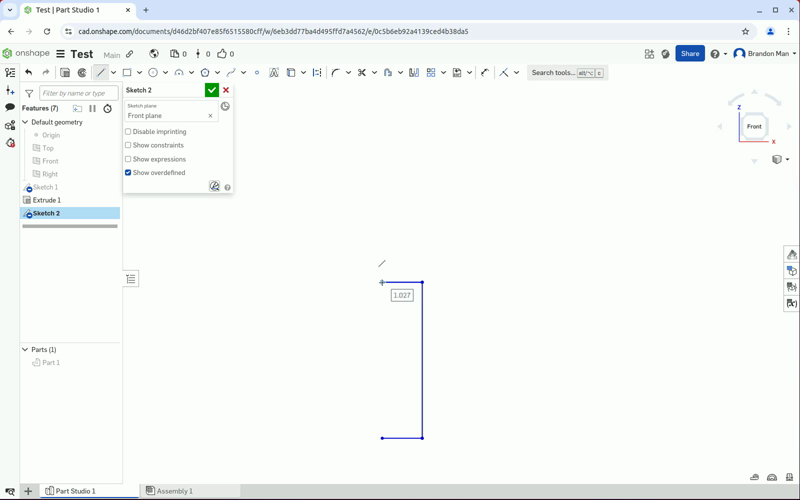
scroll(-6)
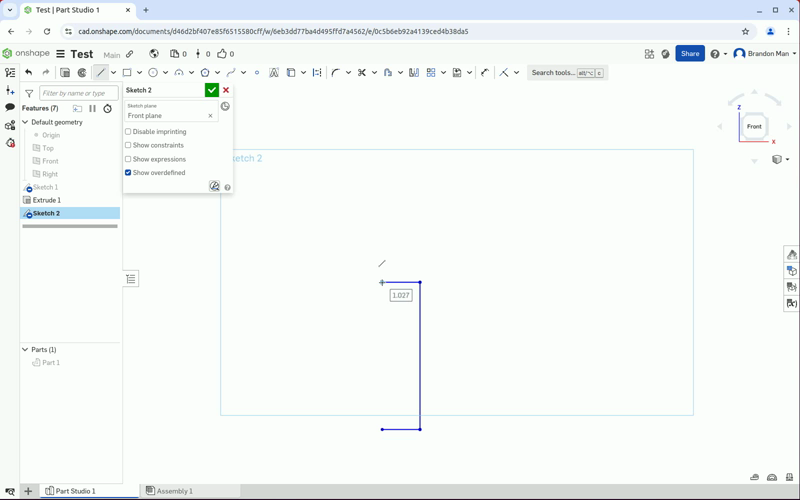
scroll(-6)
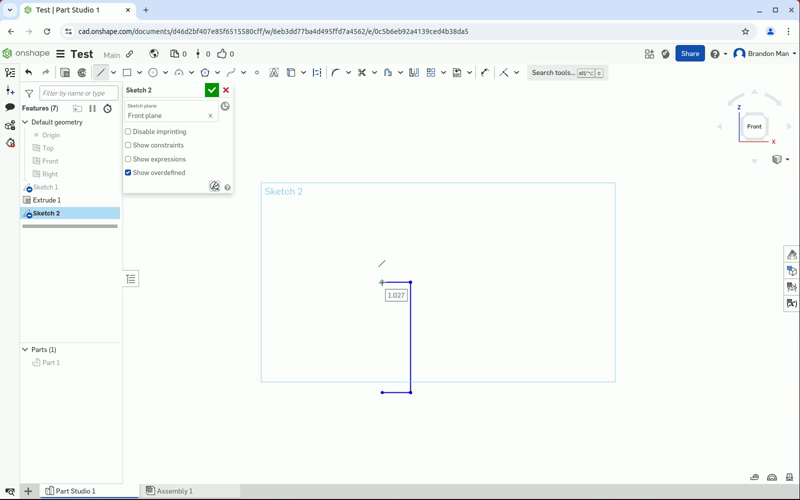
scroll(-6)
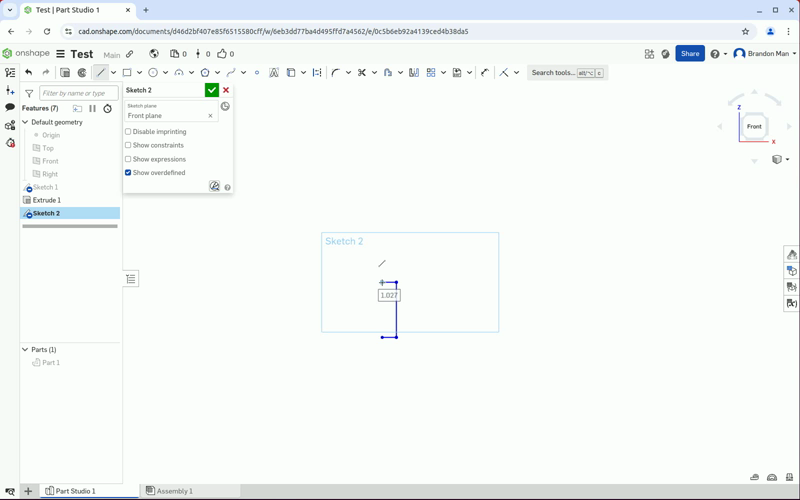
scroll(-6)
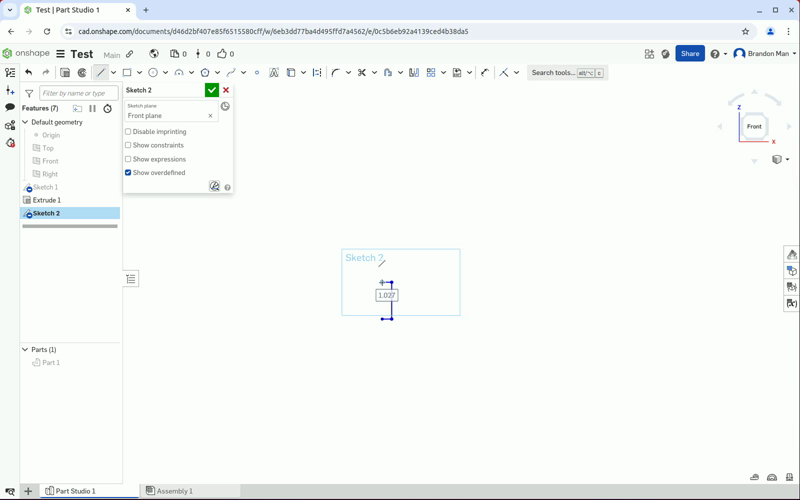
scroll(-6)
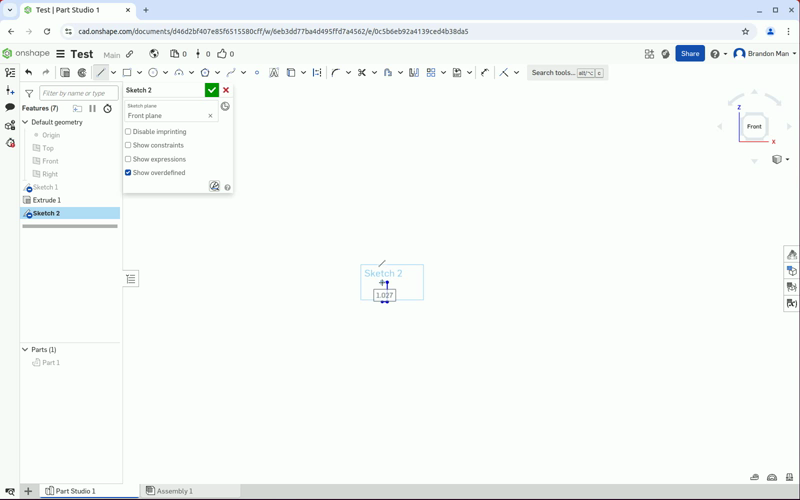
key_up(shift)
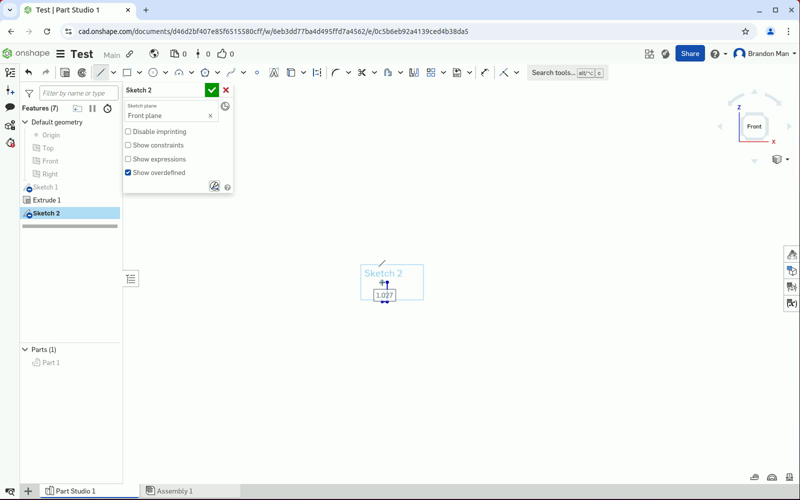
mouse_move(412, 282)
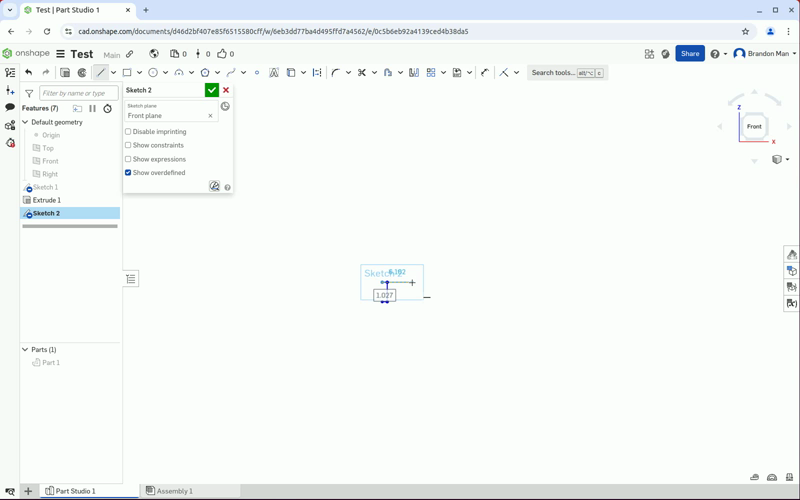
key_down(shift)
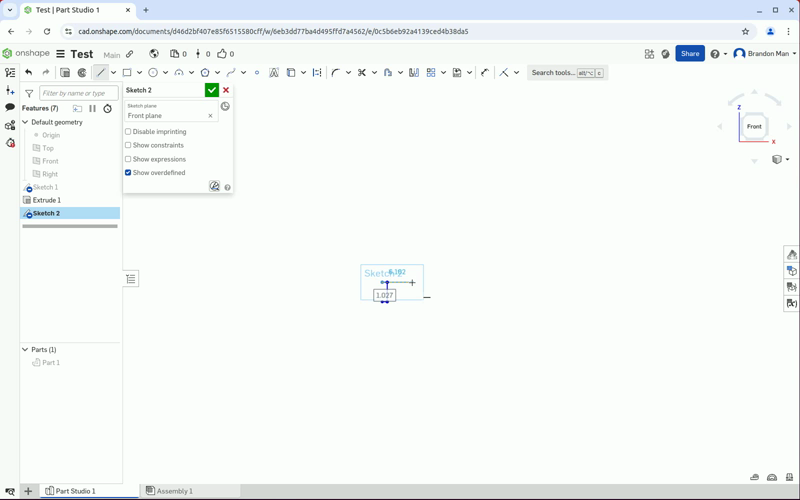
mouse_move(382, 301)
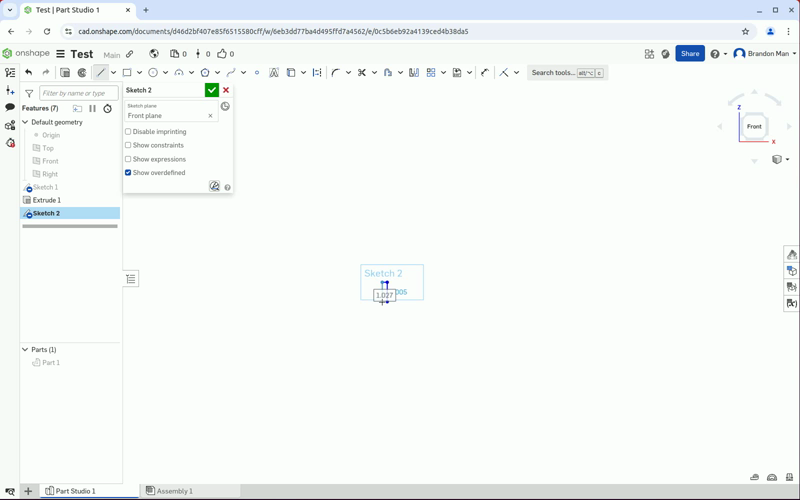
key_up(shift)
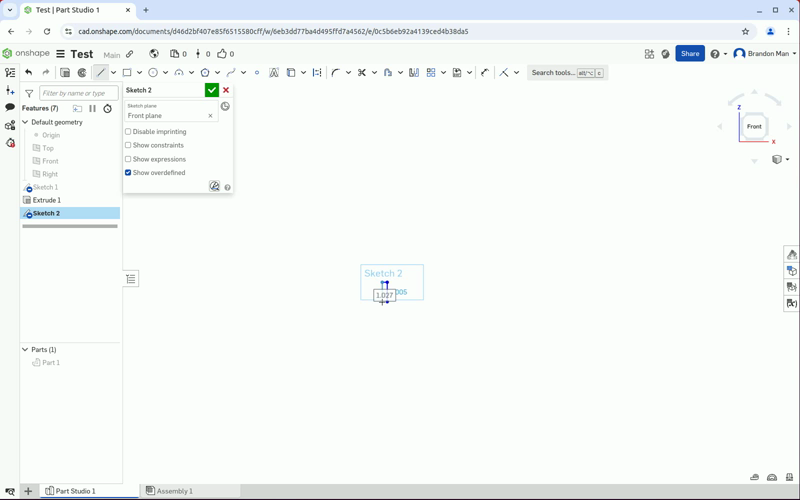
click(382, 301)
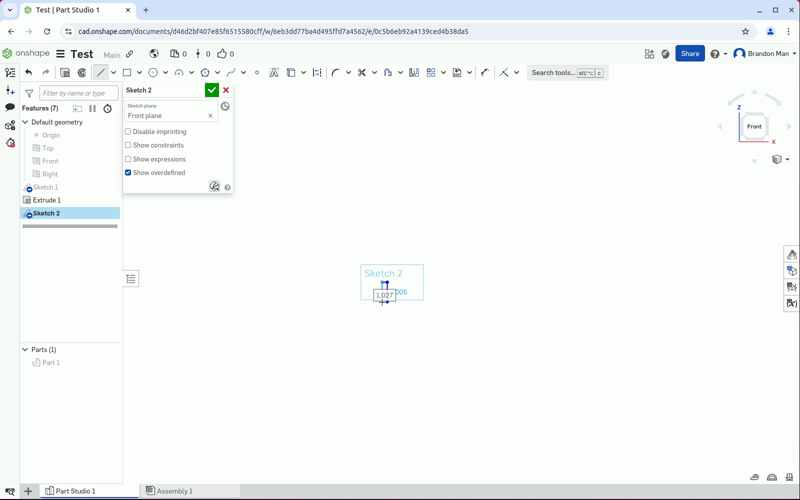
key(esc)
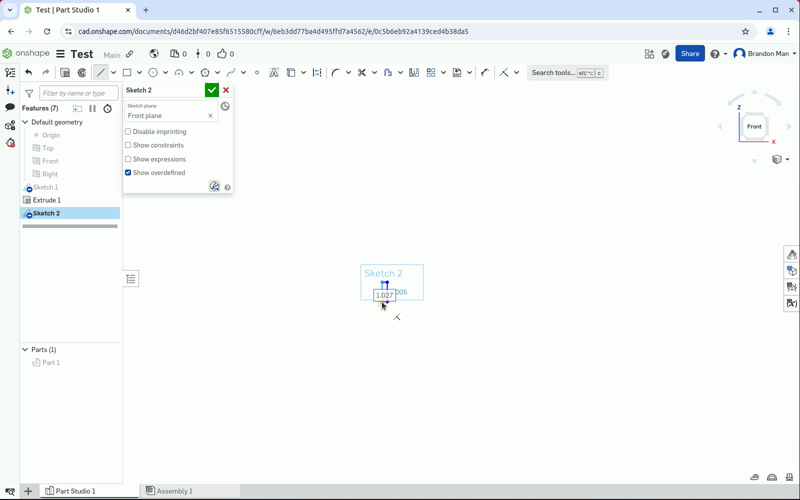
mouse_move(385, 289)
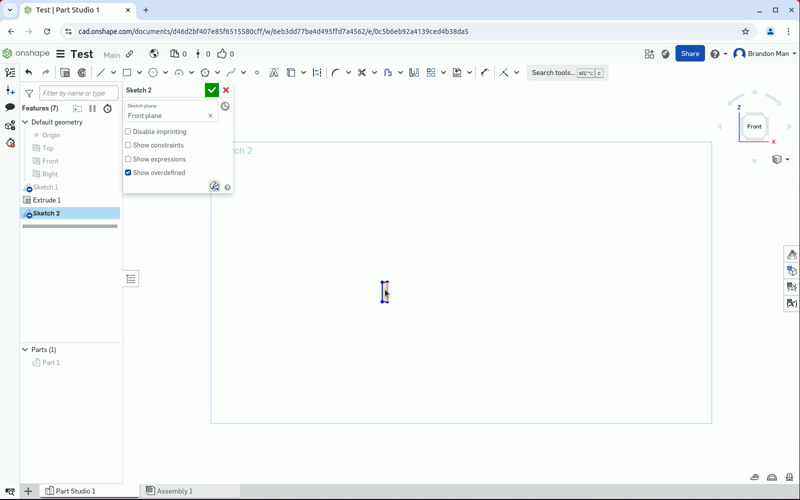
scroll(6)
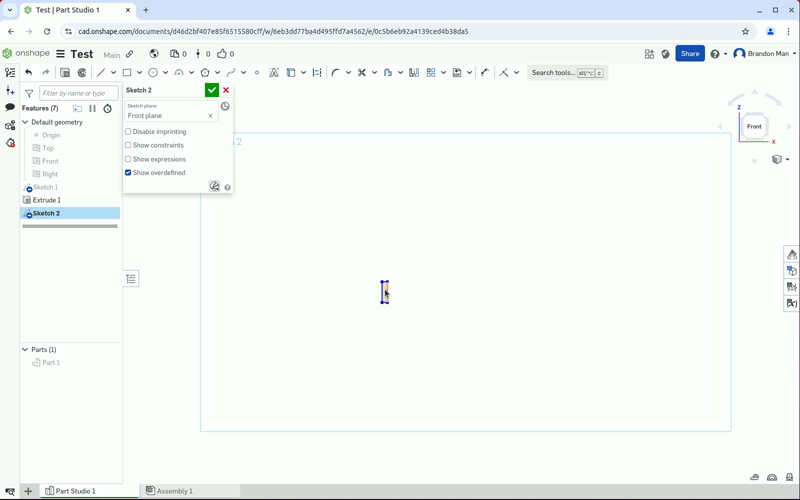
scroll(6)
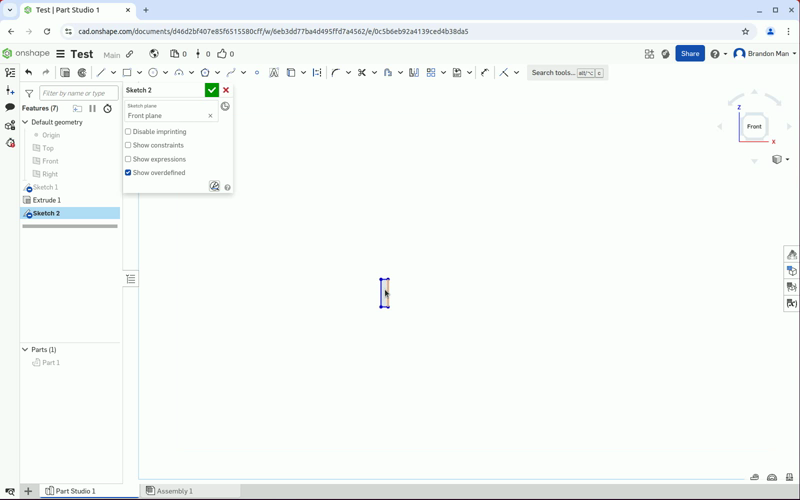
scroll(6)
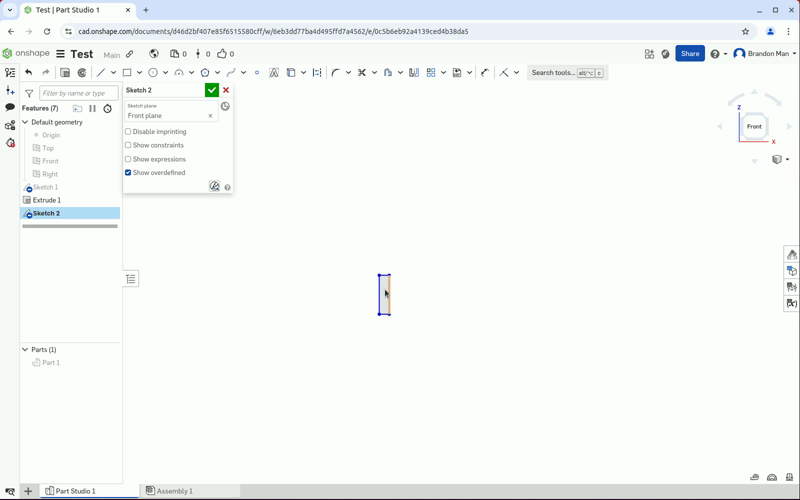
scroll(6)
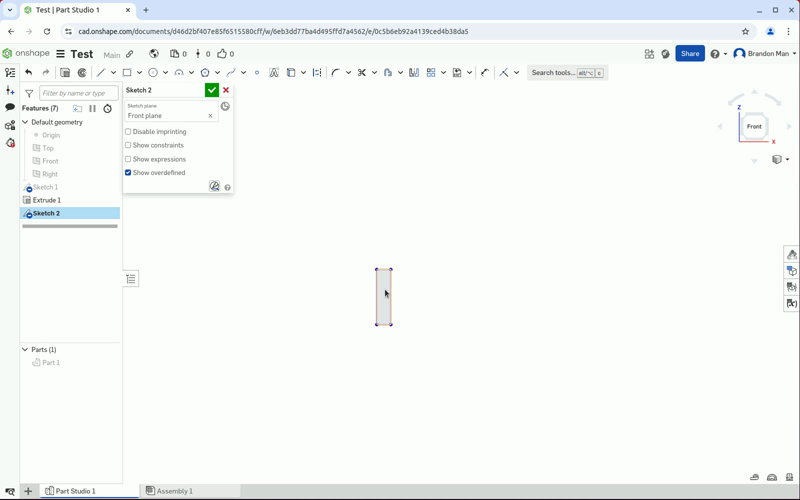
scroll(6)
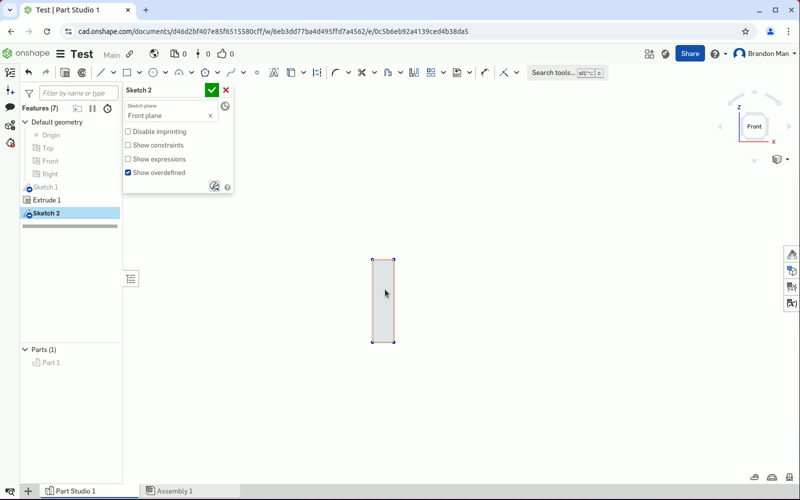
scroll(6)
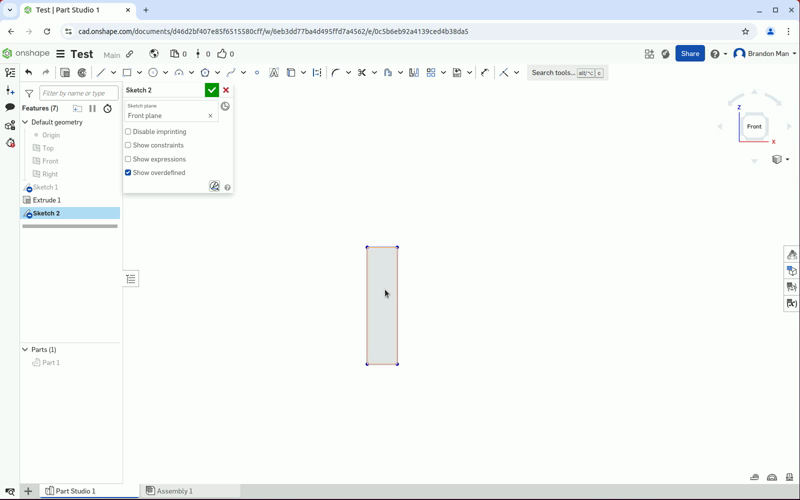
scroll(6)
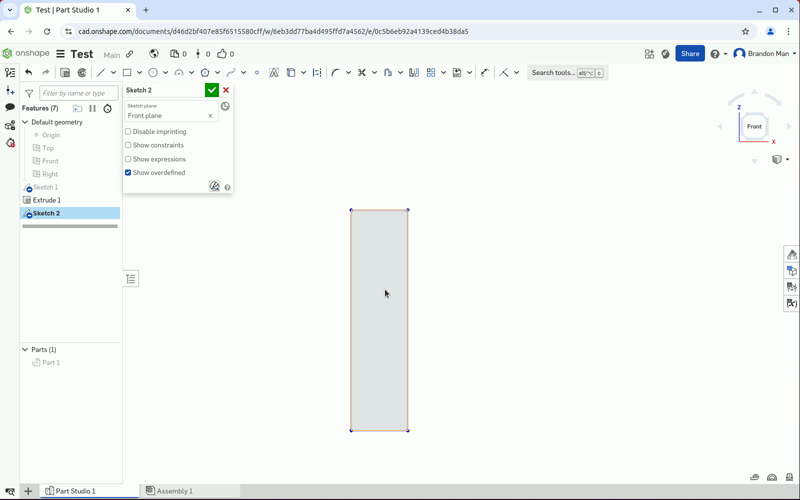
click(385, 289)
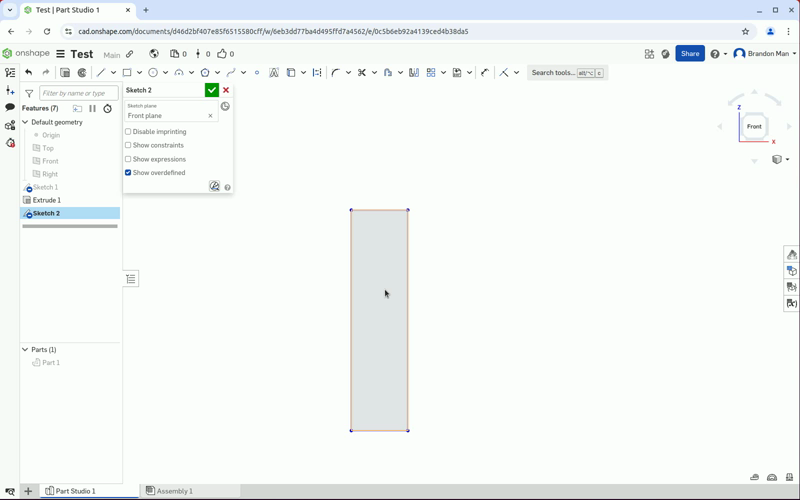
scroll(-6)
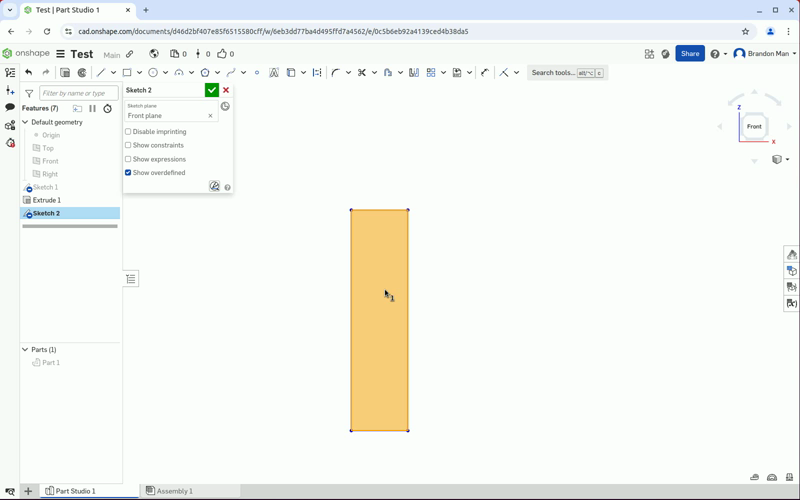
scroll(-6)
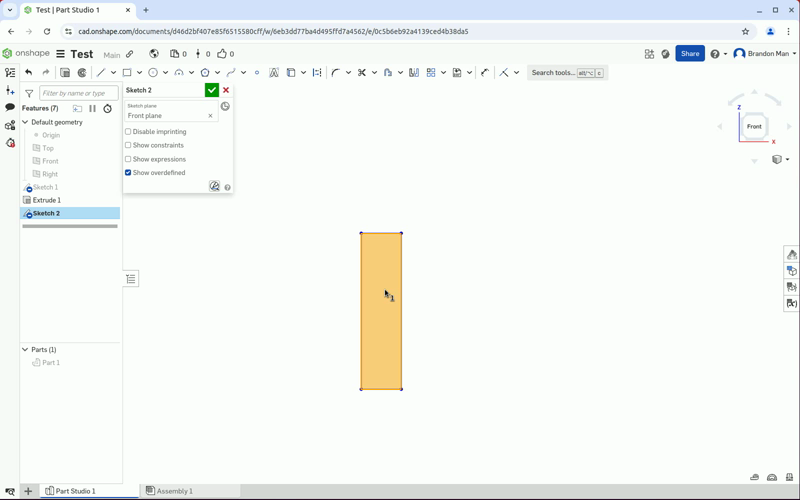
scroll(-6)
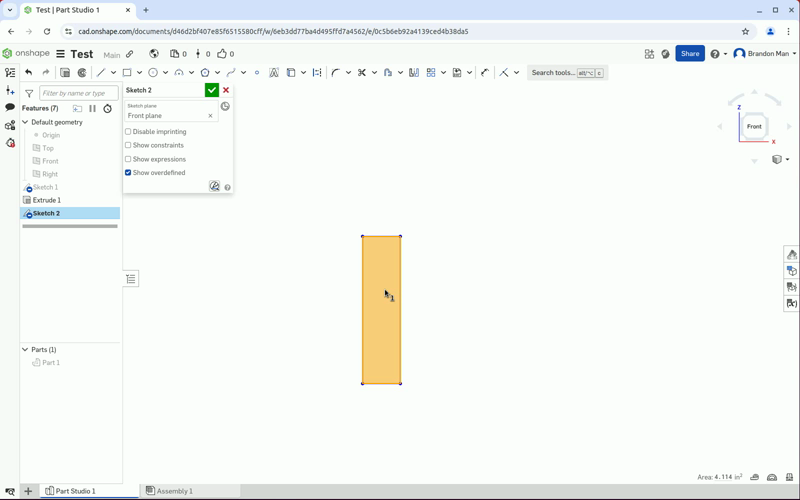
scroll(-6)
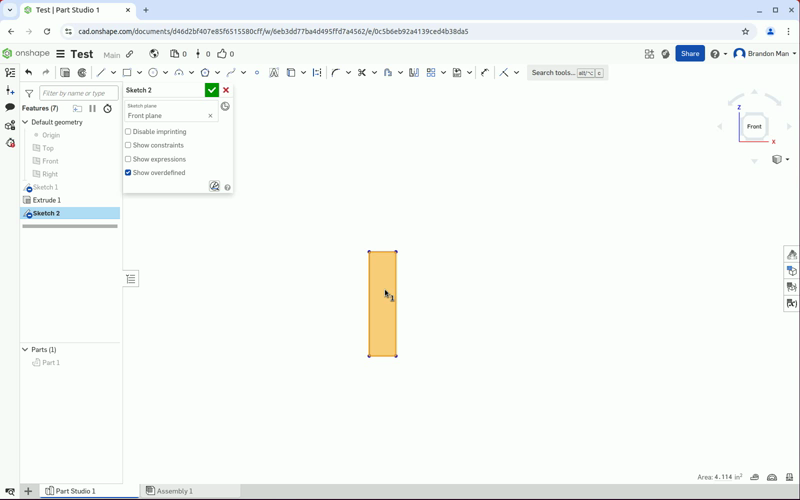
scroll(-6)
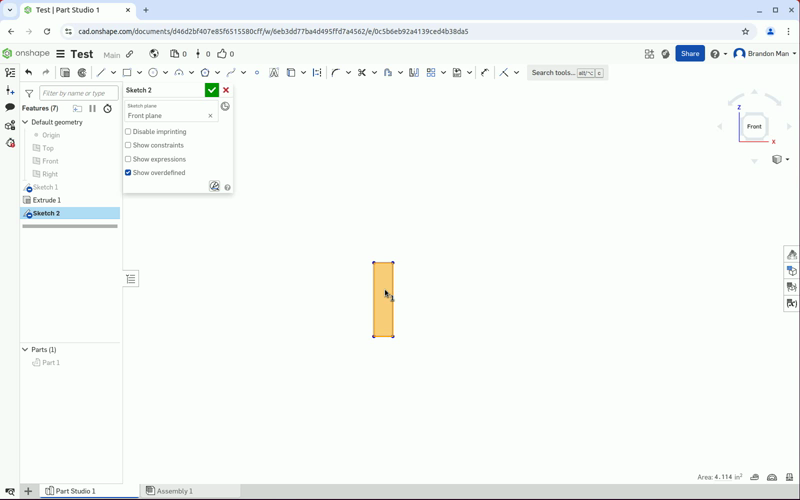
scroll(-6)
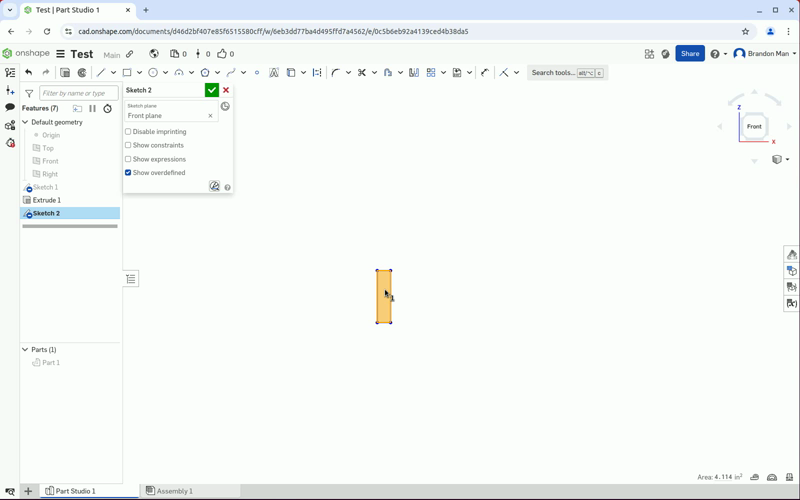
scroll(-6)
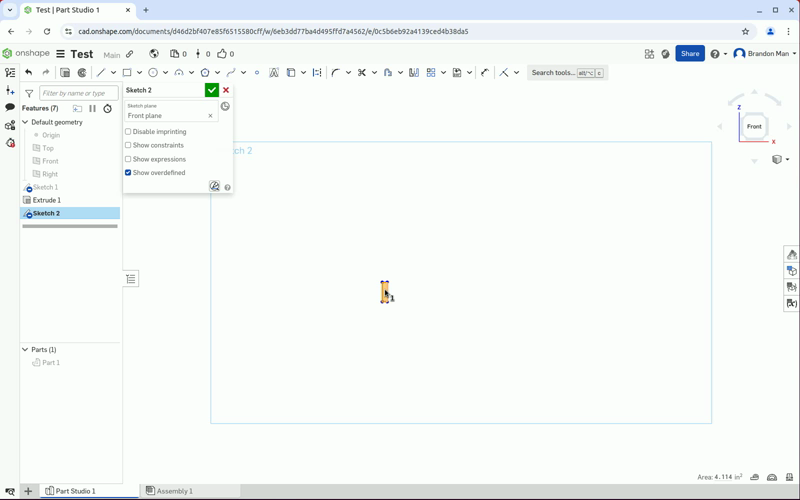
mouse_move(73, 352)
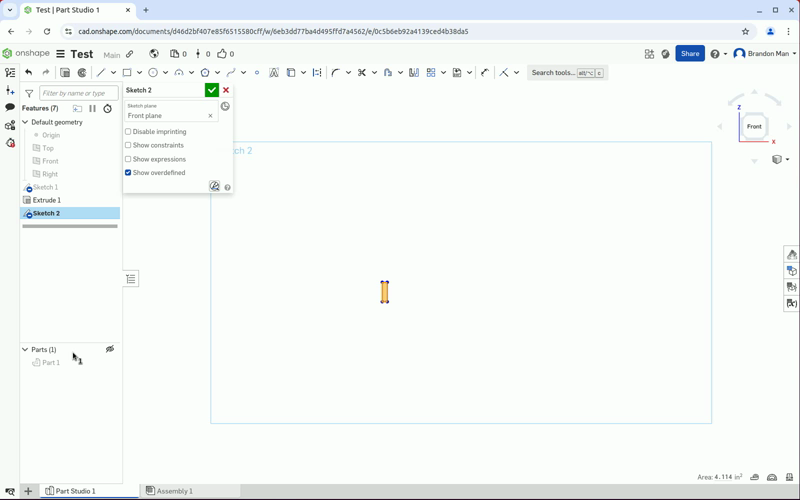
key(shift+y)
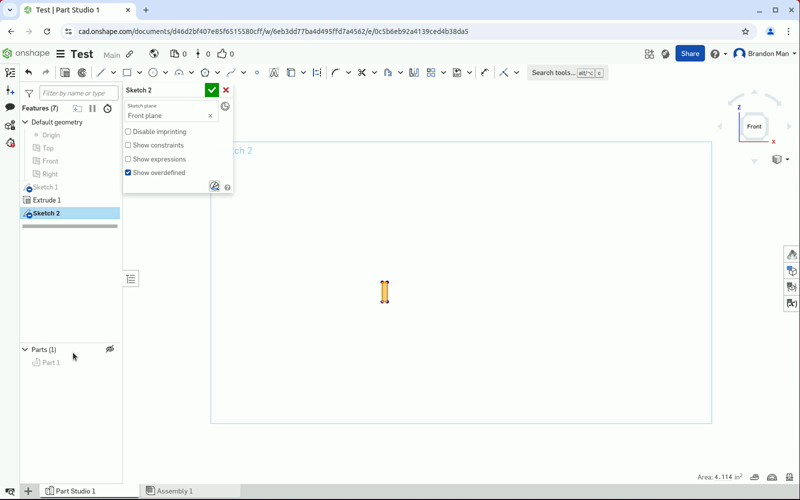
key(shift+e)
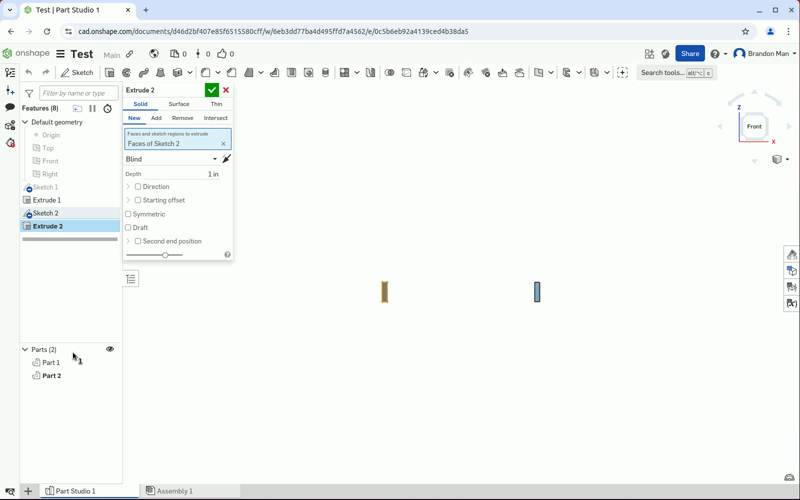
mouse_move(143, 106)
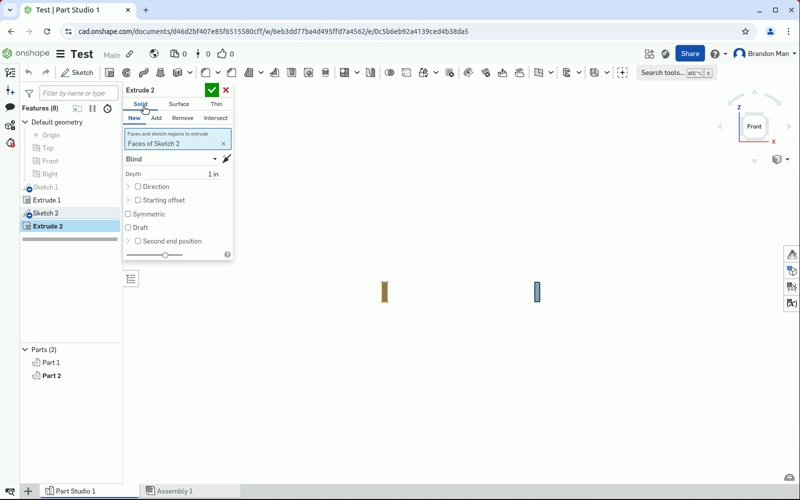
click(143, 106)
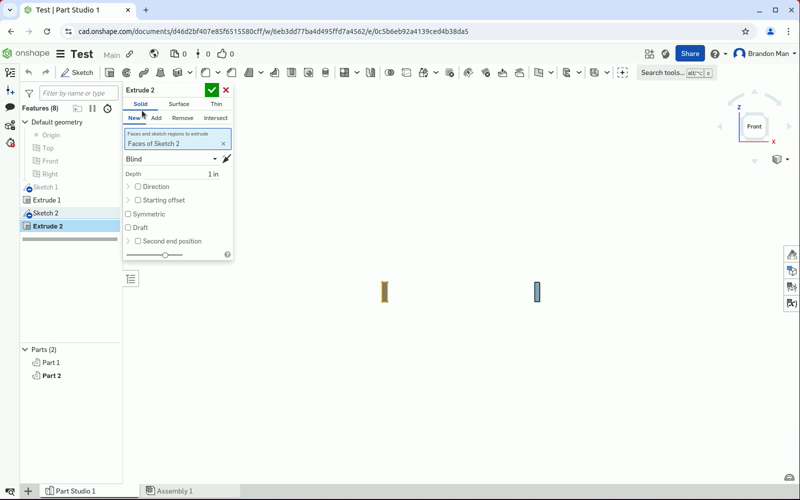
mouse_move(137, 120)
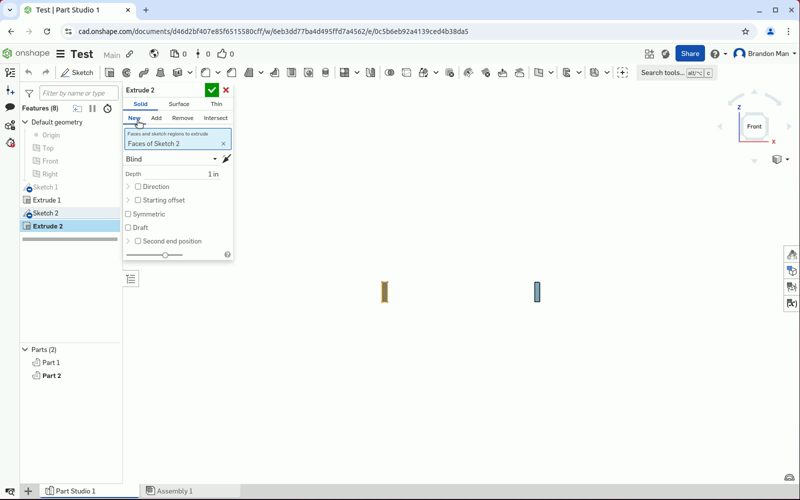
click(137, 120)
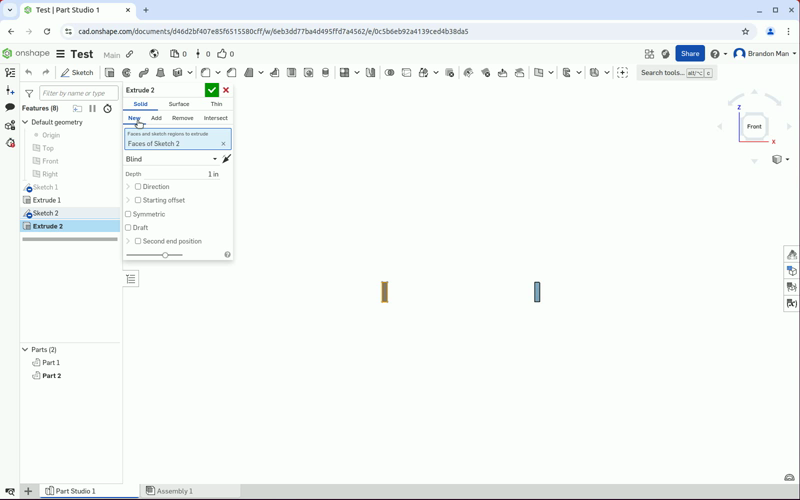
key(tab, 4)
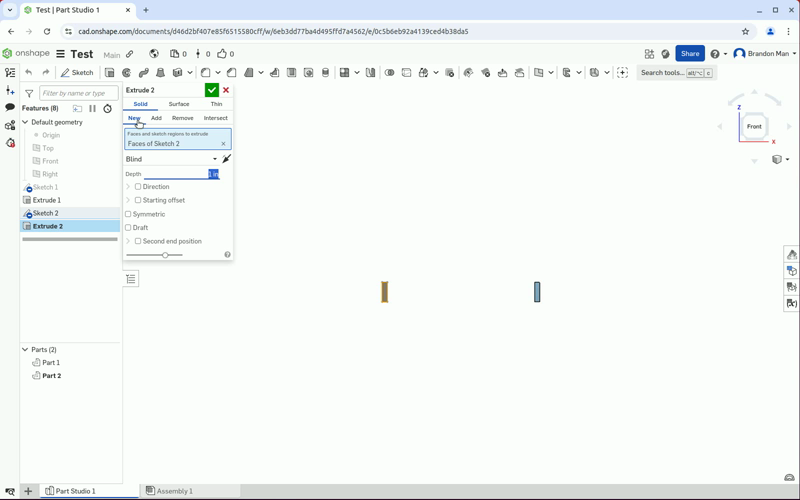
text(-23.108)
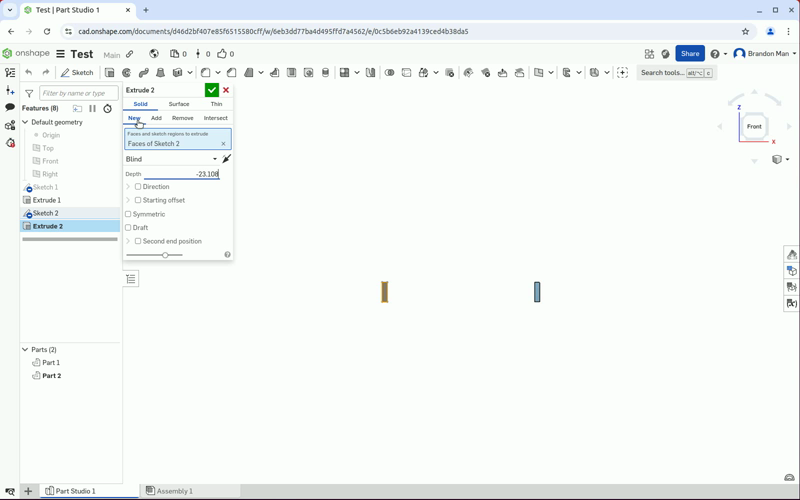
key(enter)
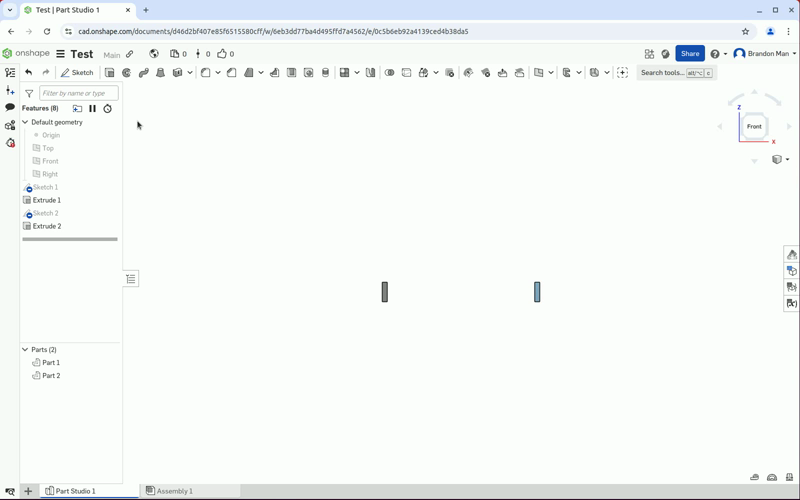
key(shift+h)
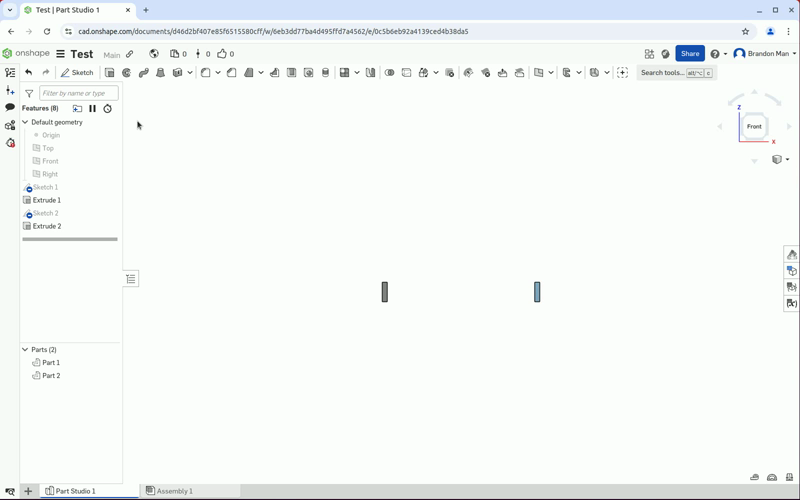
key(shift+h)
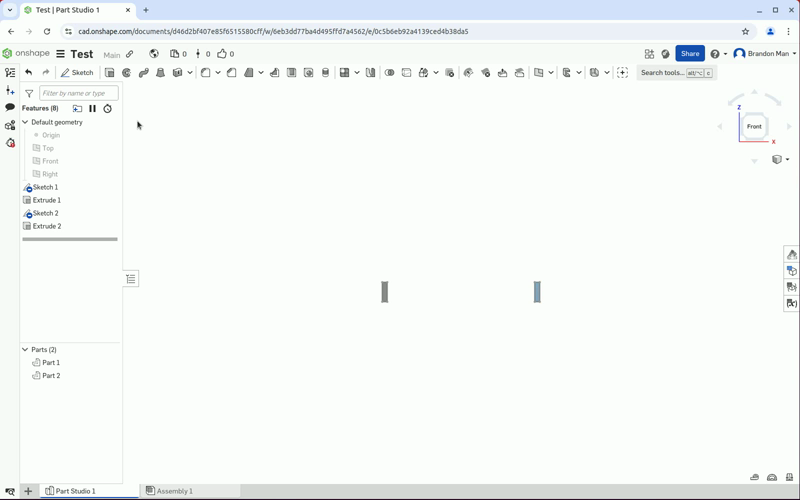
key(shift+7)
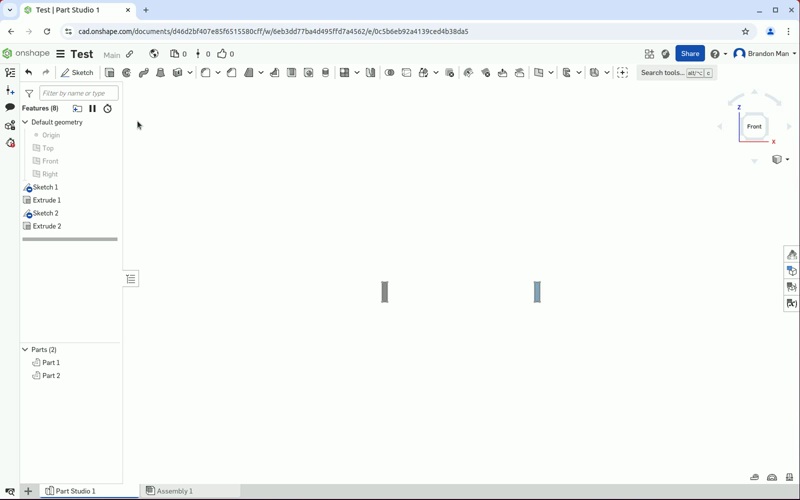
key(left, 2)
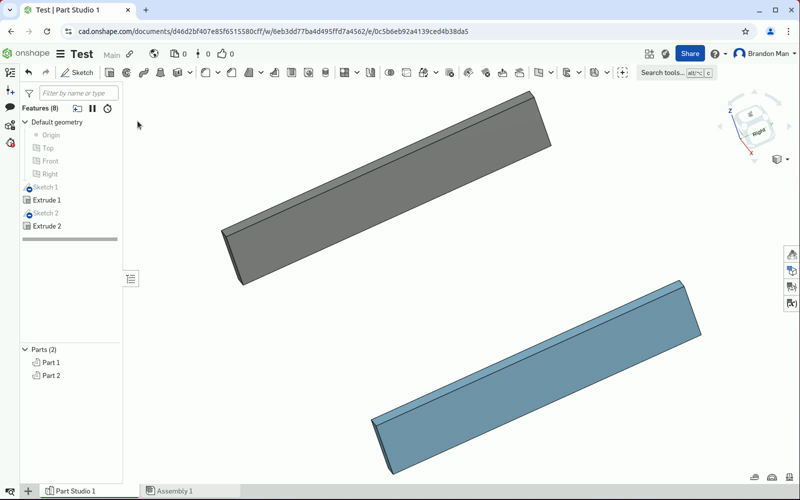
key(down, 2)
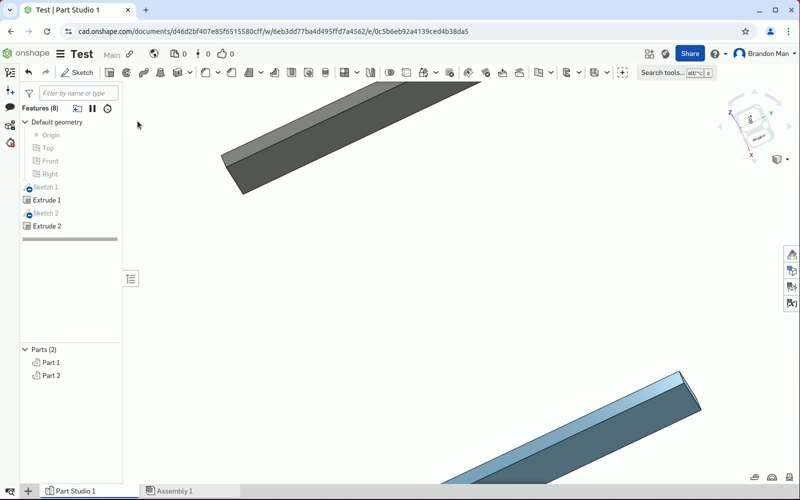
key(up, 2)
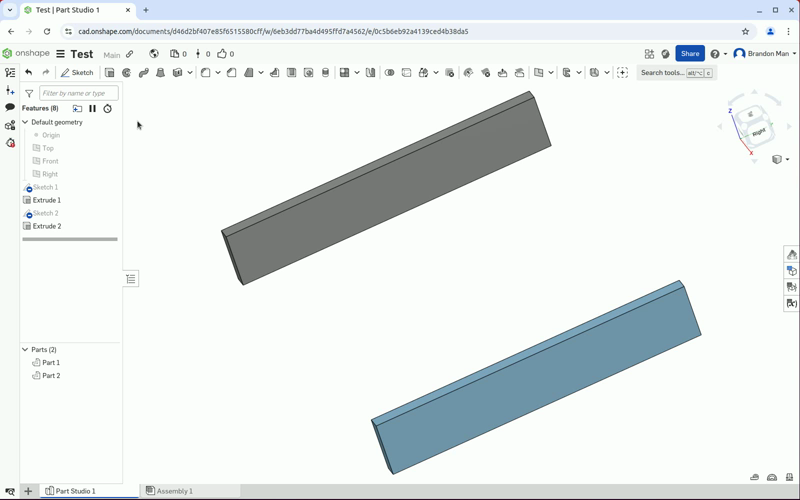
key(right, 2)
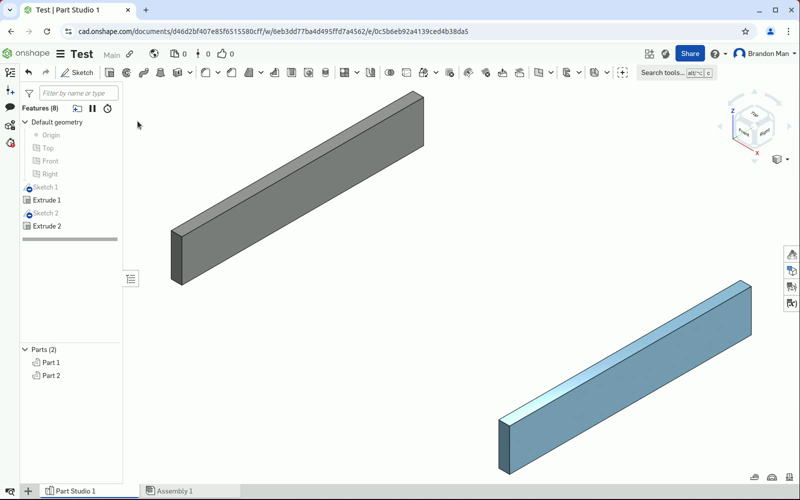
mouse_move(73, 189)
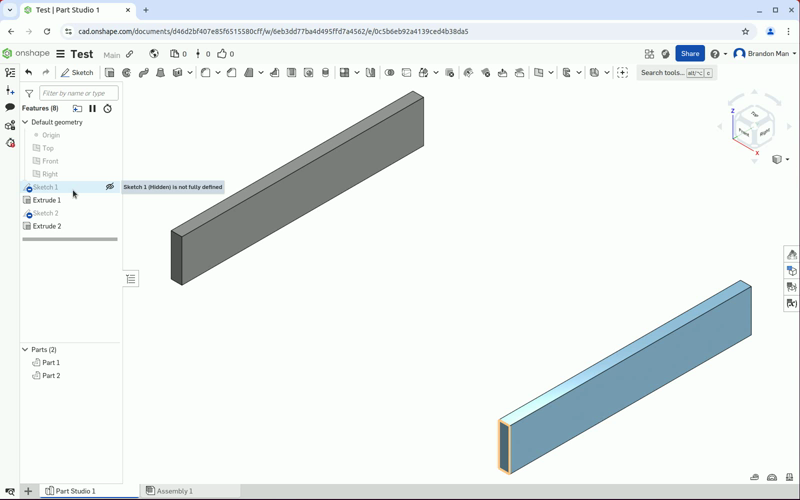
click(73, 189)